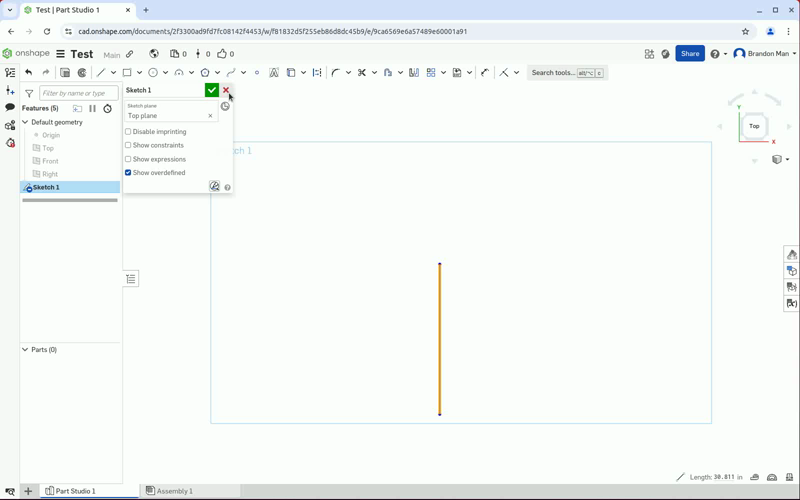
key(shift+h)
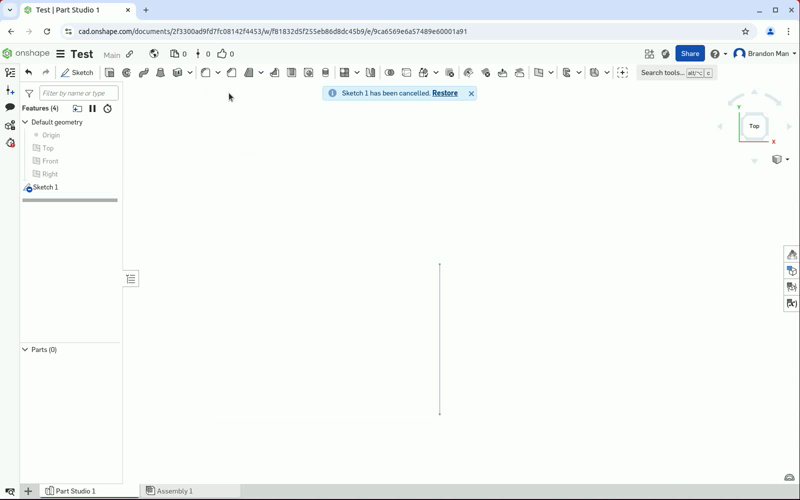
key(shift+s)
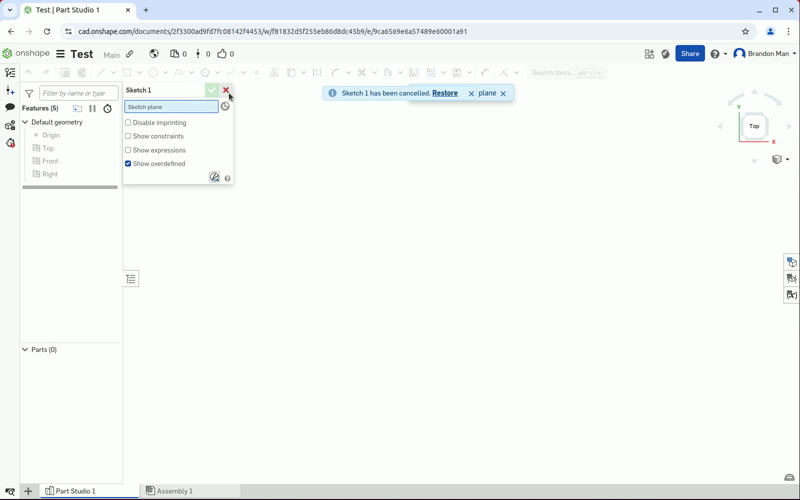
mouse_move(73, 150)
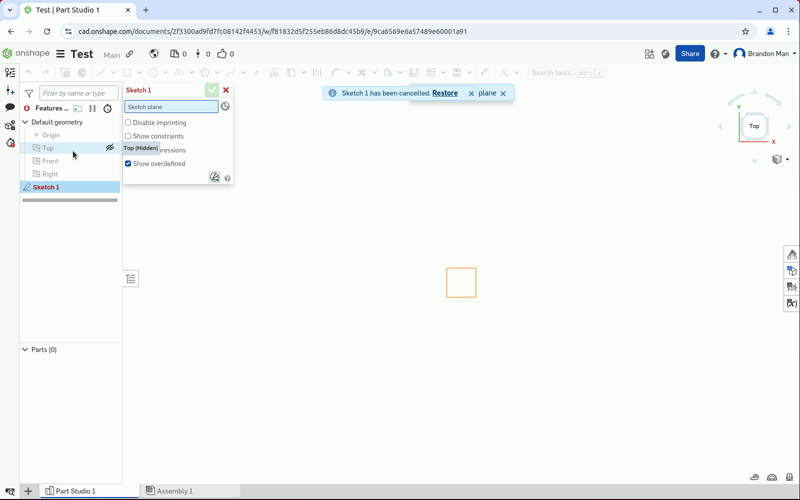
click(73, 150)
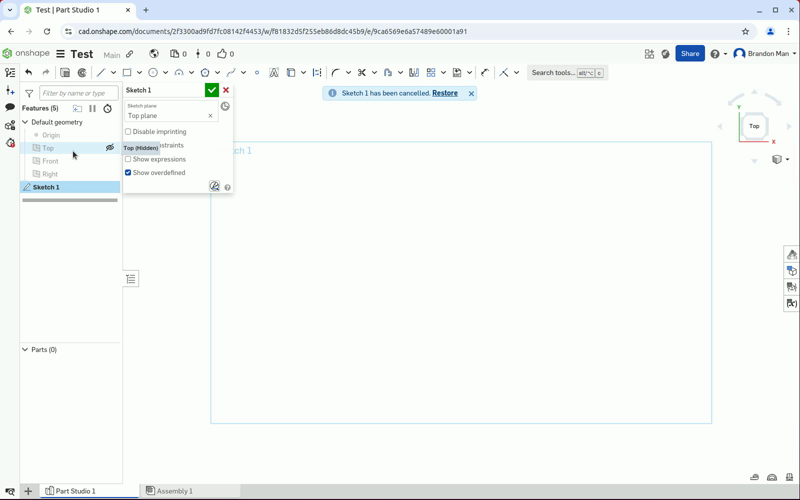
mouse_move(73, 352)
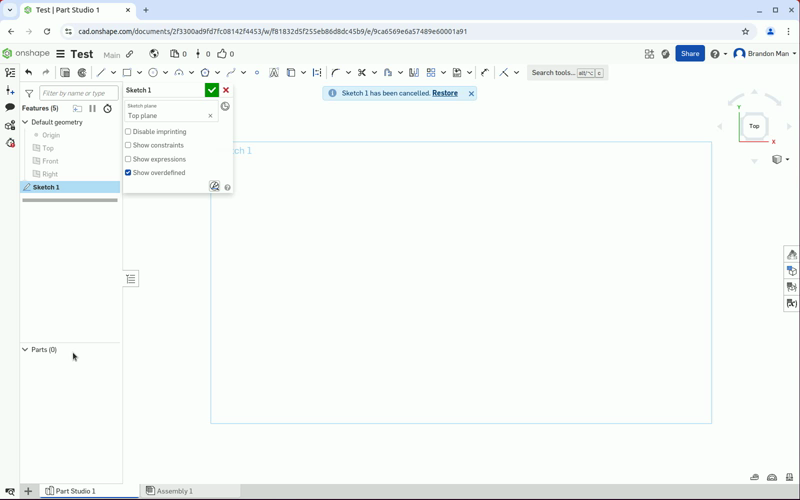
key(y)
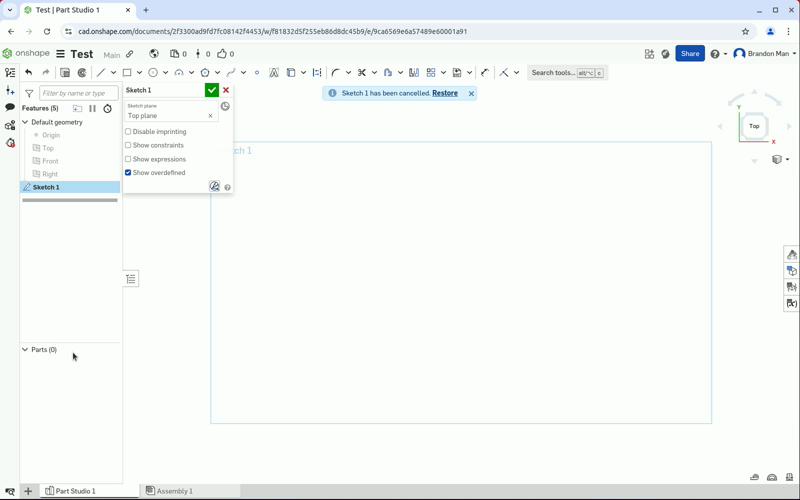
key(l)
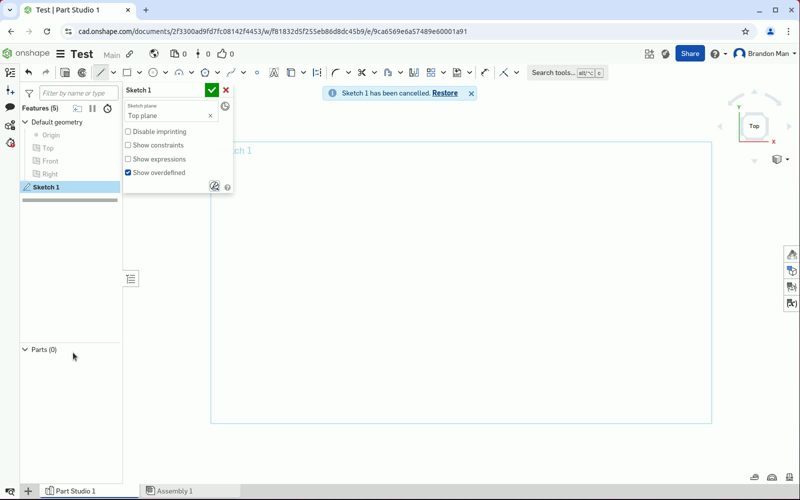
key_down(shift)
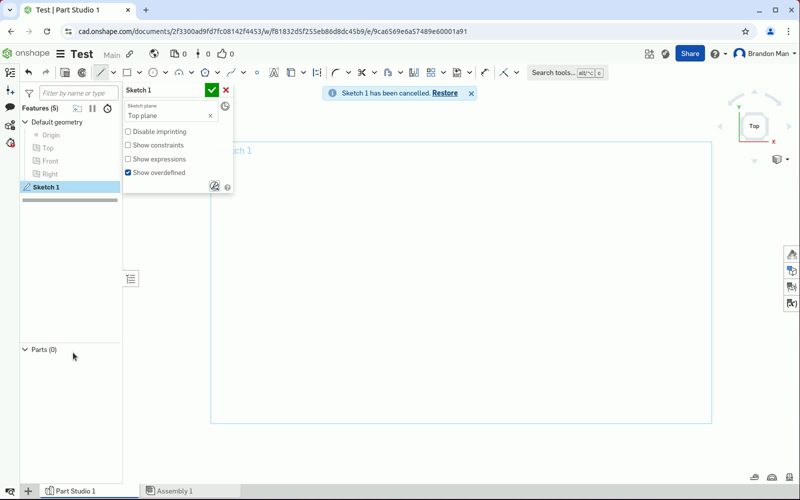
mouse_move(390, 245)
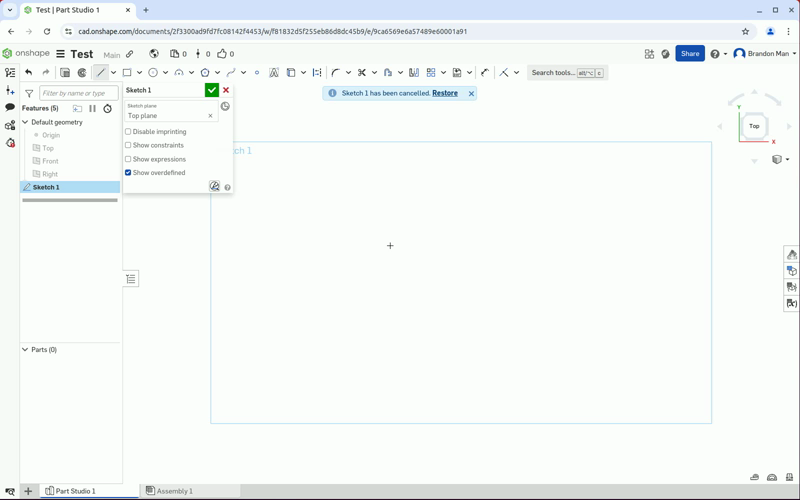
click(390, 245)
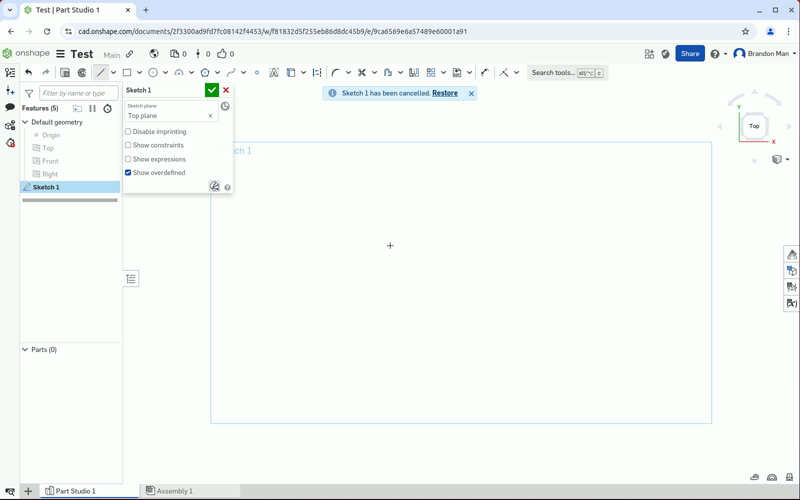
key_up(shift)
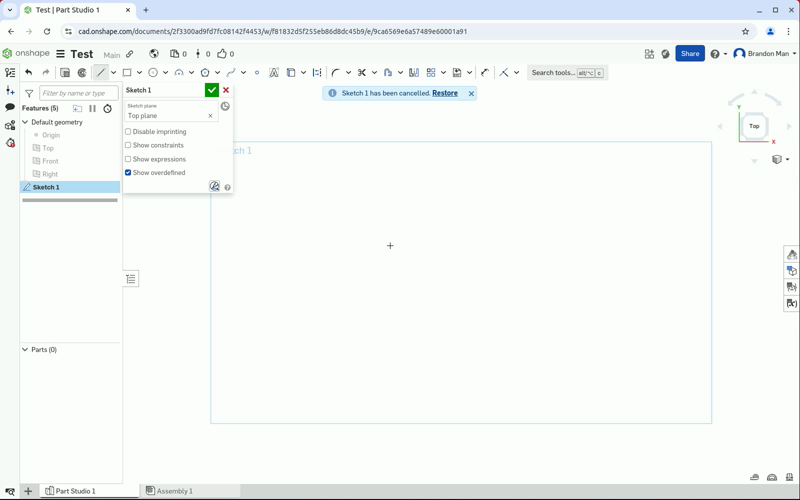
key_down(shift)
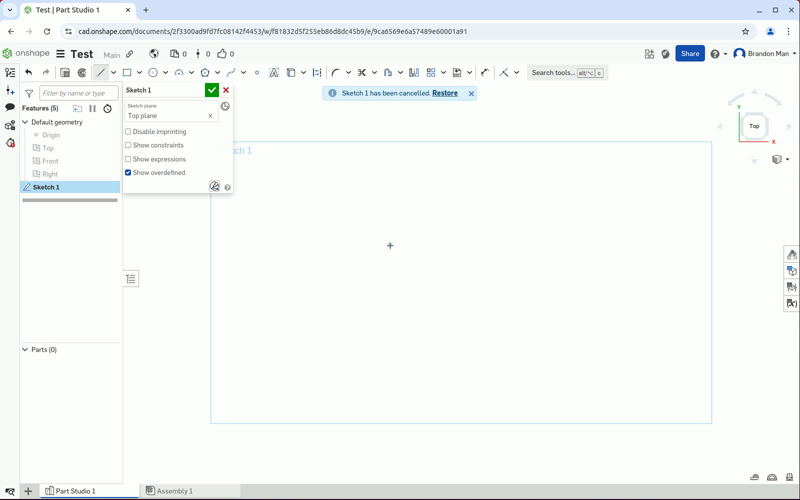
mouse_move(465, 245)
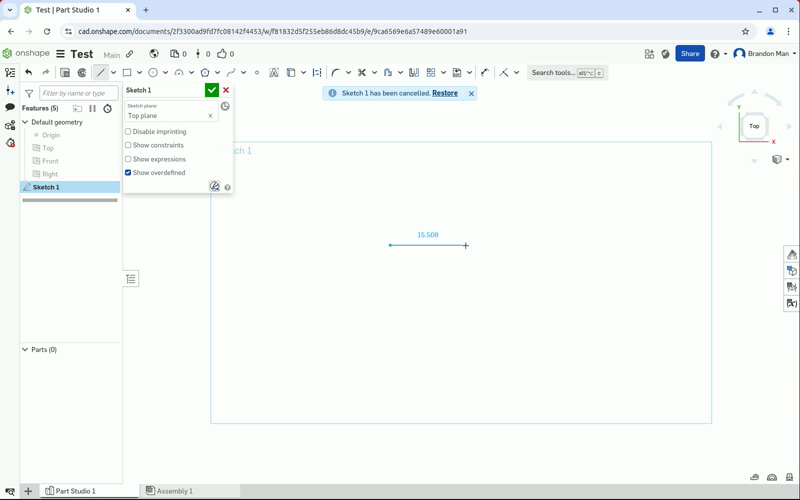
click(465, 245)
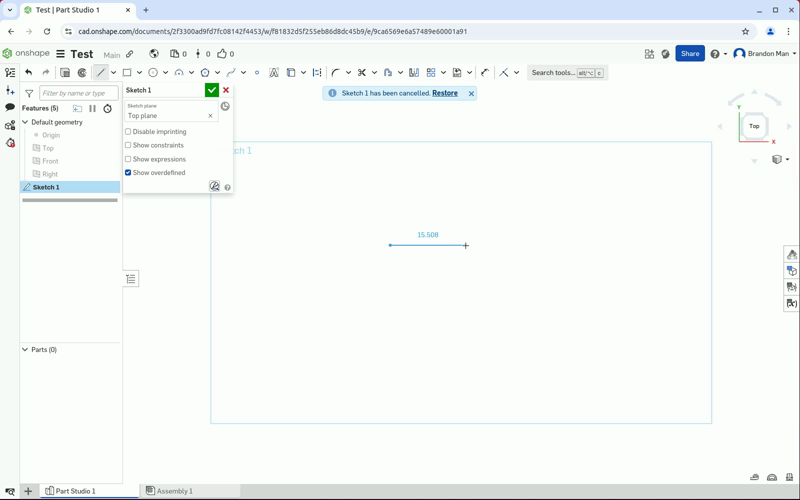
key_up(shift)
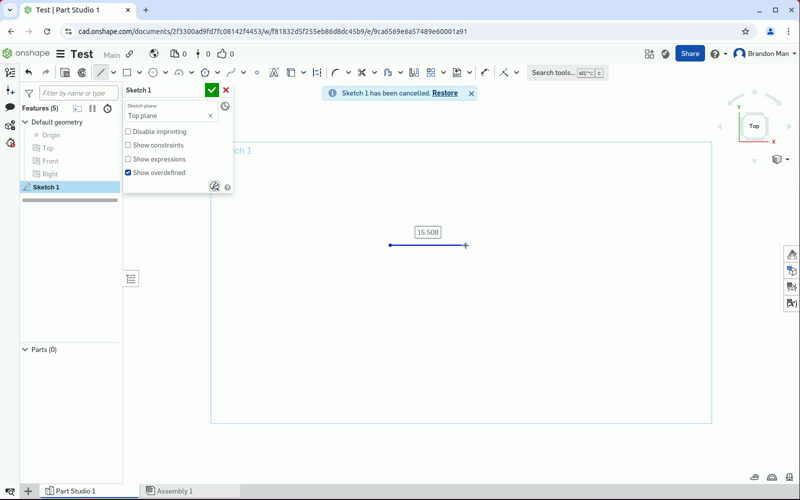
key_down(shift)
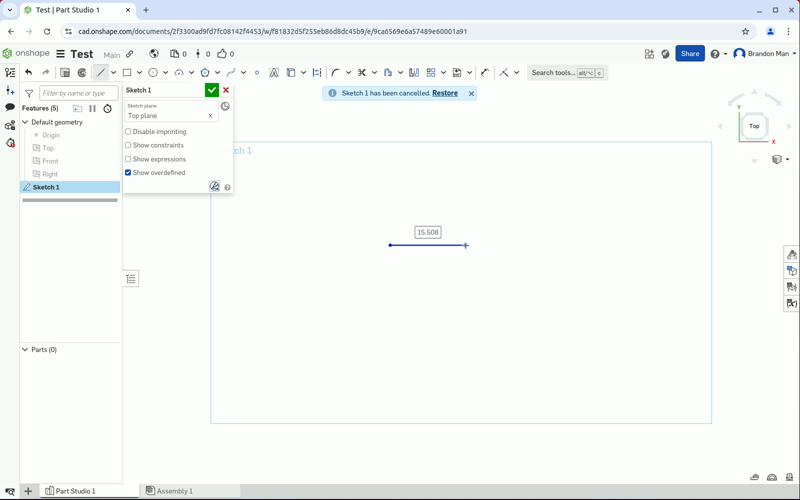
mouse_move(495, 245)
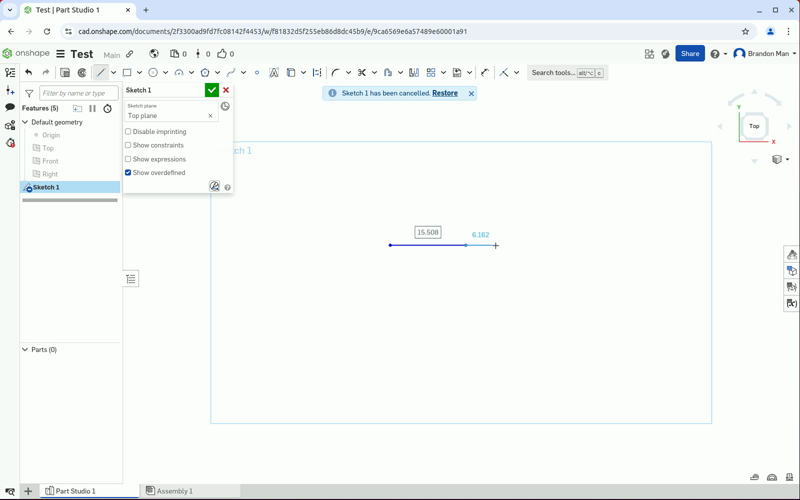
mouse_move(465, 219)
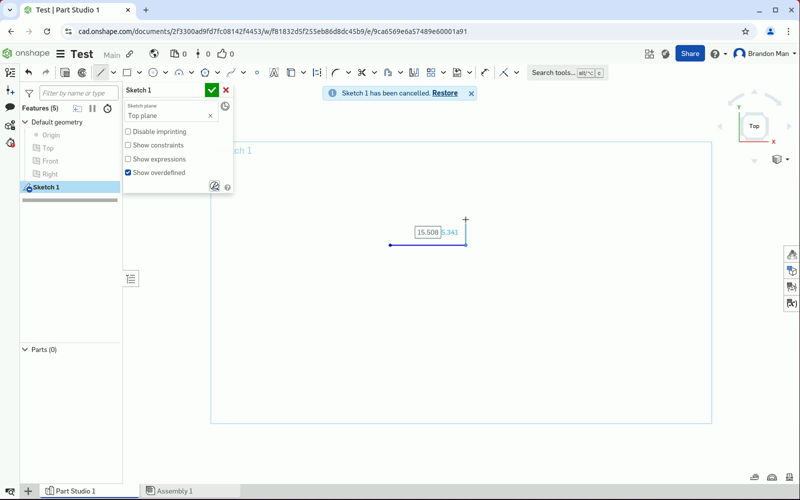
click(465, 219)
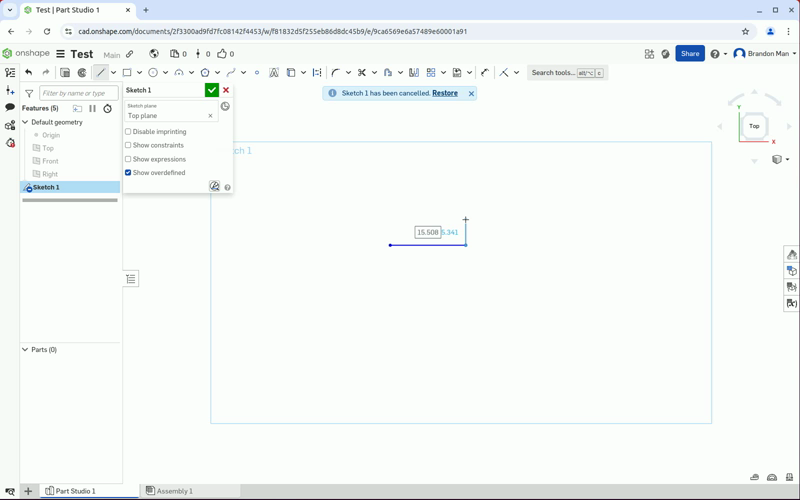
key_up(shift)
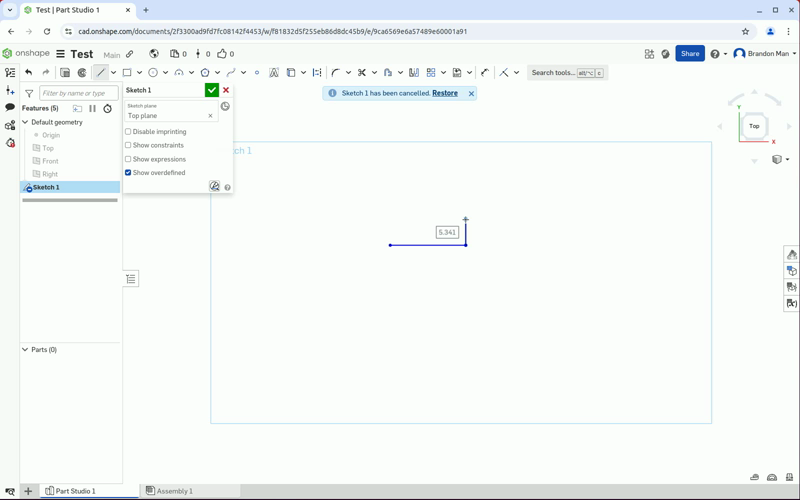
key_down(shift)
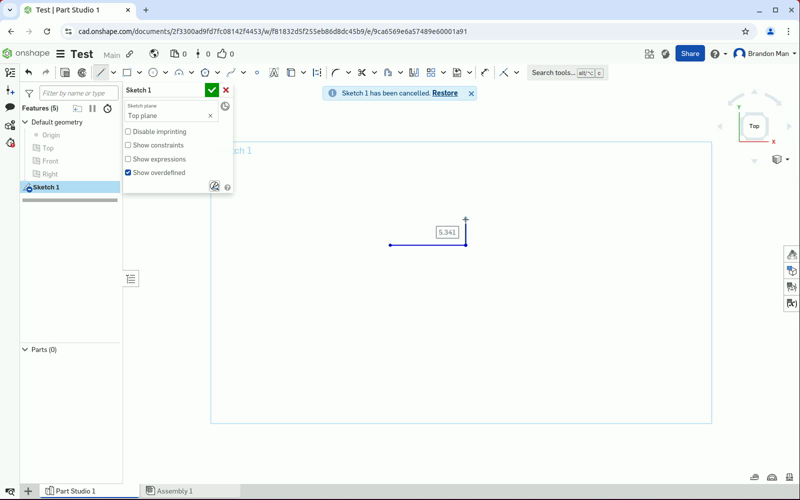
mouse_move(495, 219)
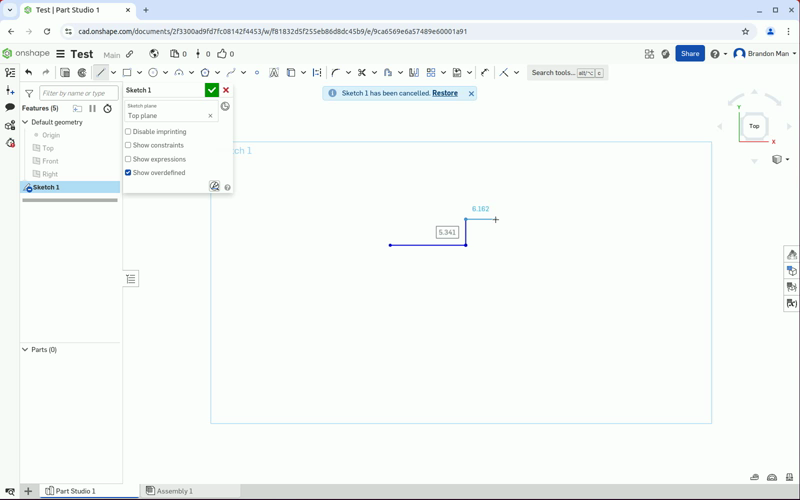
mouse_move(451, 219)
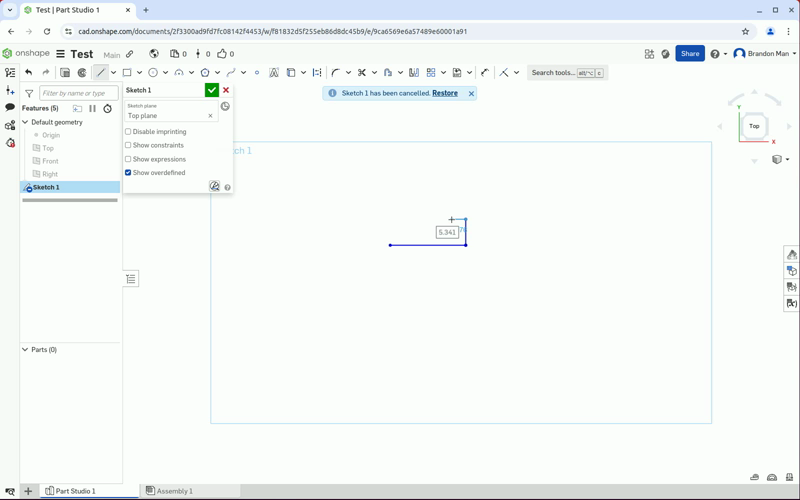
click(451, 219)
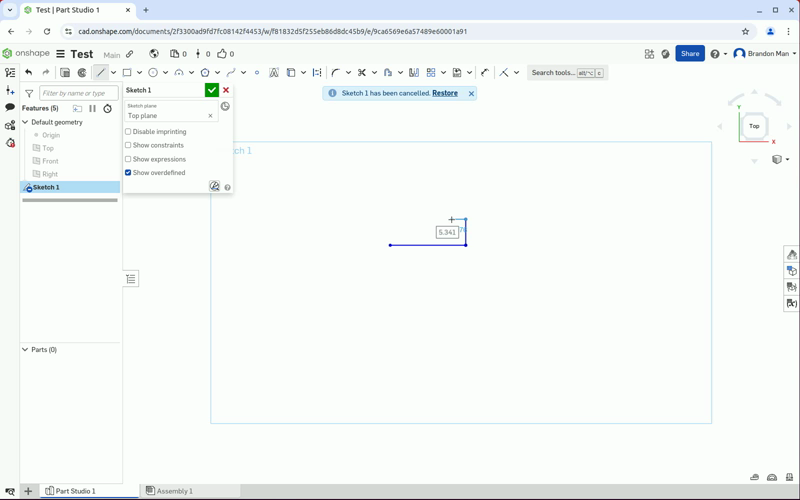
key_up(shift)
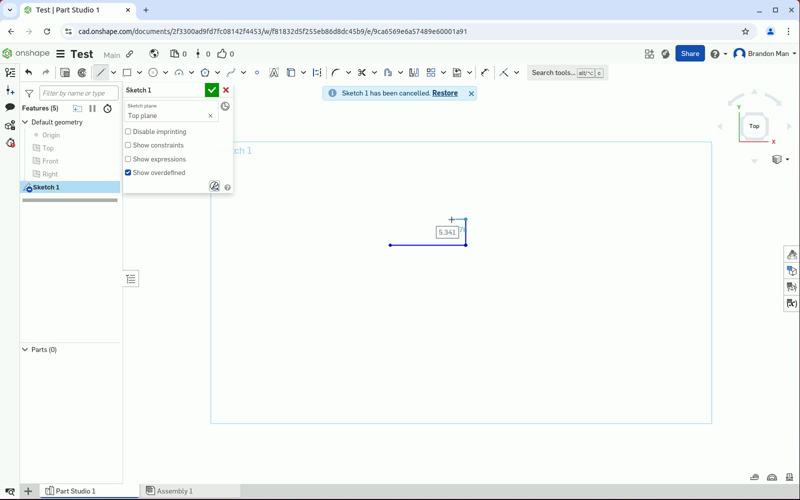
key_down(shift)
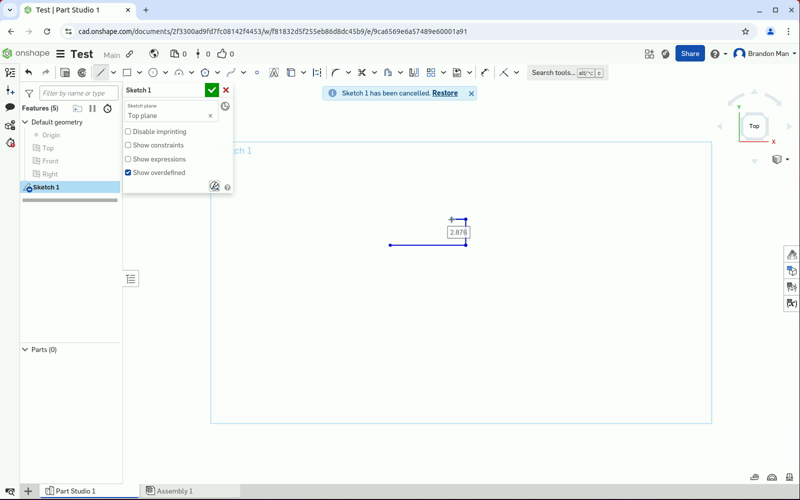
mouse_move(481, 219)
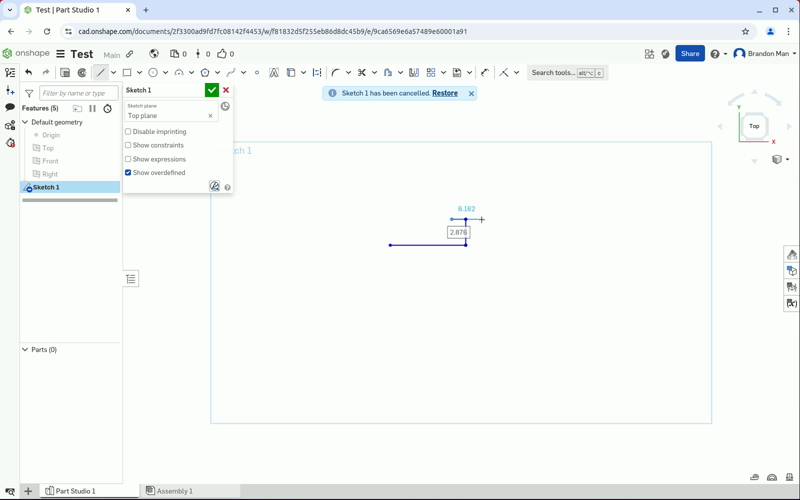
mouse_move(451, 196)
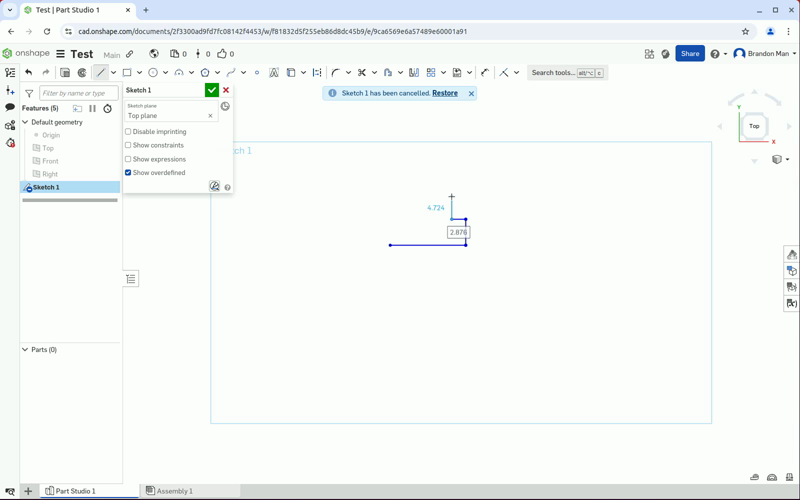
click(451, 196)
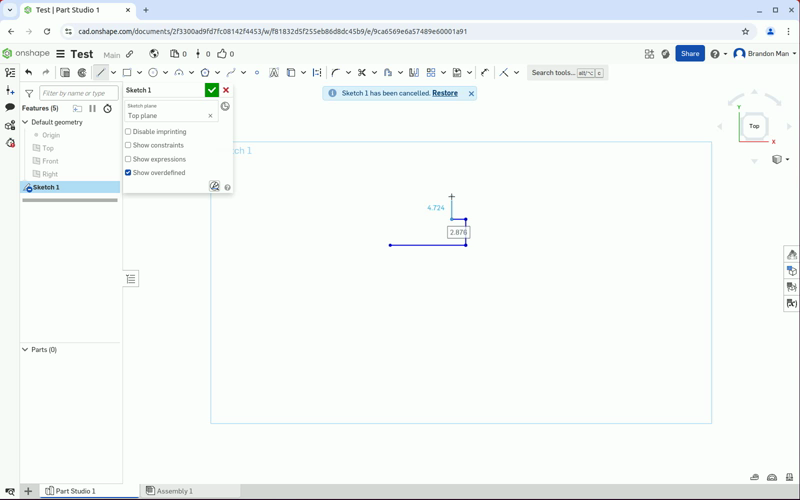
key_up(shift)
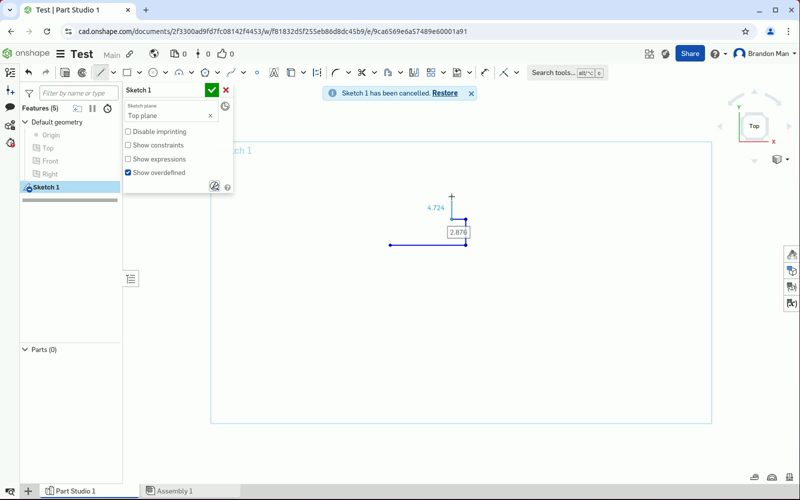
key_down(shift)
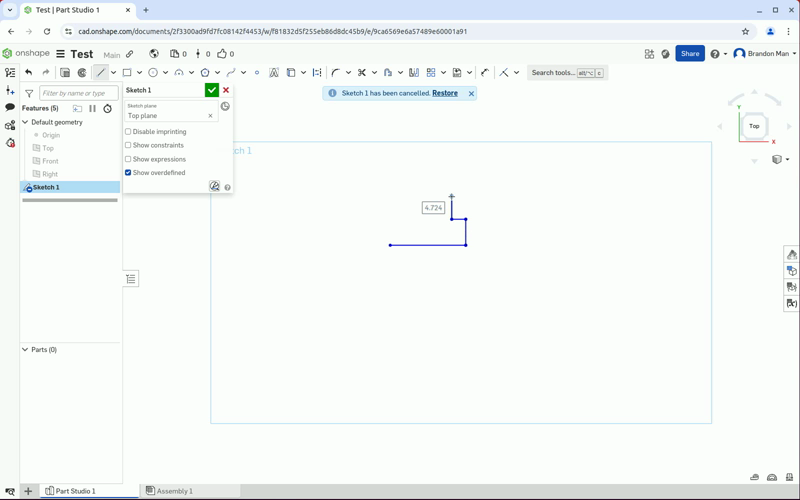
mouse_move(481, 196)
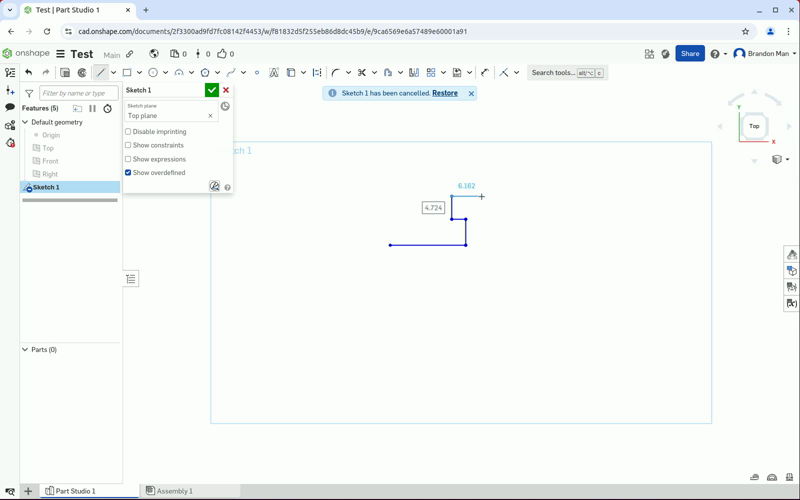
mouse_move(465, 196)
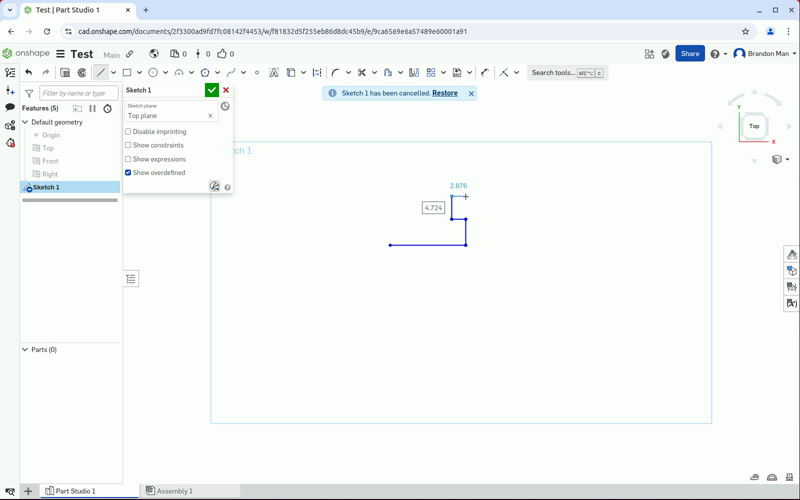
click(465, 196)
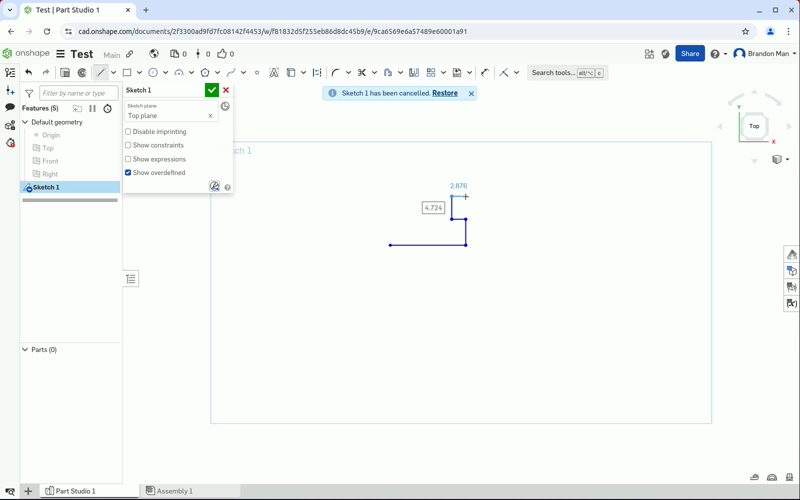
key_up(shift)
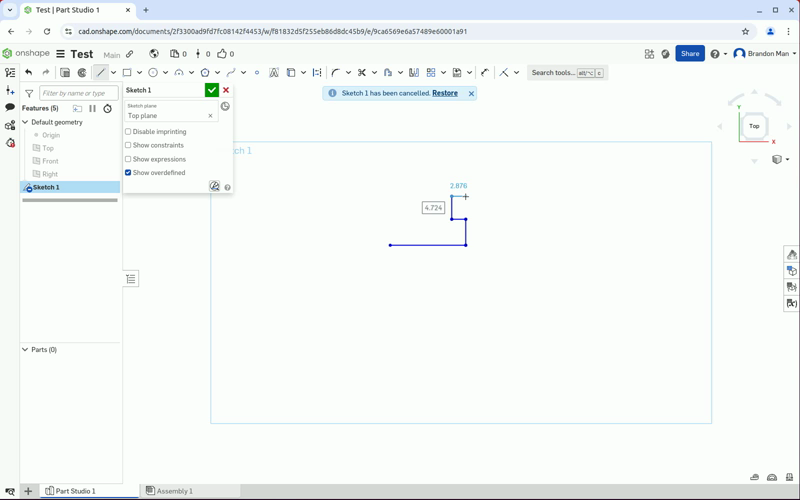
key_down(shift)
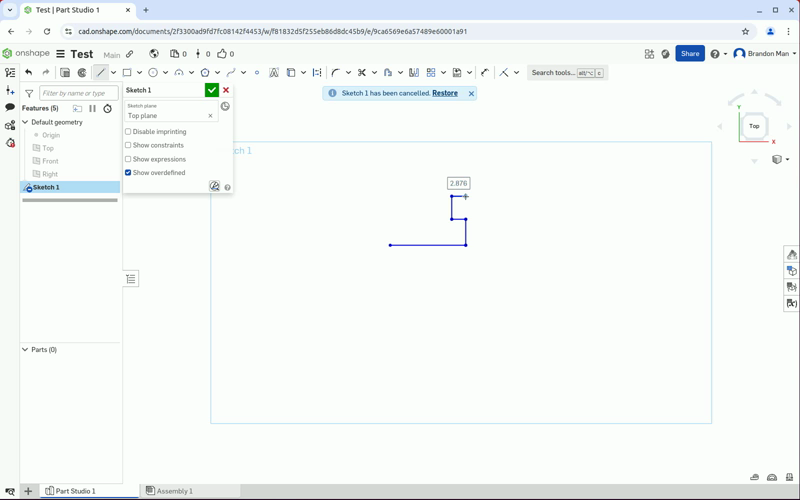
mouse_move(495, 196)
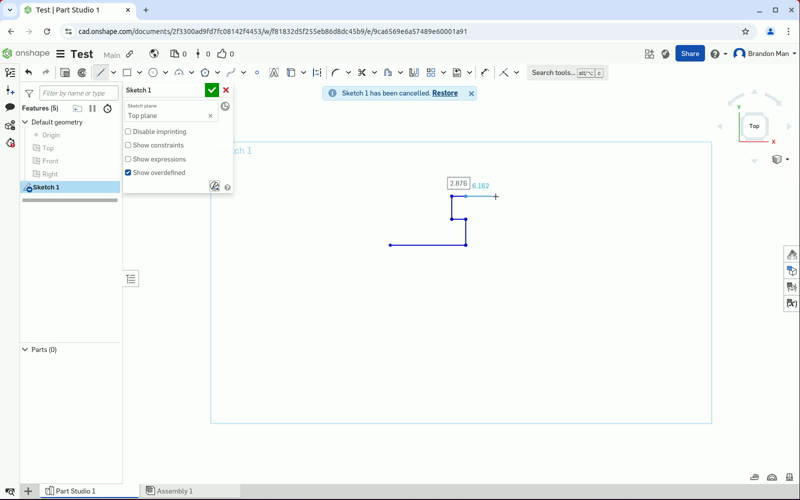
mouse_move(465, 170)
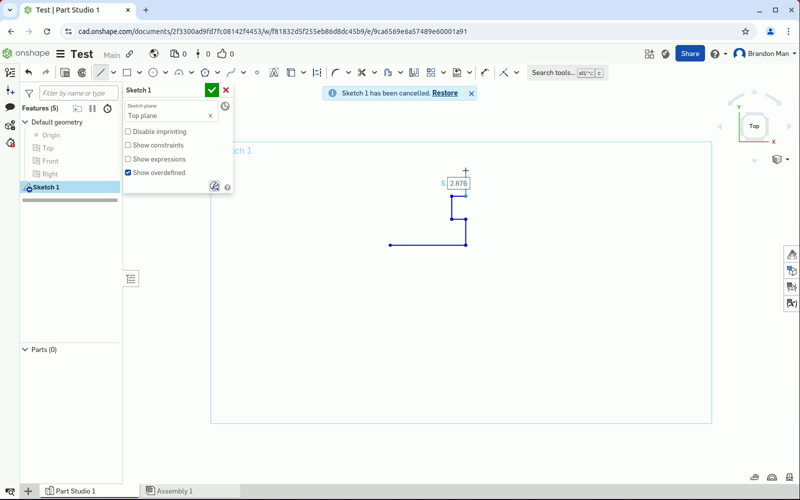
click(465, 170)
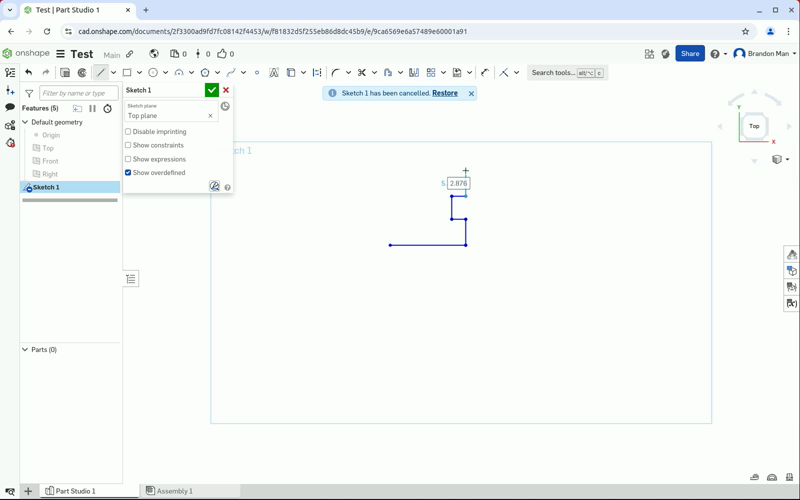
key_up(shift)
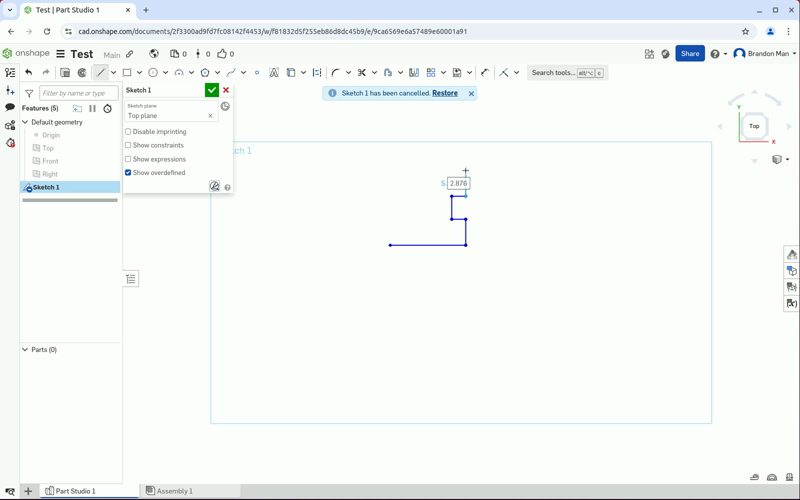
key_down(shift)
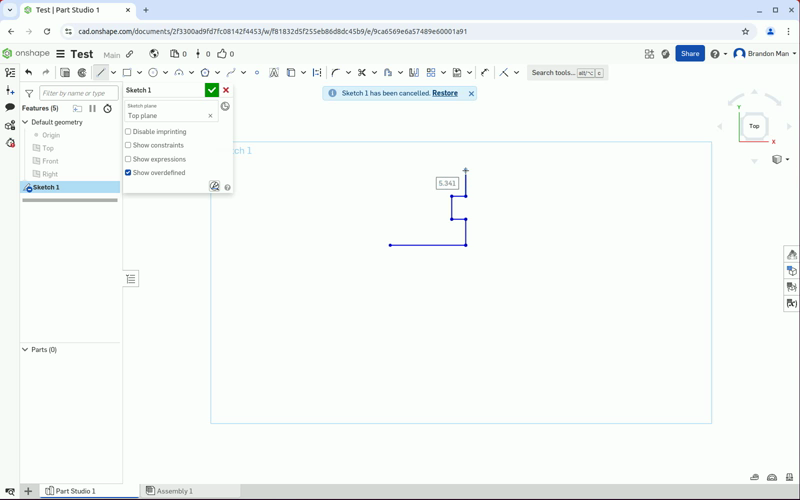
mouse_move(390, 170)
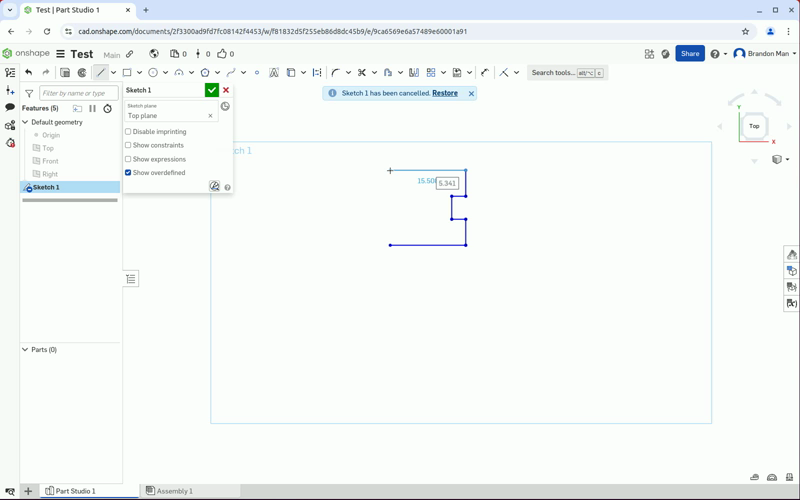
click(390, 170)
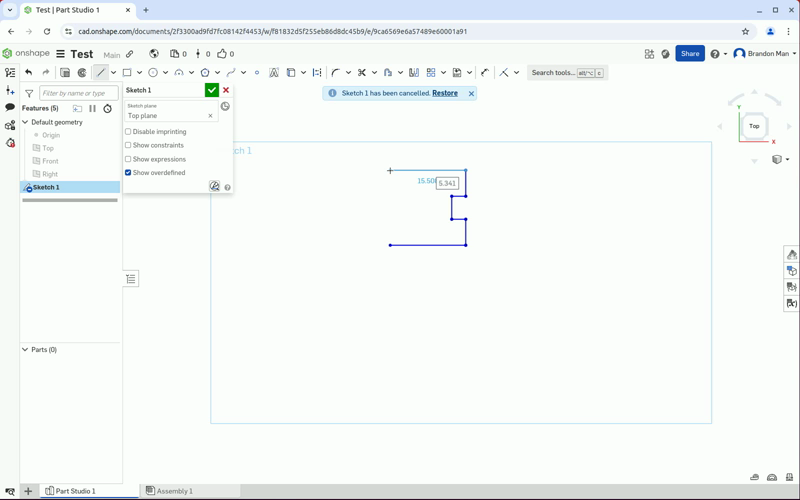
key_up(shift)
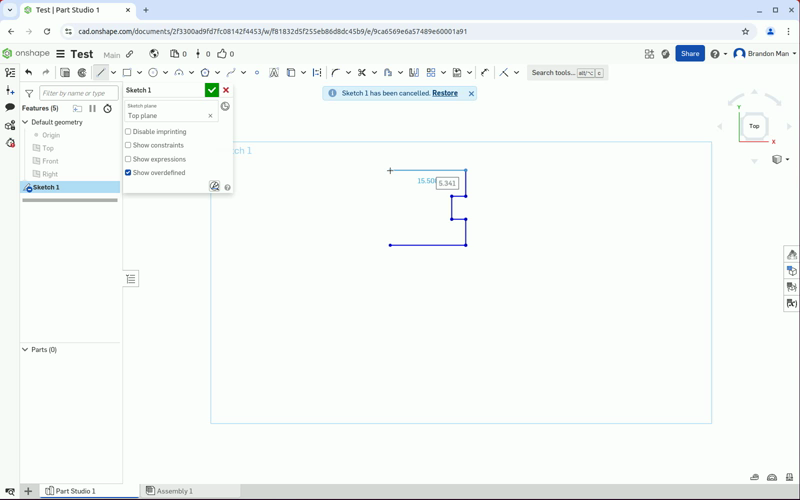
key_down(shift)
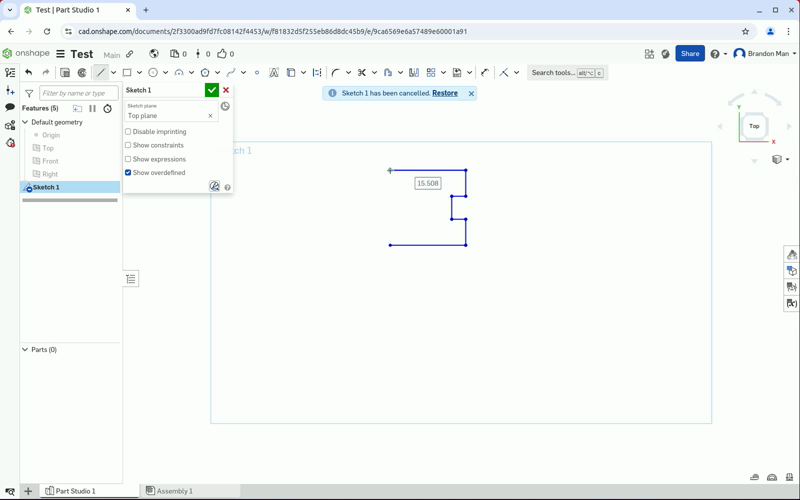
mouse_move(420, 170)
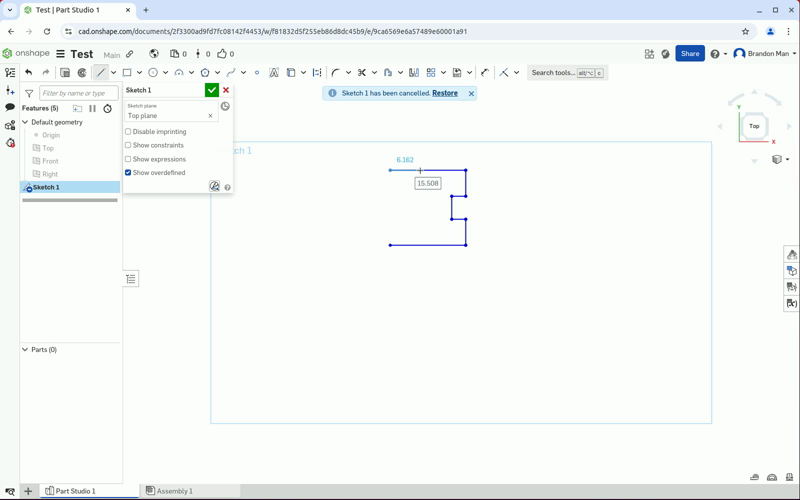
mouse_move(390, 196)
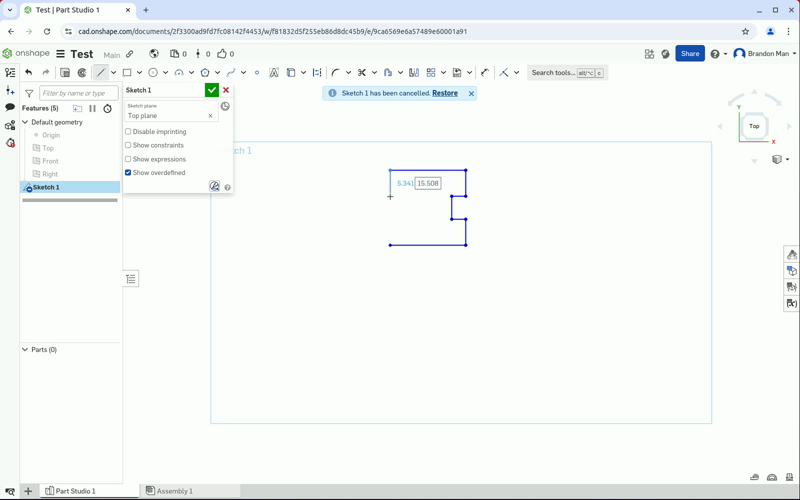
click(390, 196)
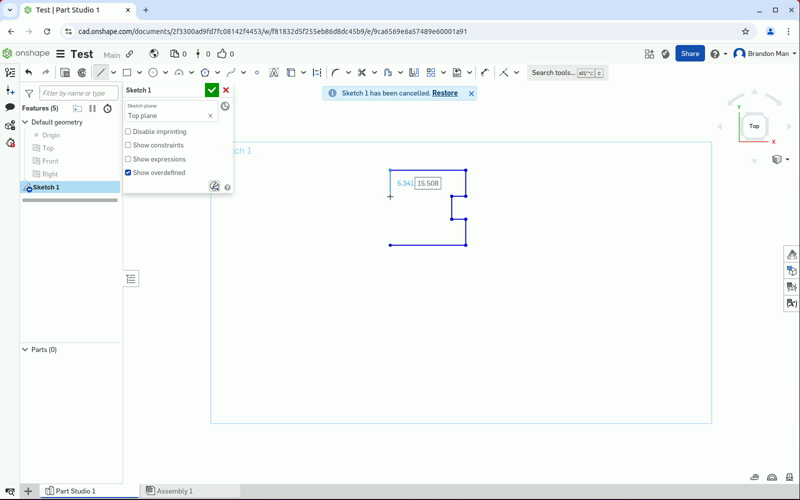
key_up(shift)
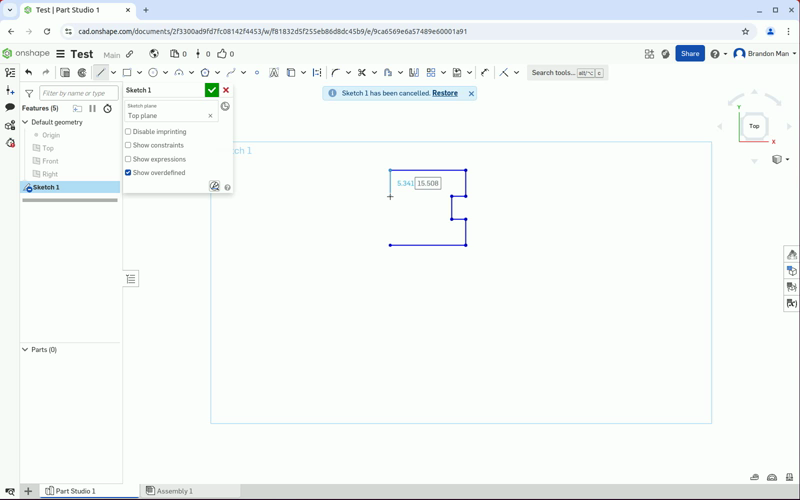
key_down(shift)
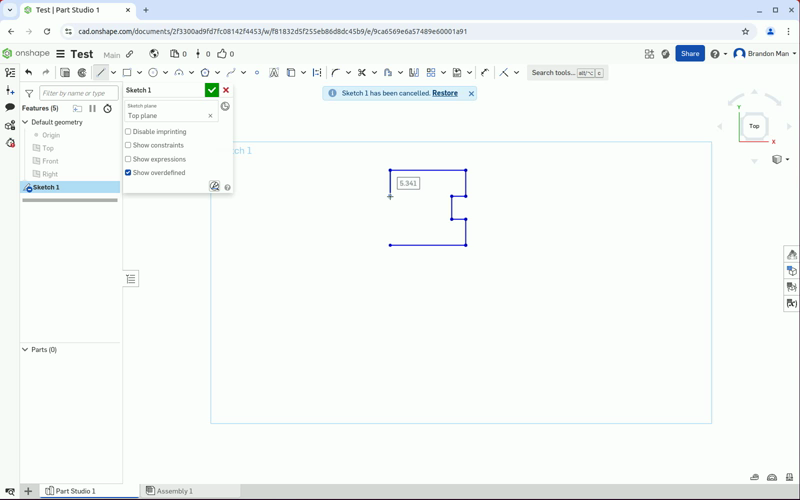
mouse_move(420, 196)
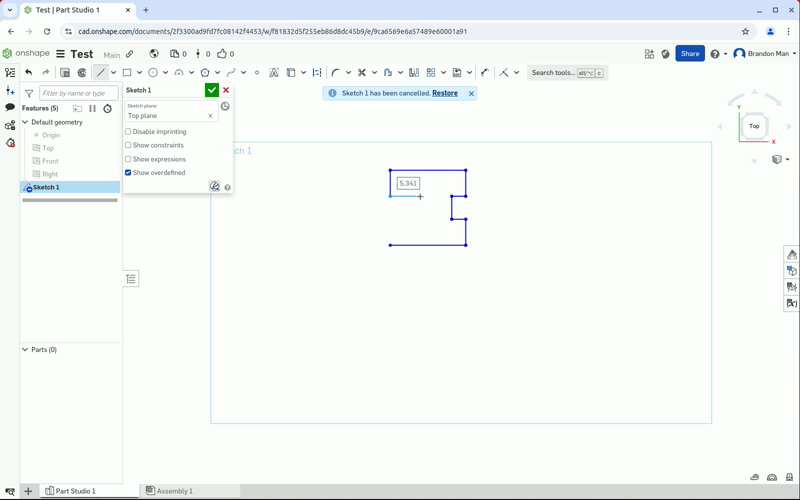
mouse_move(404, 196)
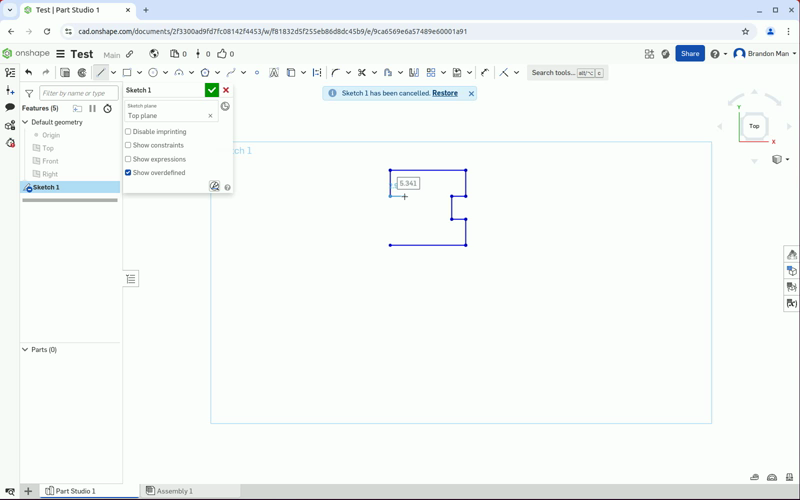
click(404, 196)
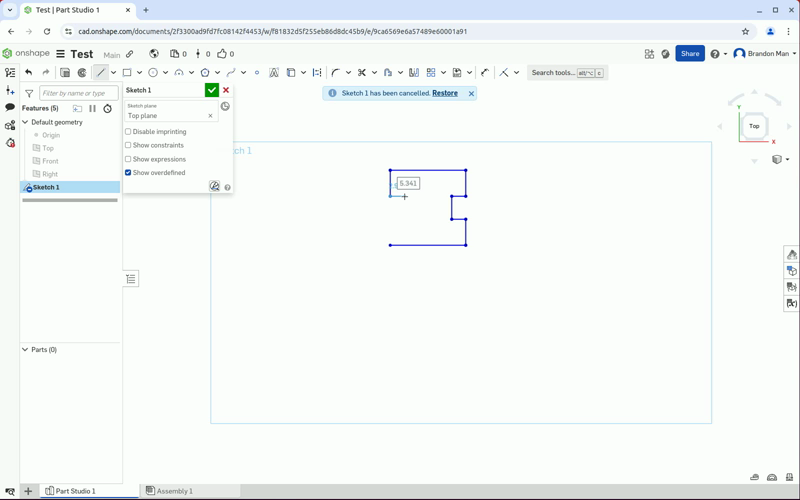
key_up(shift)
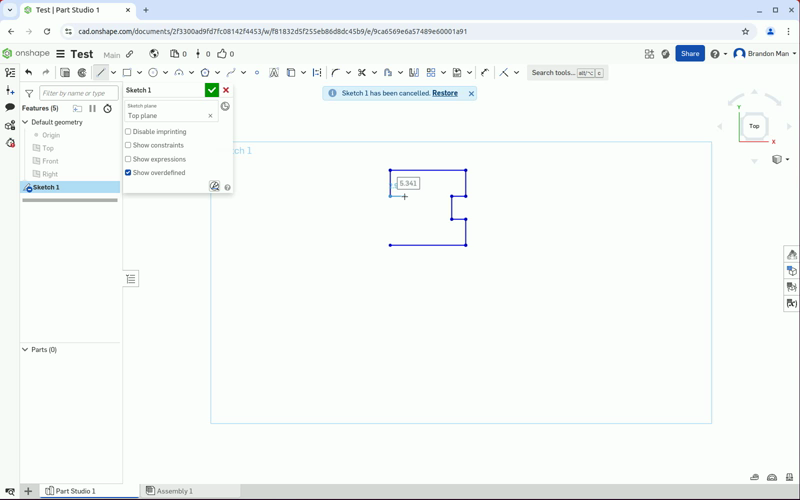
key_down(shift)
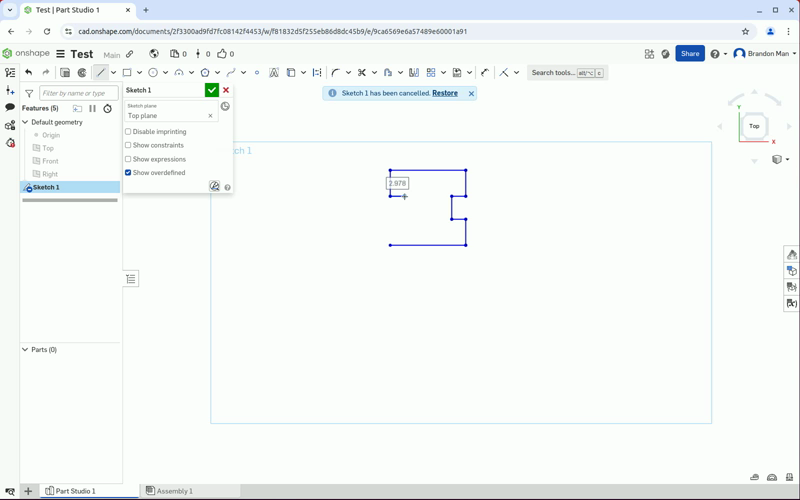
mouse_move(434, 196)
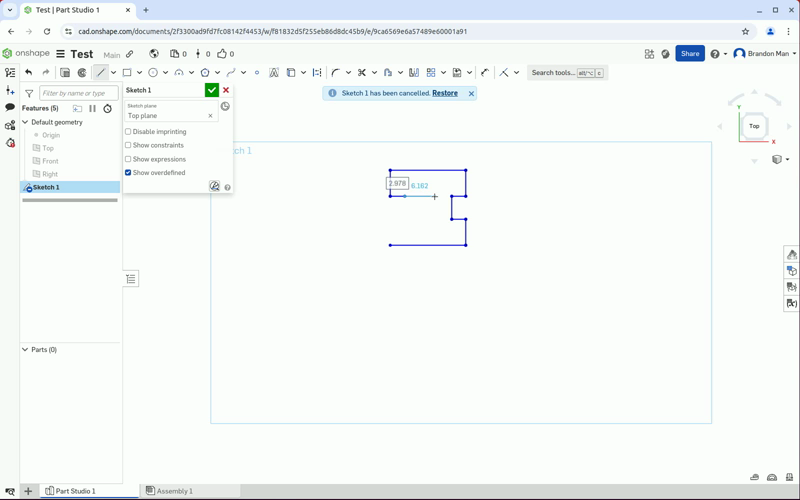
mouse_move(404, 219)
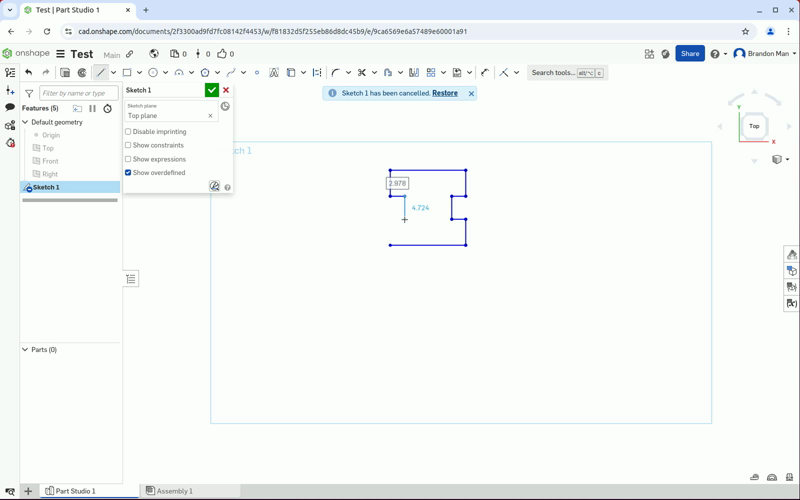
click(404, 219)
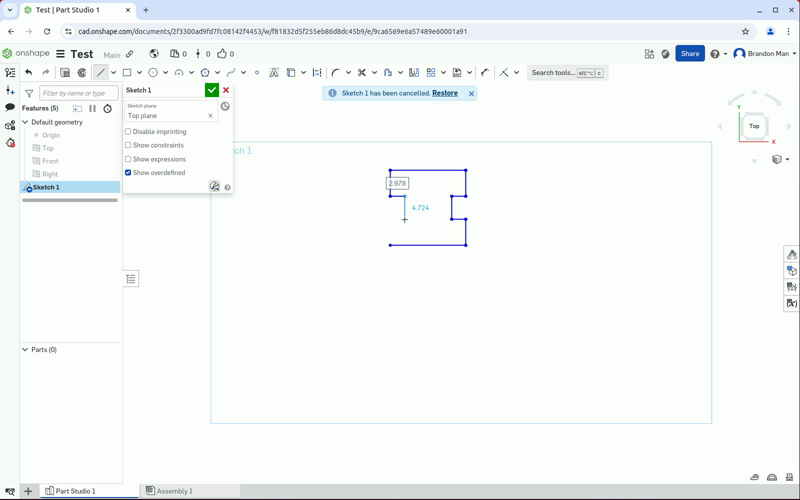
key_up(shift)
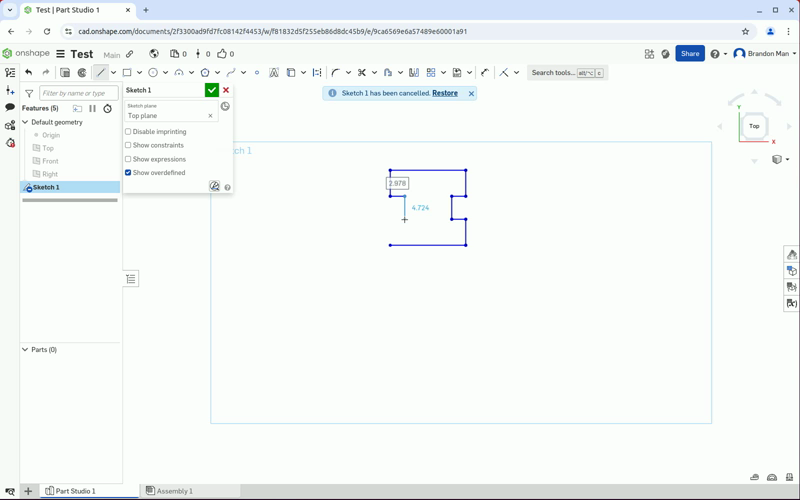
key_down(shift)
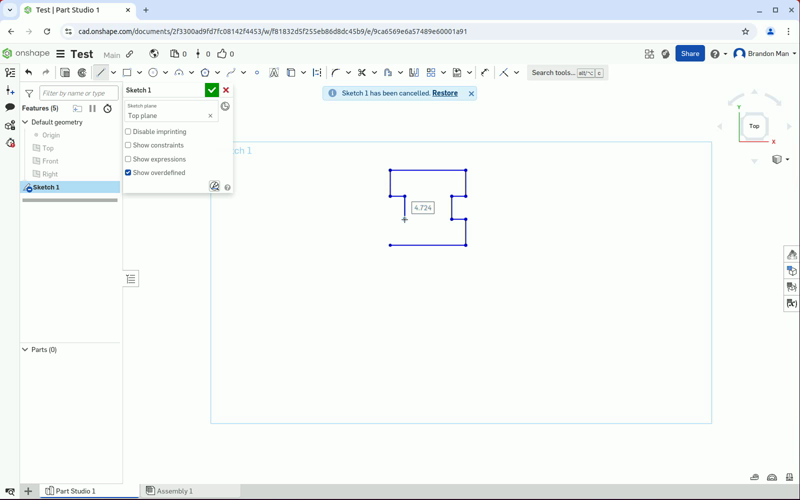
mouse_move(434, 219)
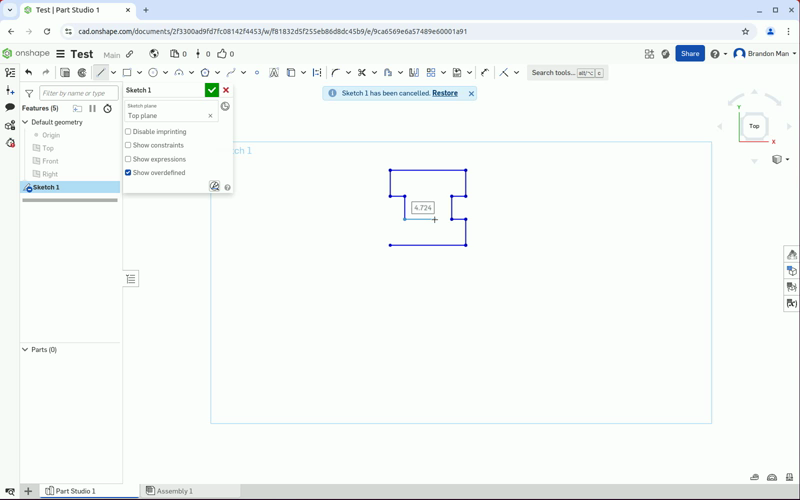
mouse_move(390, 219)
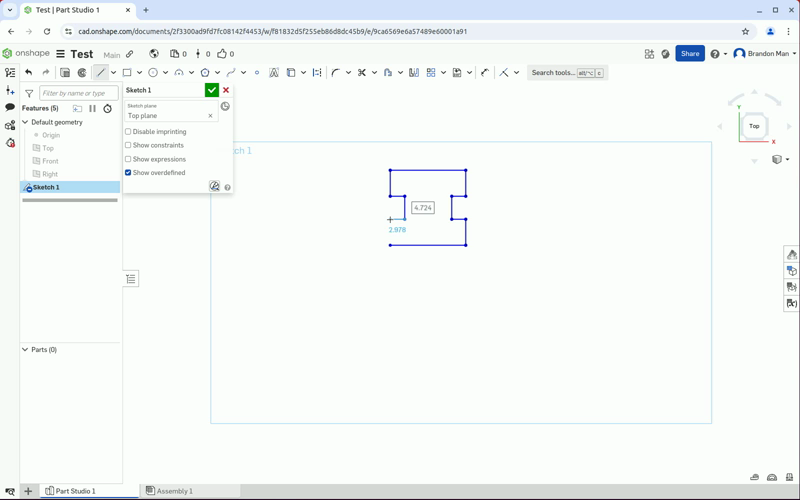
click(390, 219)
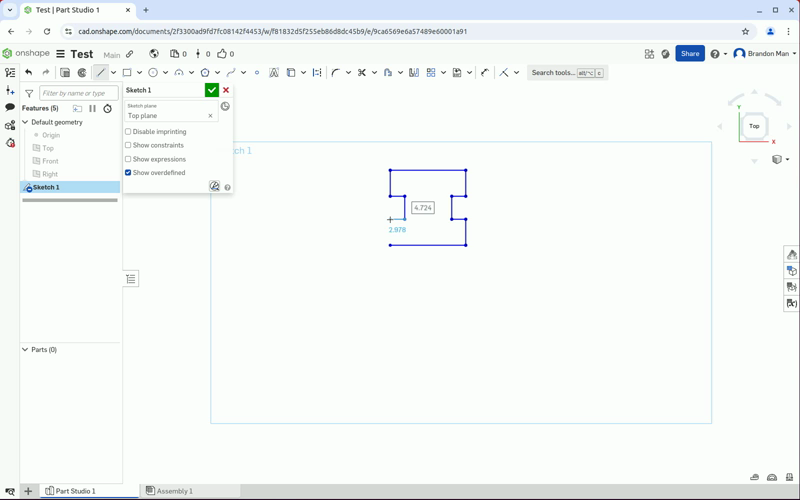
key_up(shift)
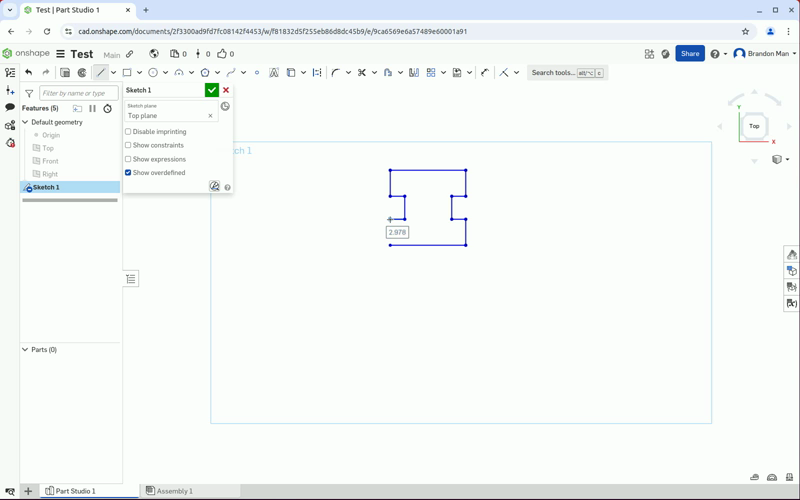
mouse_move(420, 219)
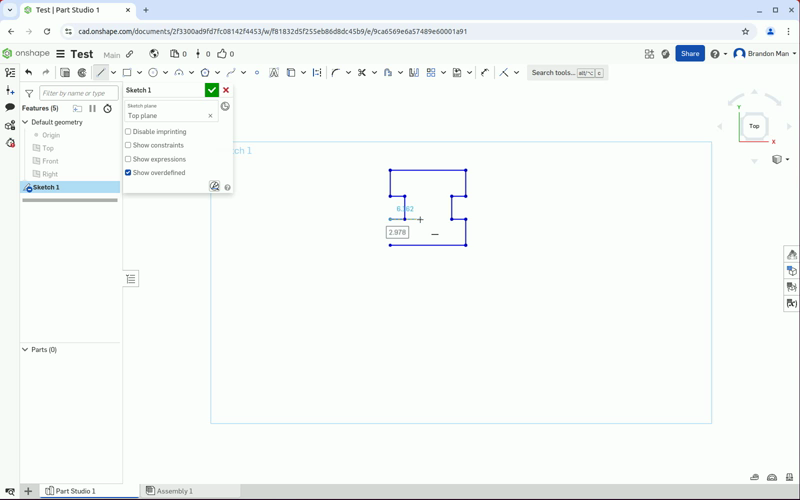
key_down(shift)
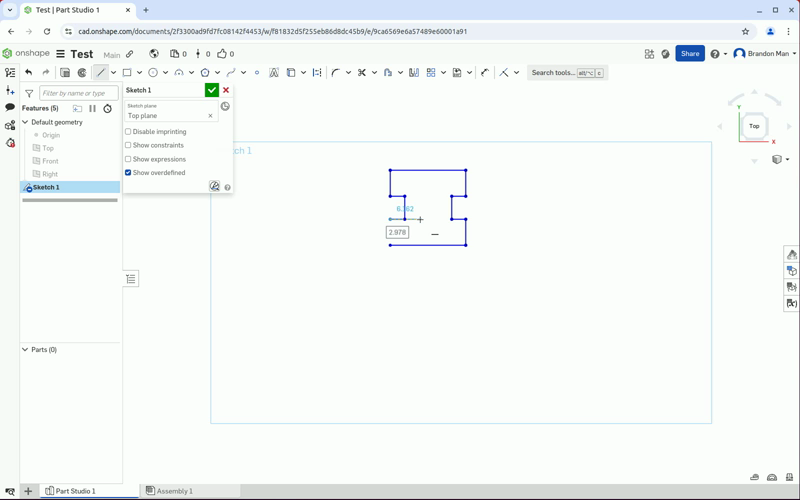
mouse_move(390, 245)
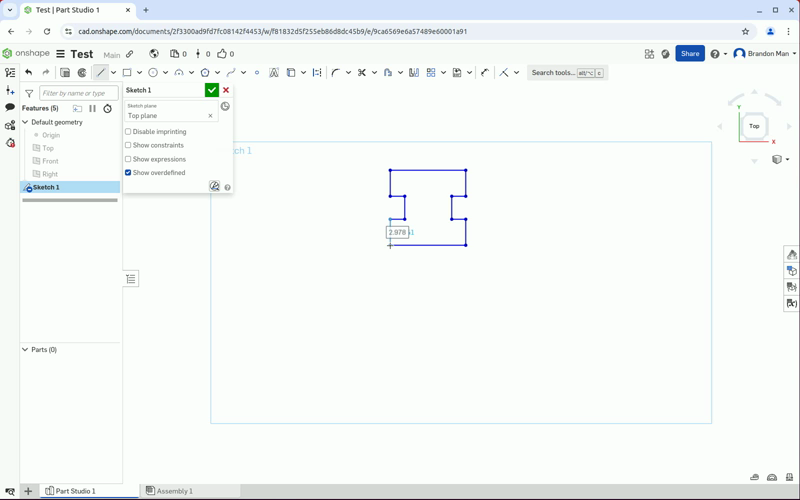
key_up(shift)
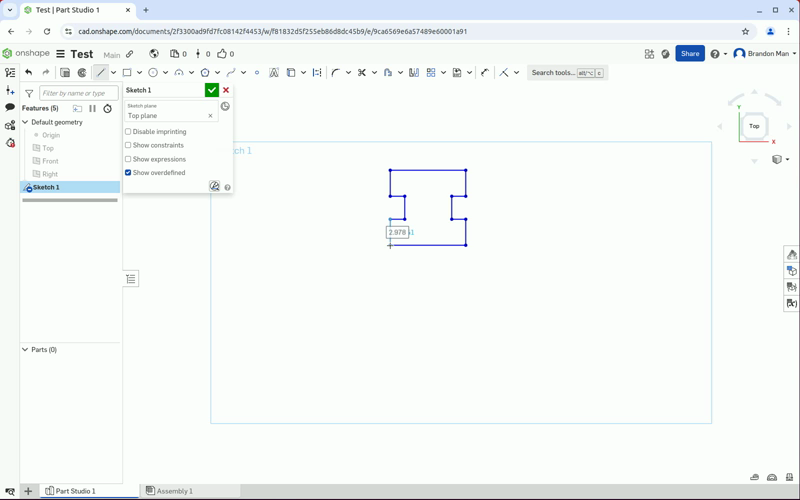
click(390, 245)
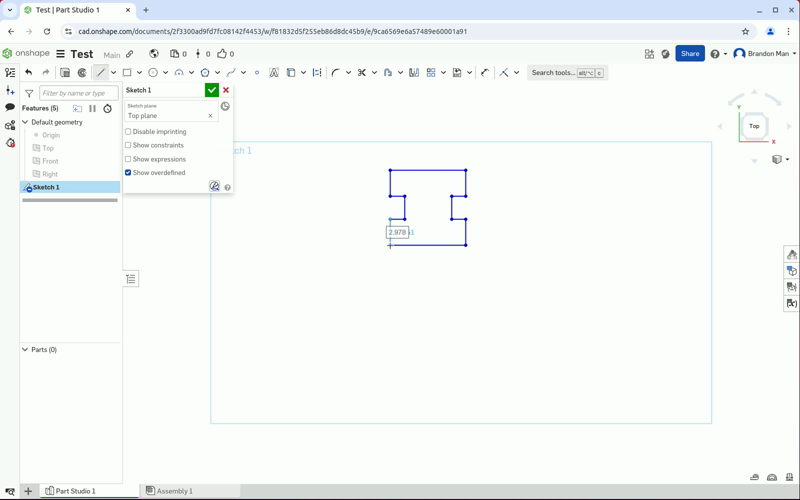
key(esc)
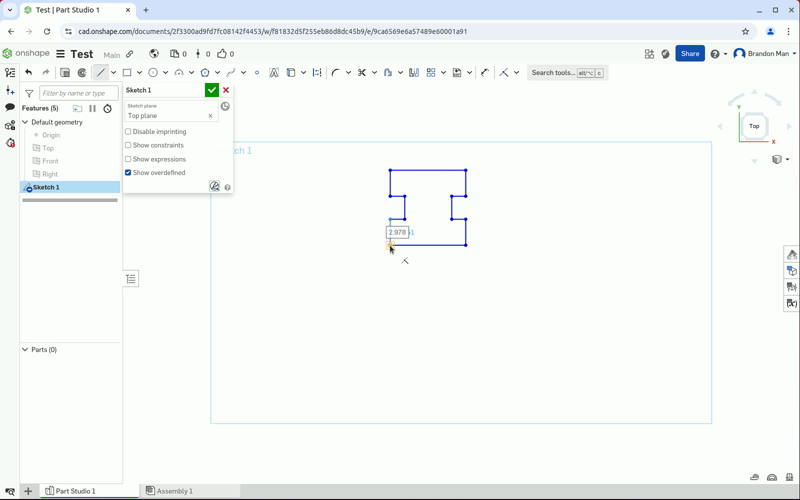
key(c)
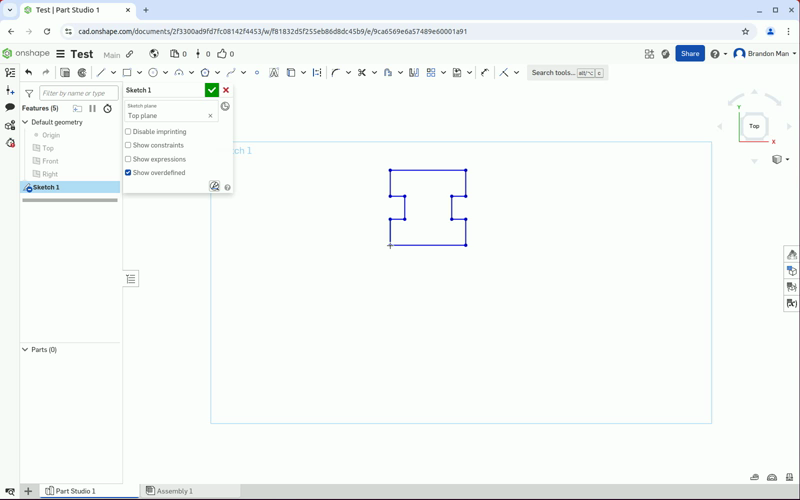
key_down(shift)
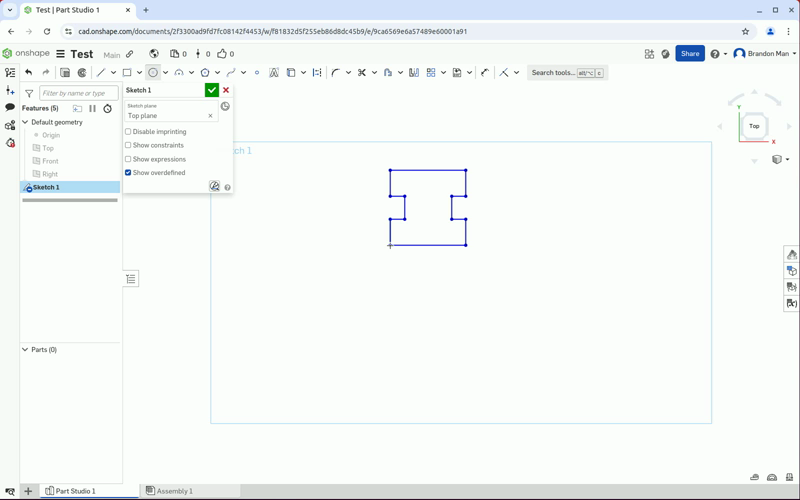
mouse_move(428, 207)
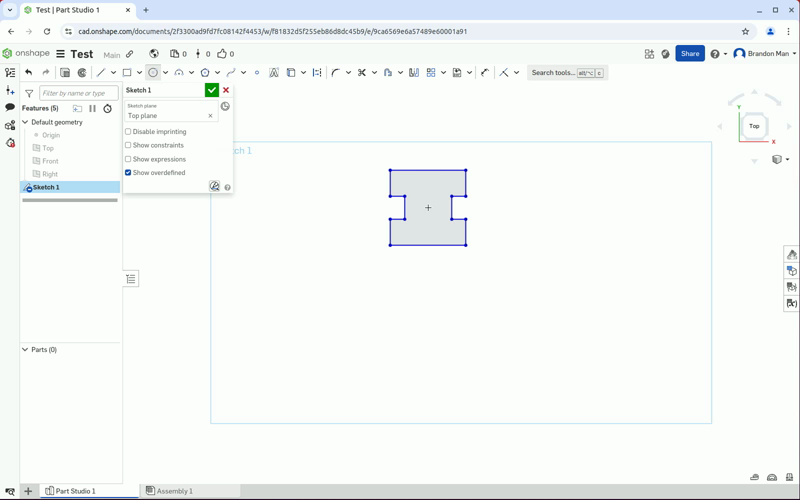
click(428, 207)
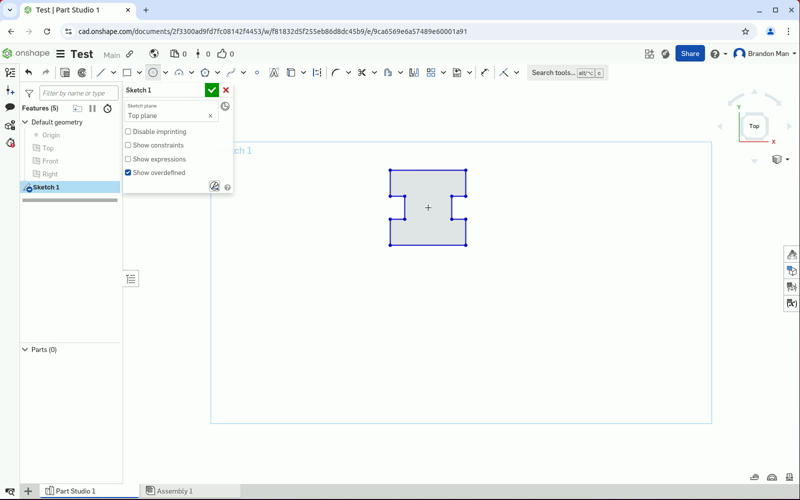
key_up(shift)
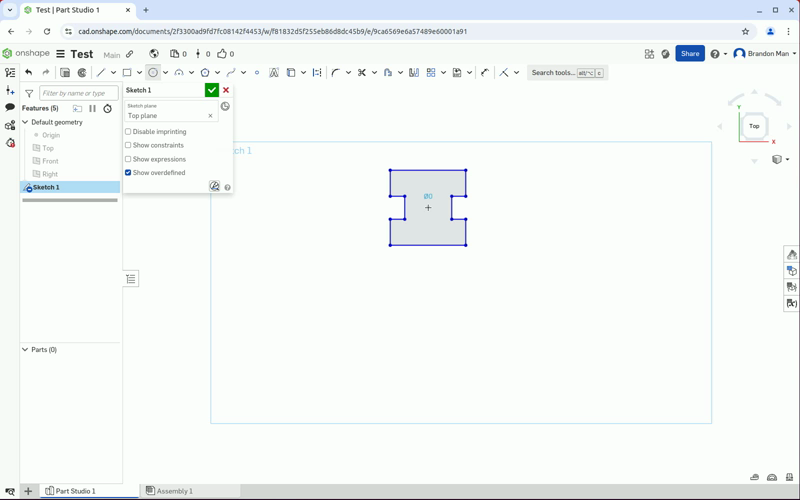
mouse_move(437, 207)
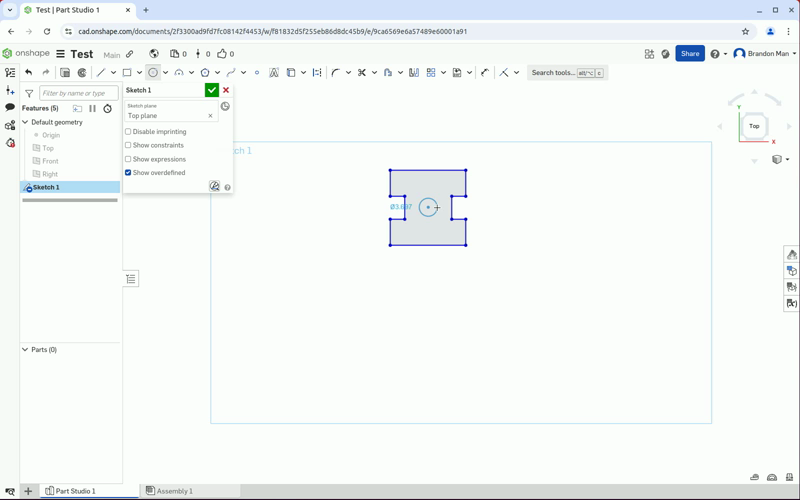
click(437, 207)
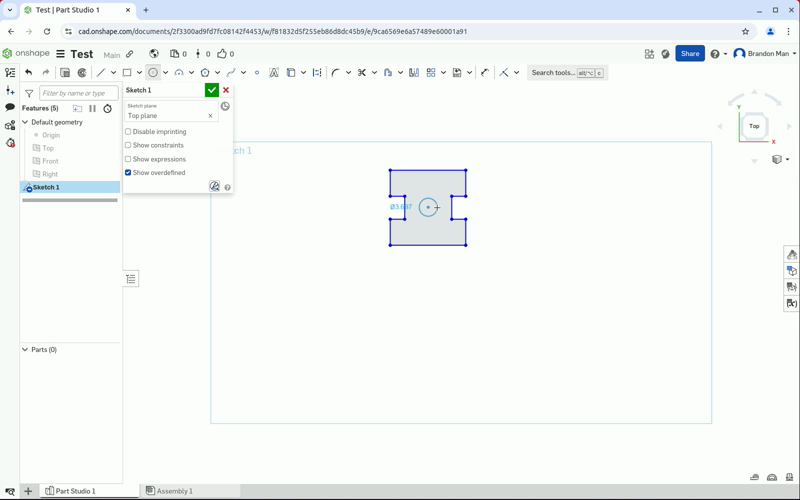
key(esc)
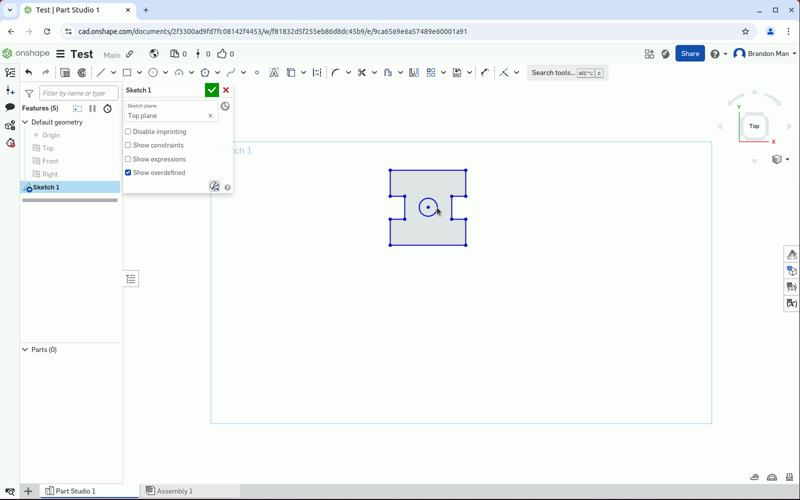
mouse_move(458, 184)
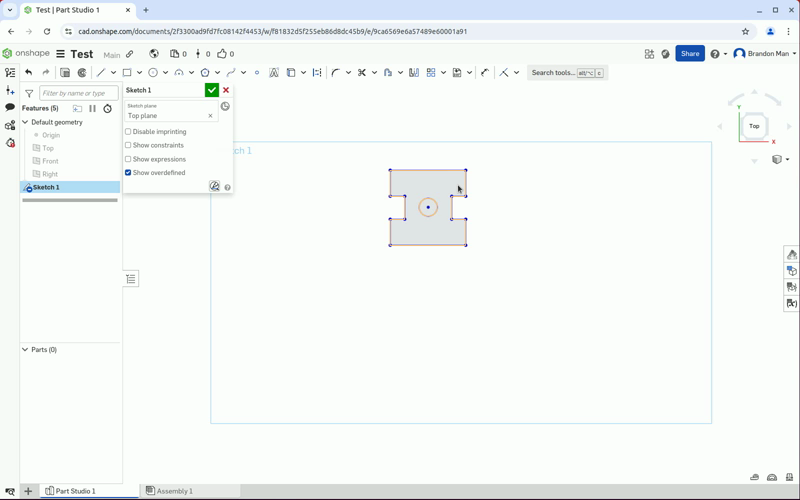
click(458, 184)
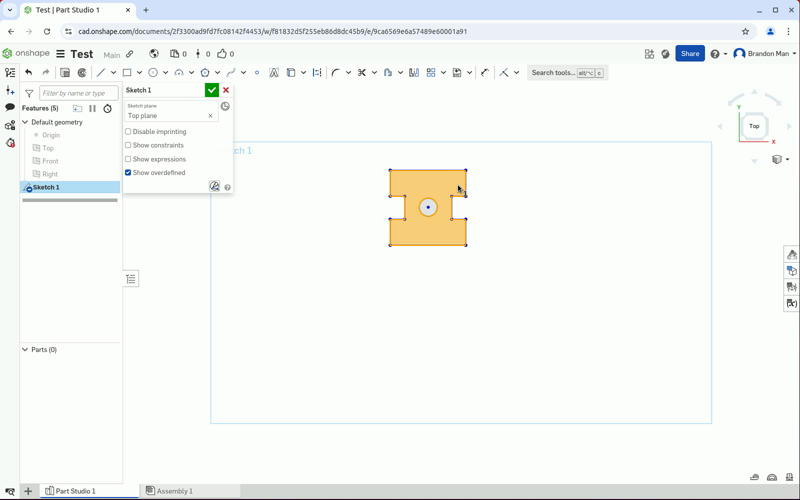
mouse_move(73, 352)
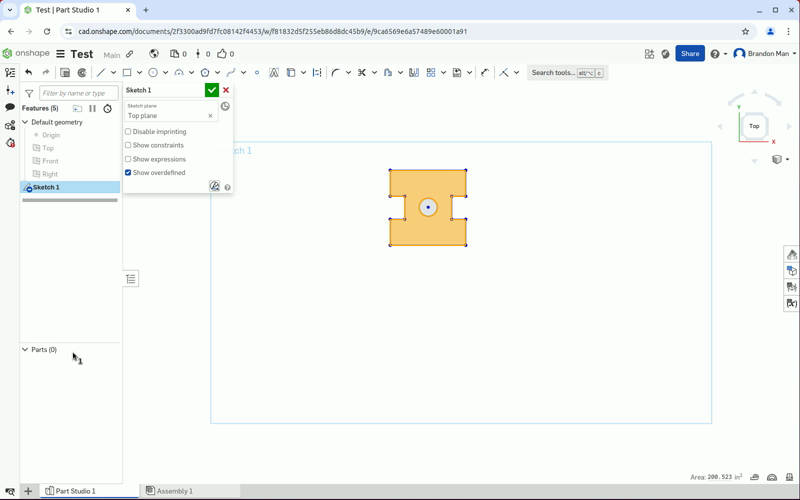
key(shift+y)
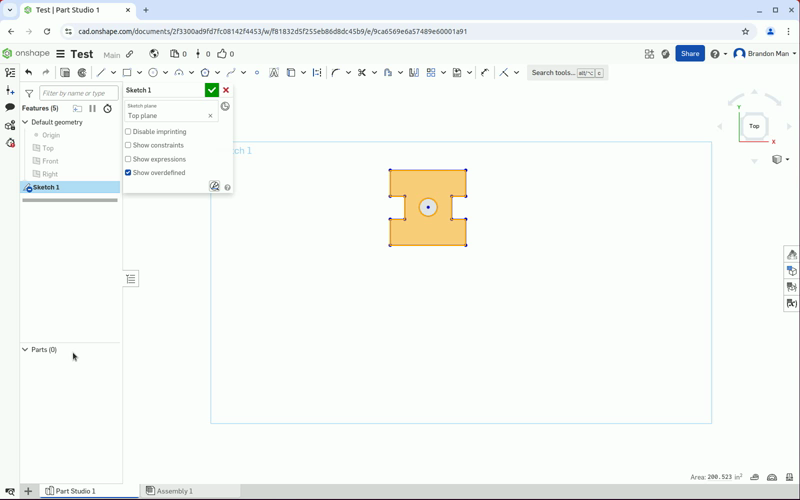
key(shift+e)
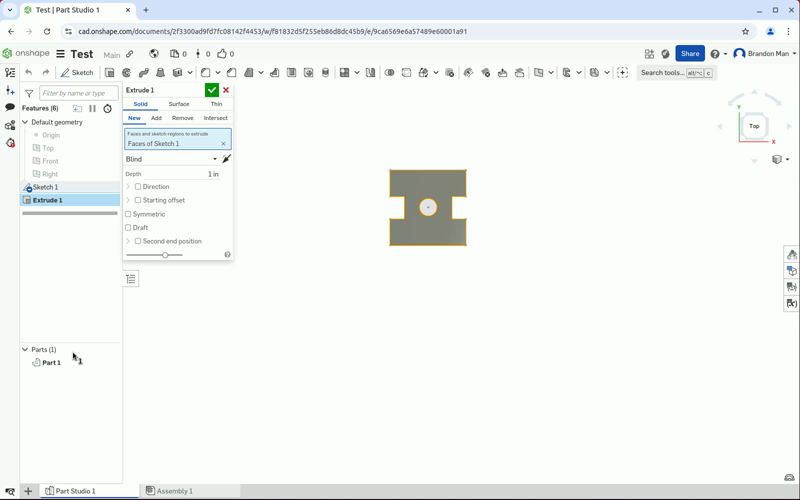
mouse_move(143, 106)
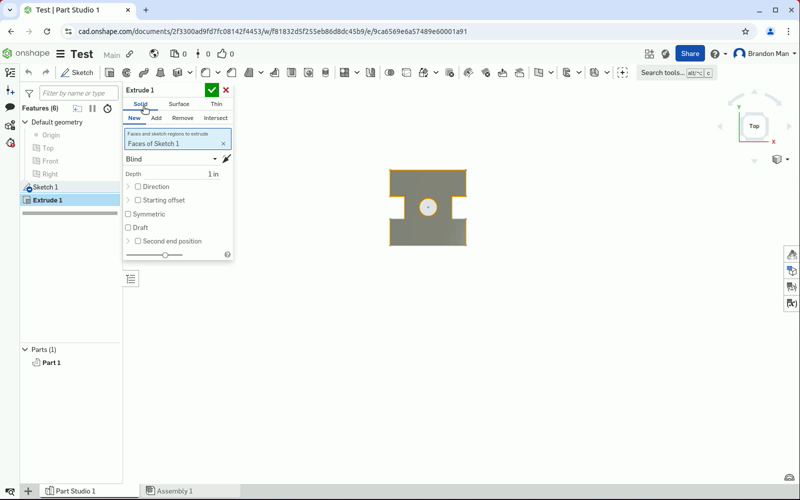
click(143, 106)
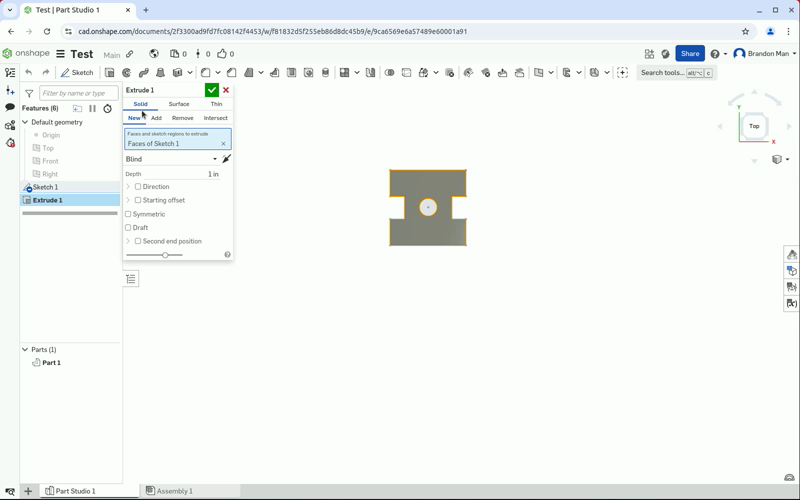
mouse_move(137, 120)
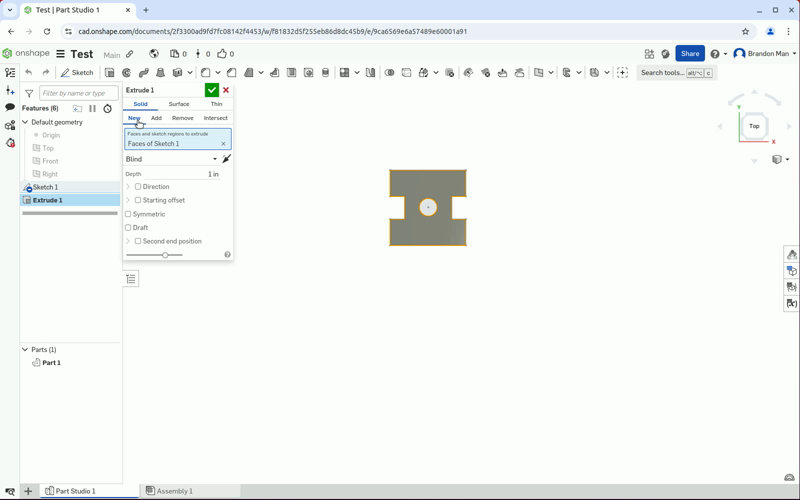
click(137, 120)
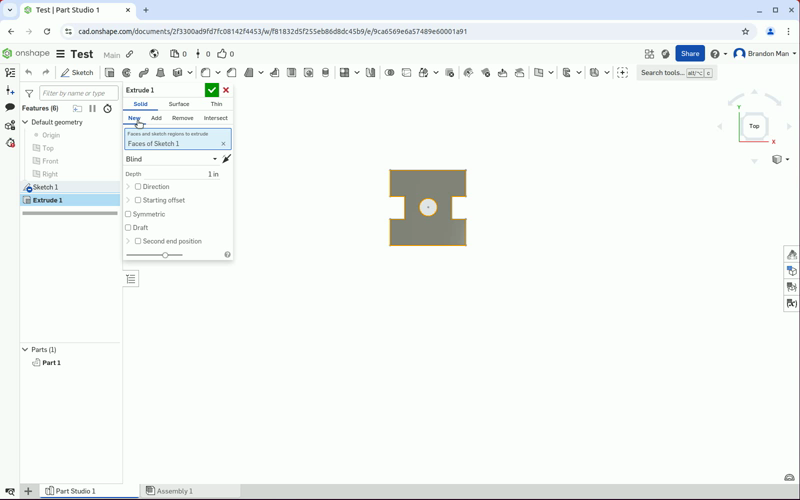
key(tab, 4)
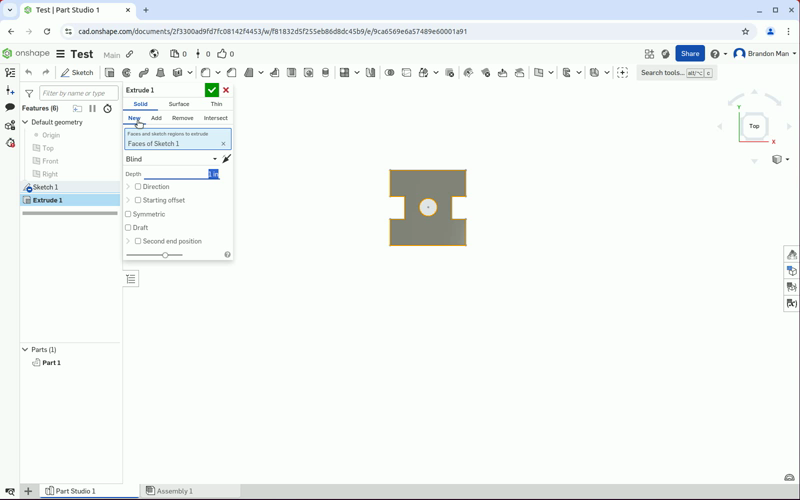
text(3.851)
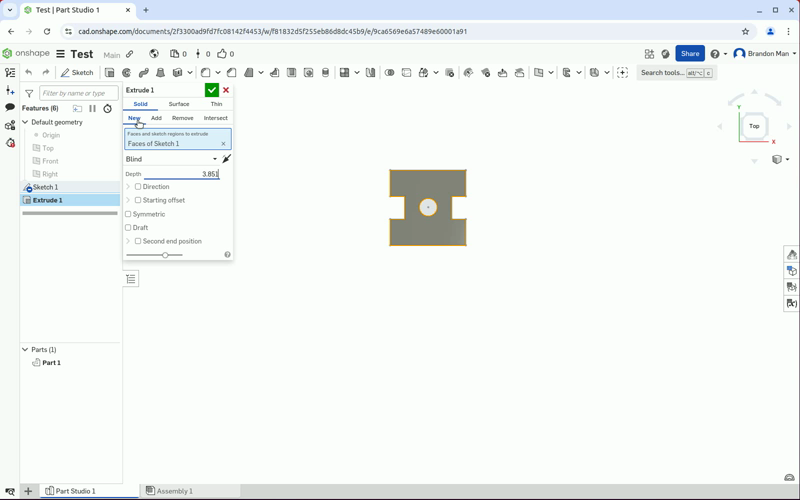
key(enter)
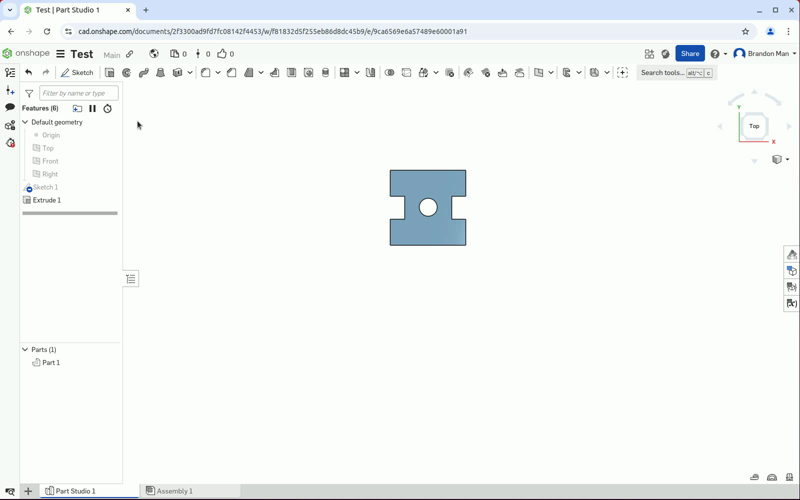
key(shift+h)
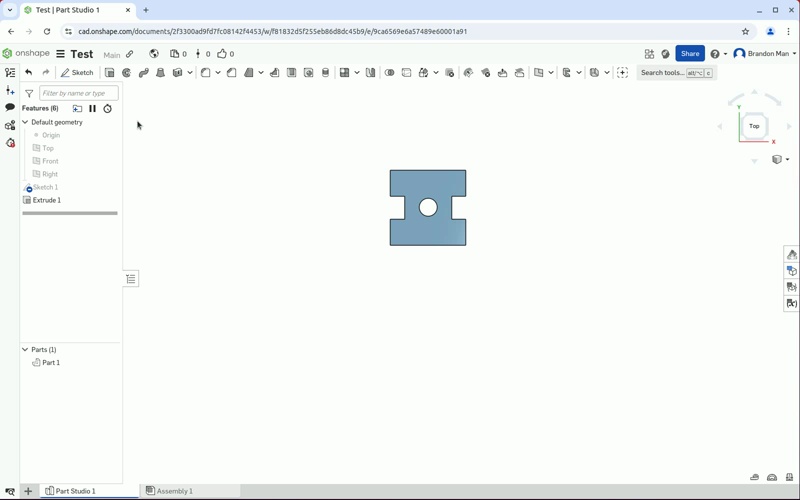
key(shift+h)
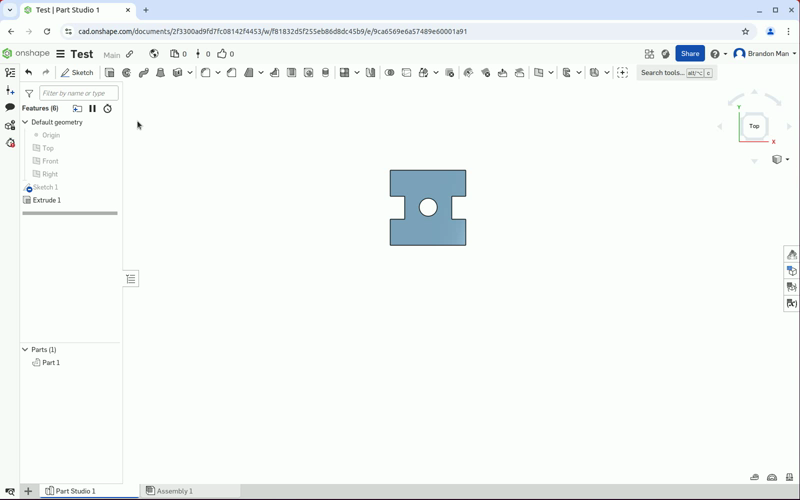
mouse_move(73, 189)
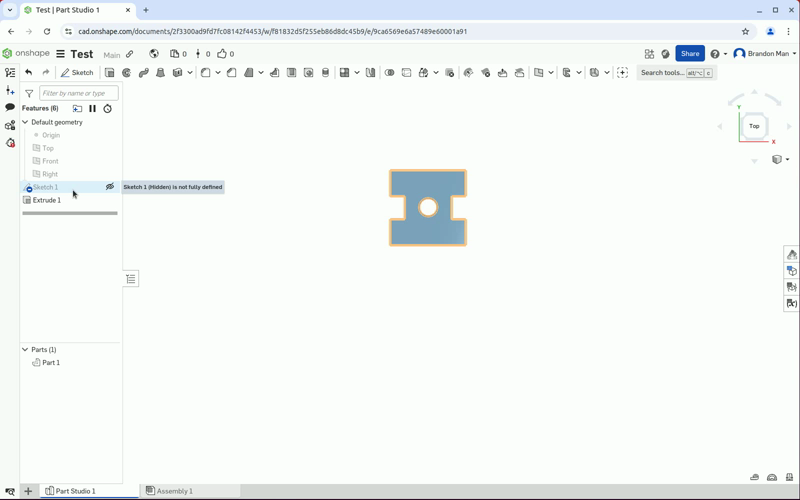
click(73, 189)
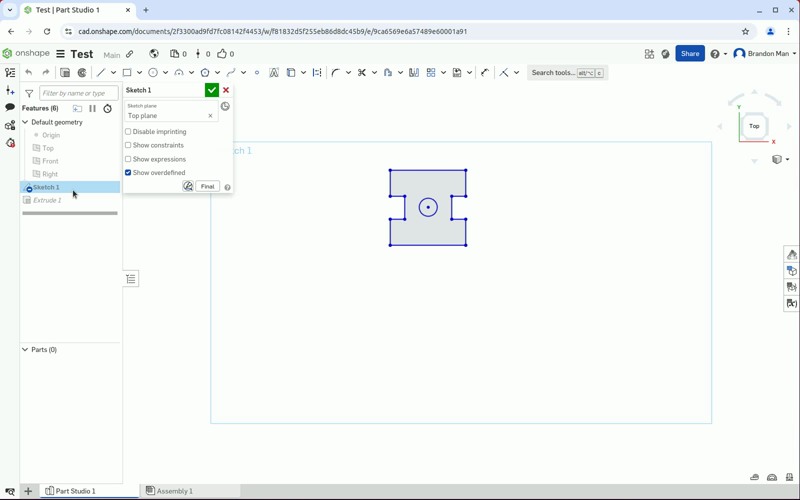
mouse_move(229, 92)
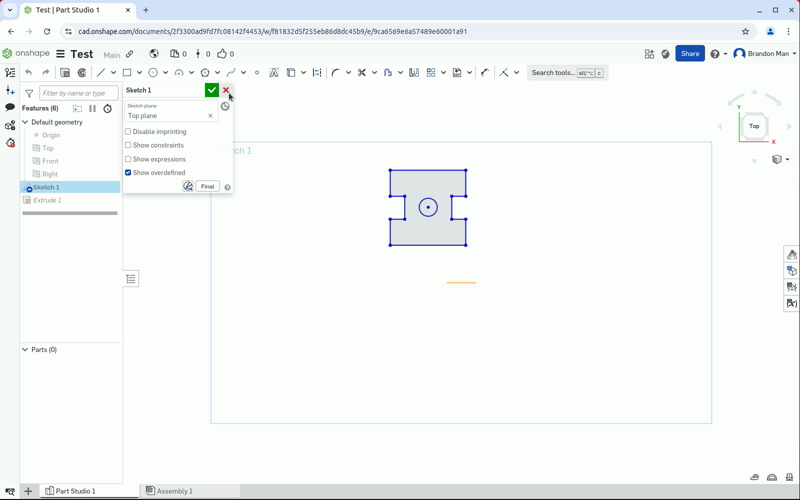
click(229, 92)
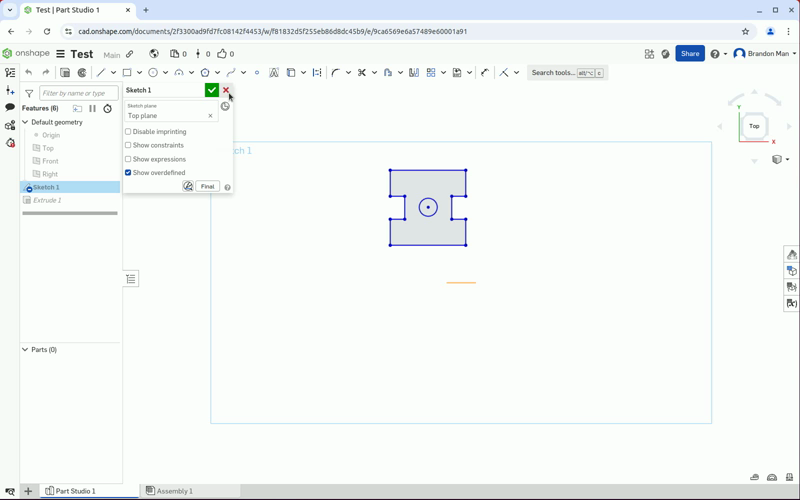
key(shift+s)
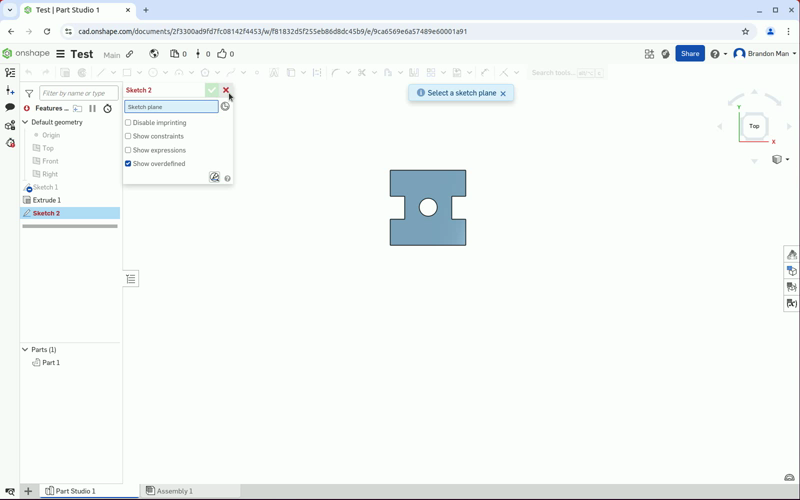
mouse_move(73, 150)
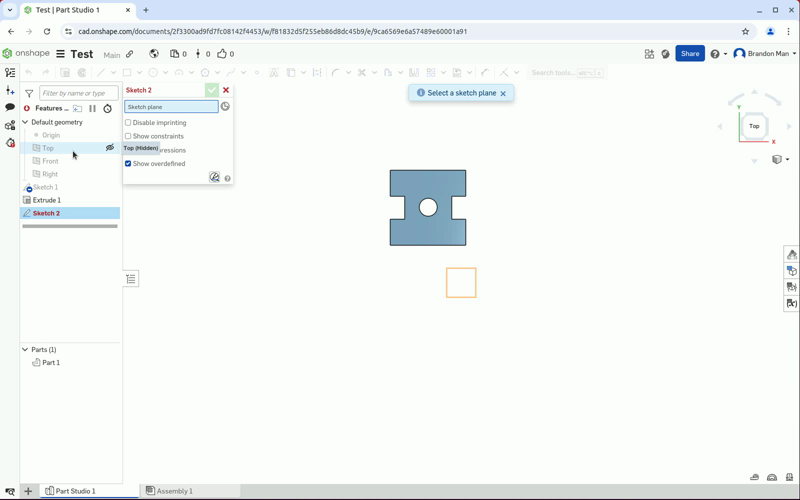
click(73, 150)
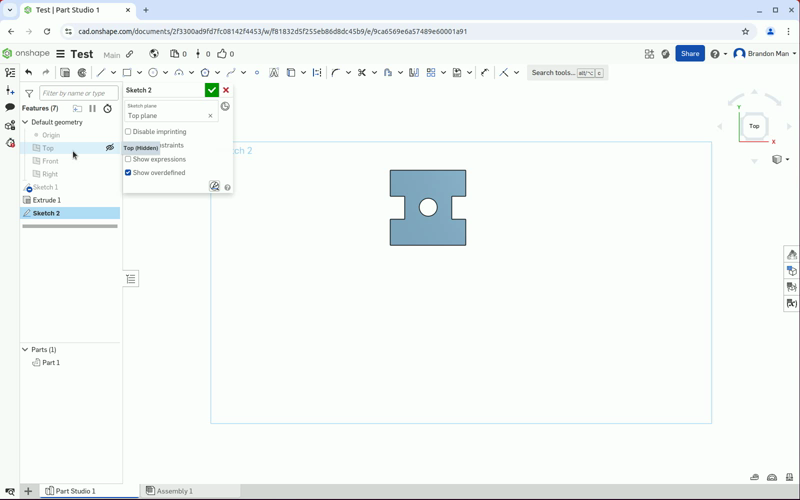
mouse_move(73, 352)
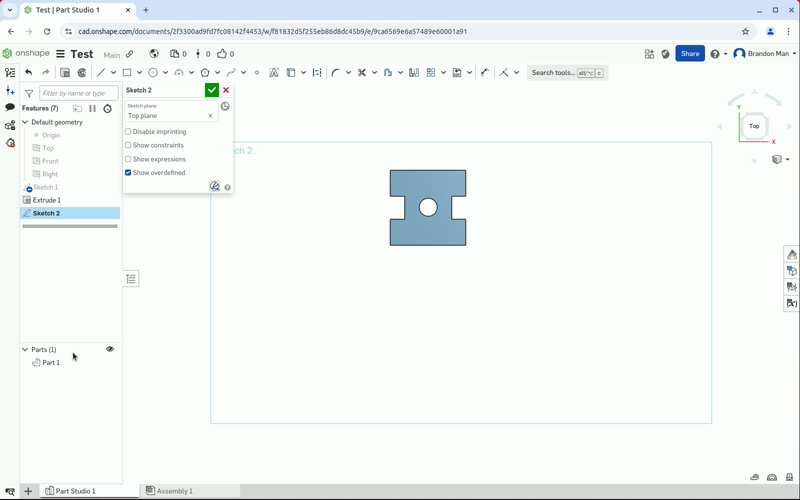
key(y)
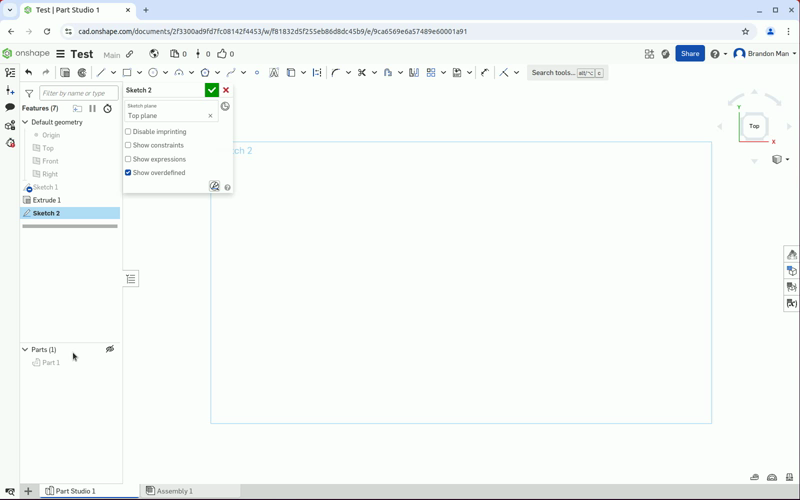
key(l)
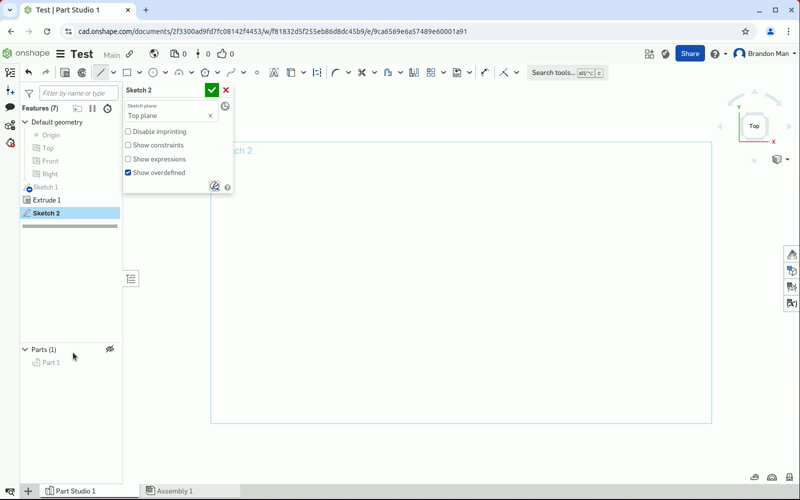
key_down(shift)
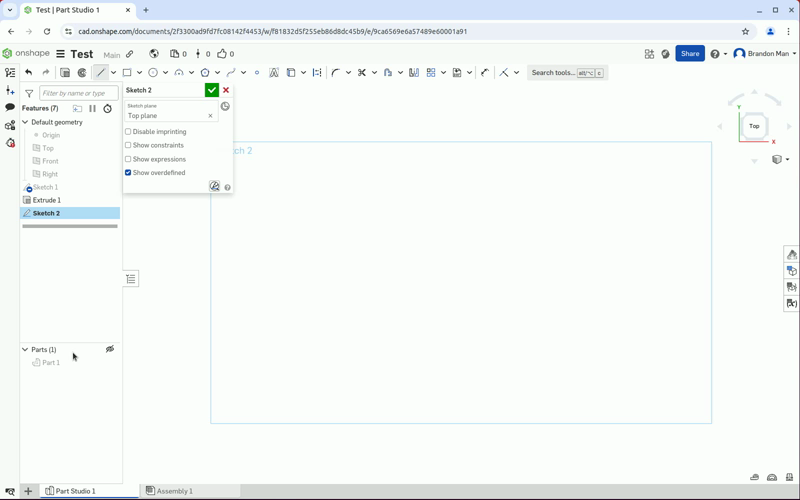
mouse_move(390, 282)
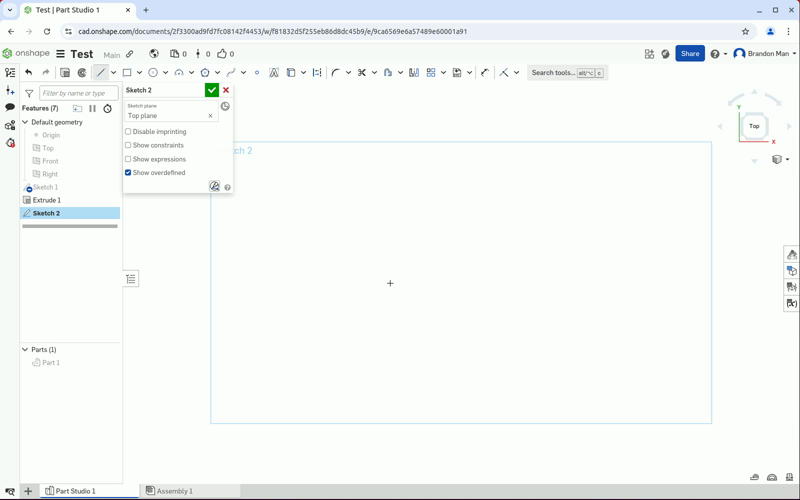
click(390, 282)
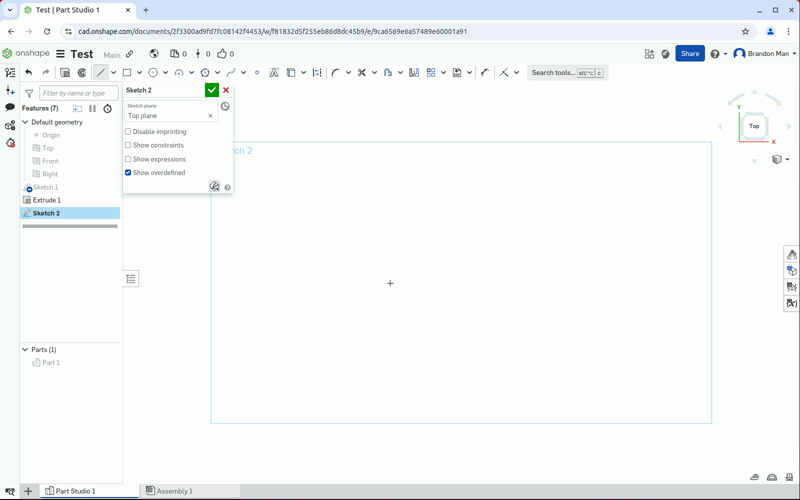
key_up(shift)
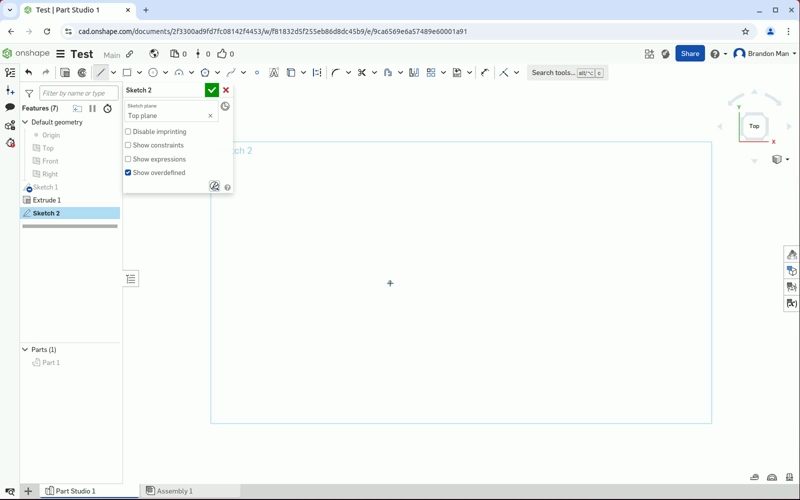
key_down(shift)
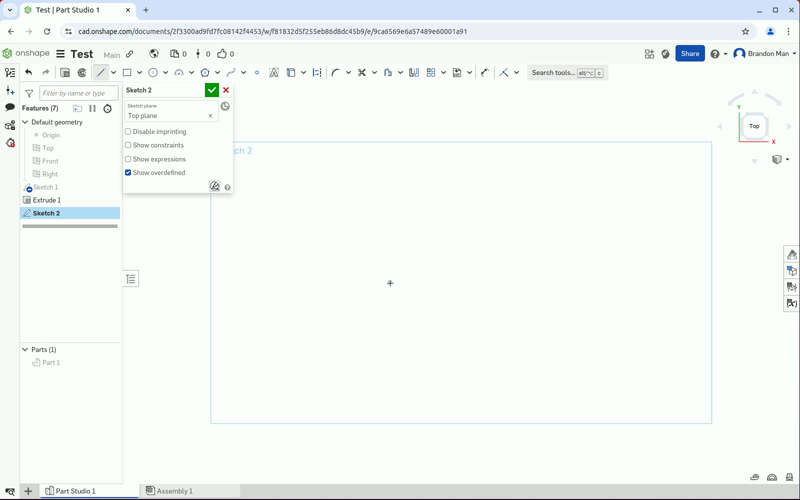
mouse_move(465, 282)
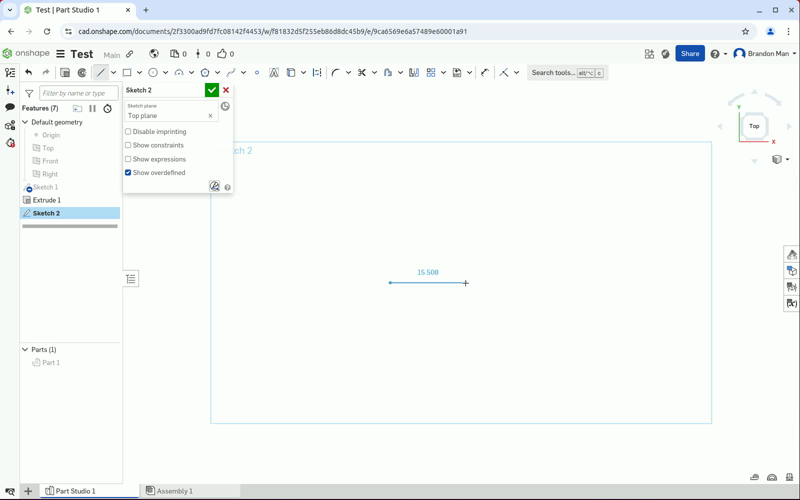
click(465, 282)
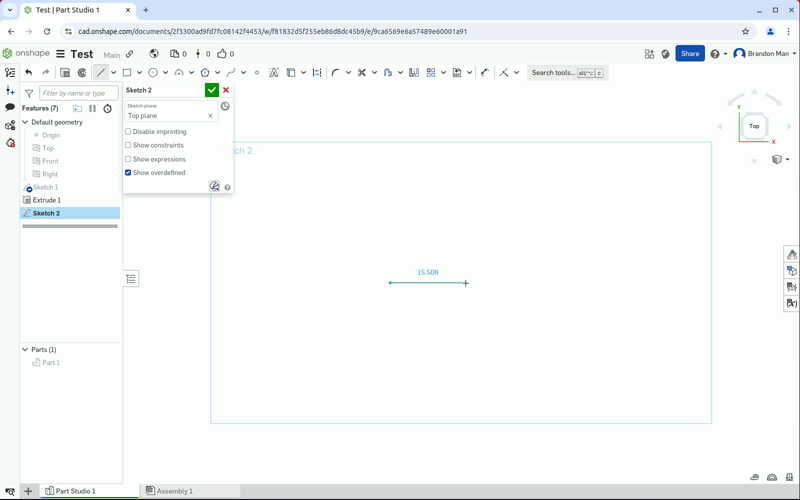
key_up(shift)
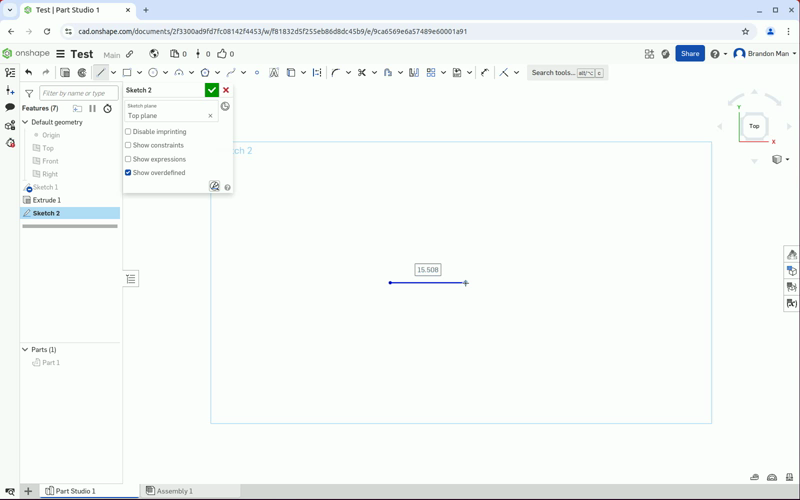
key_down(shift)
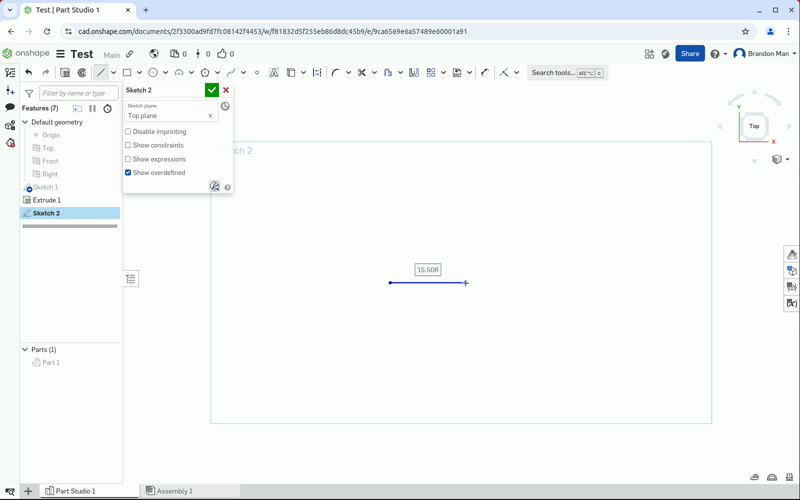
mouse_move(495, 282)
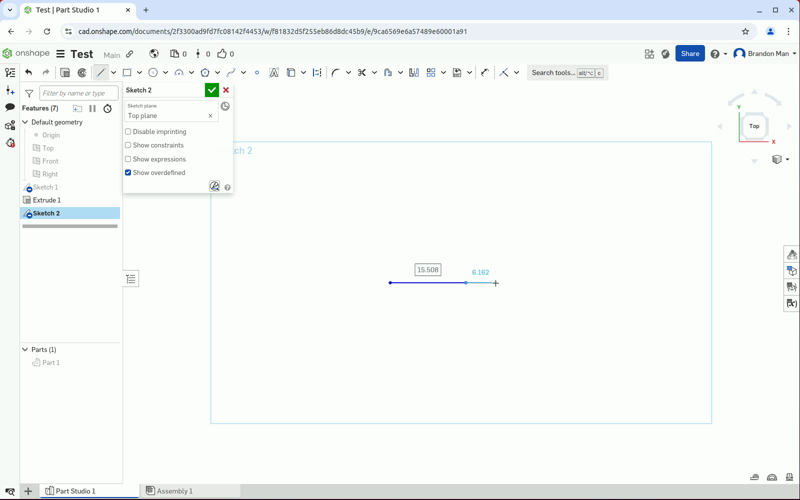
mouse_move(465, 244)
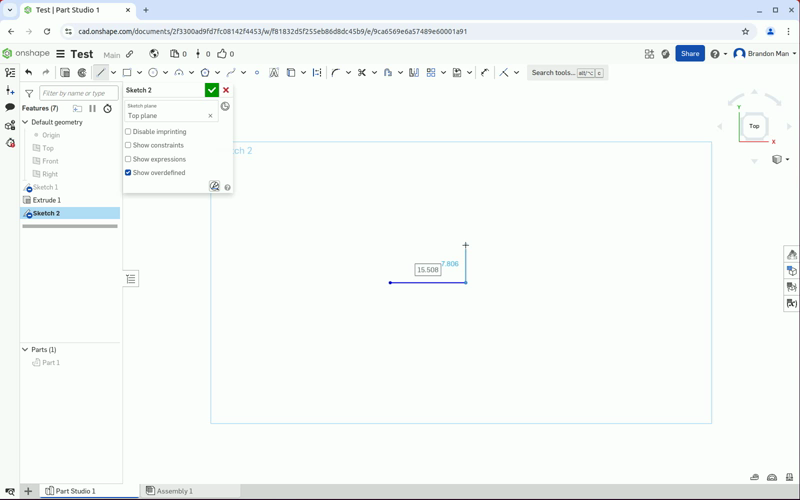
click(465, 244)
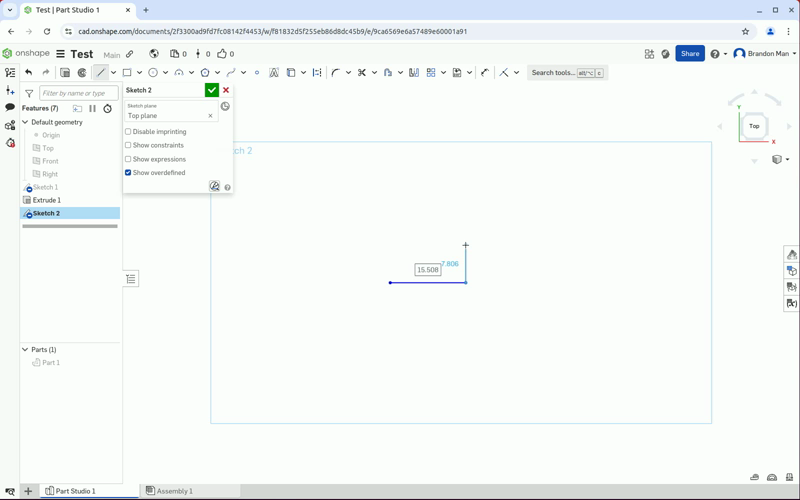
key_up(shift)
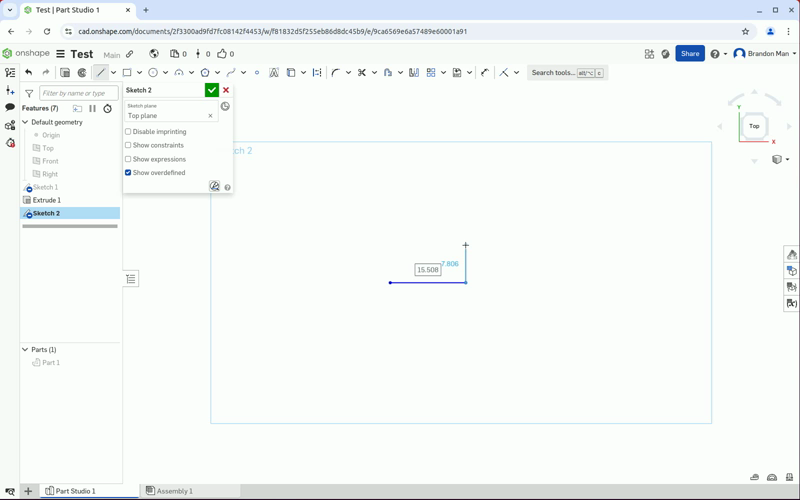
key_down(shift)
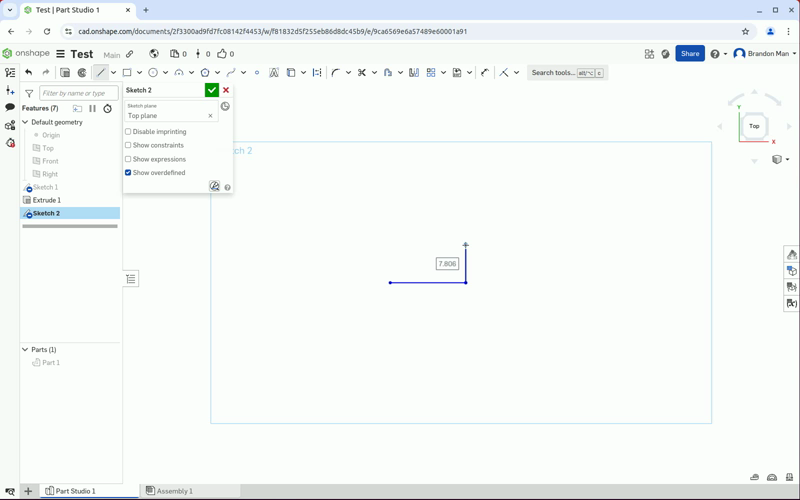
mouse_move(390, 244)
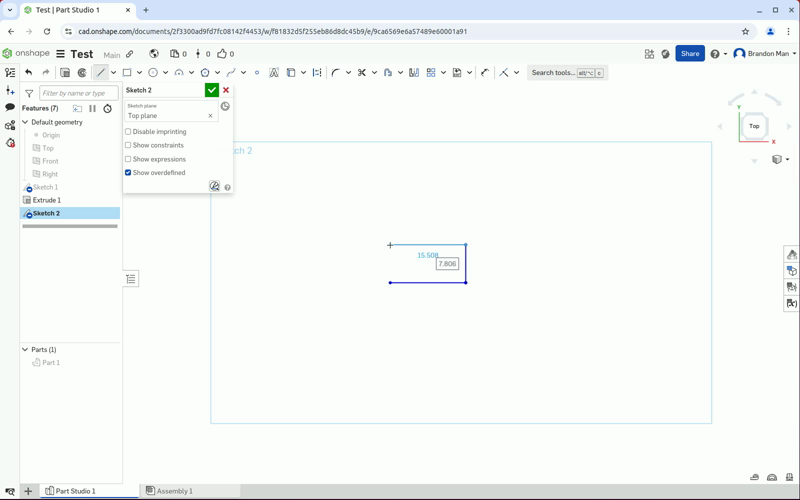
click(390, 244)
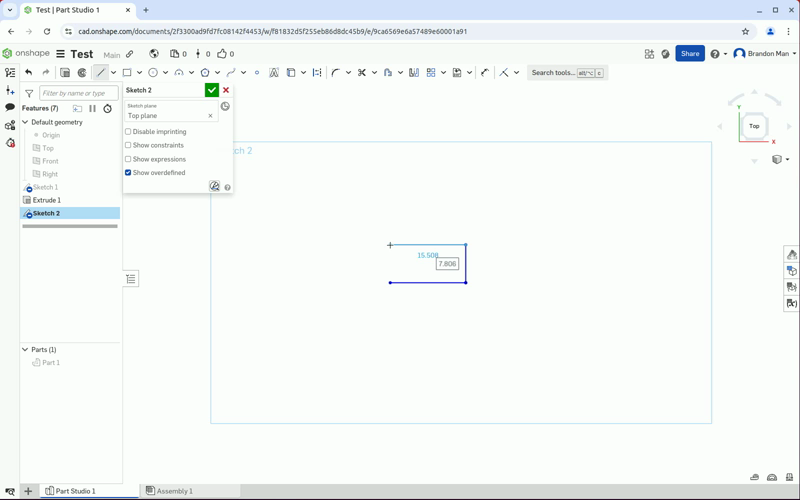
key_up(shift)
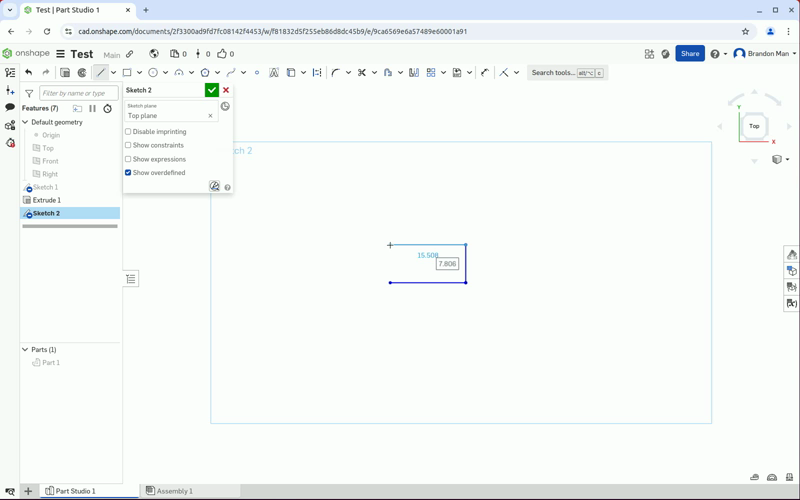
mouse_move(420, 244)
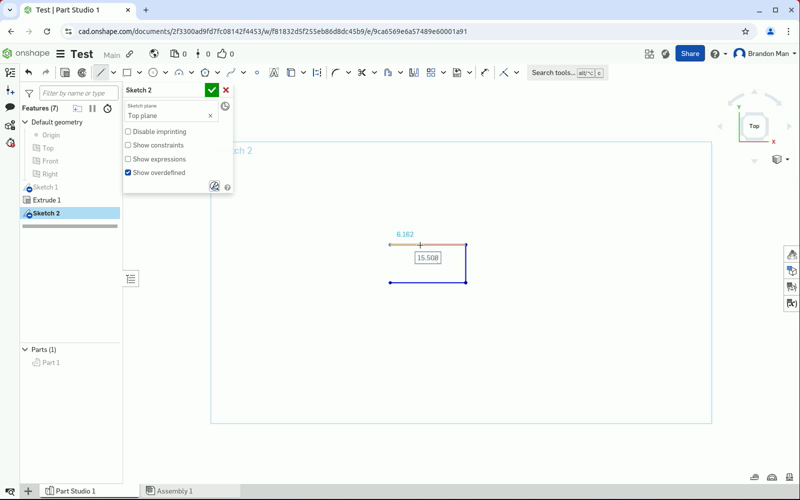
key_down(shift)
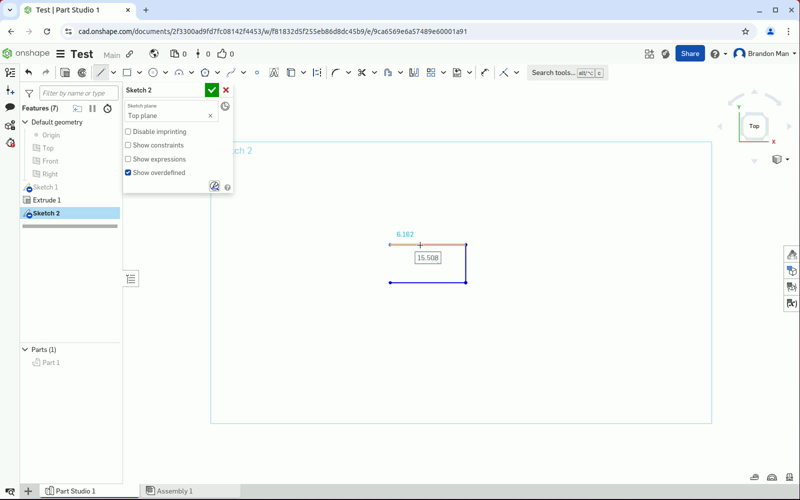
mouse_move(390, 282)
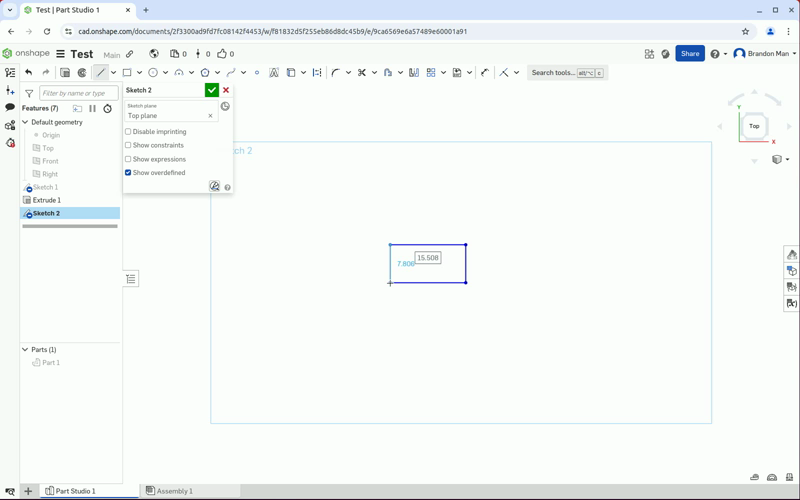
key_up(shift)
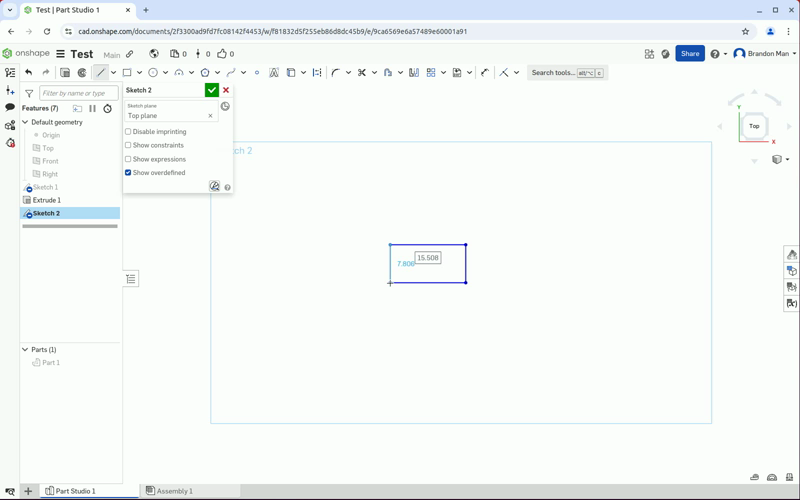
click(390, 282)
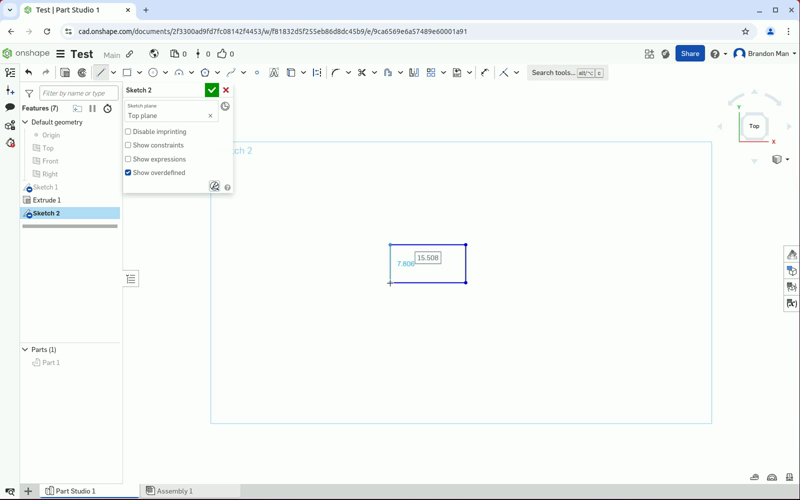
key(esc)
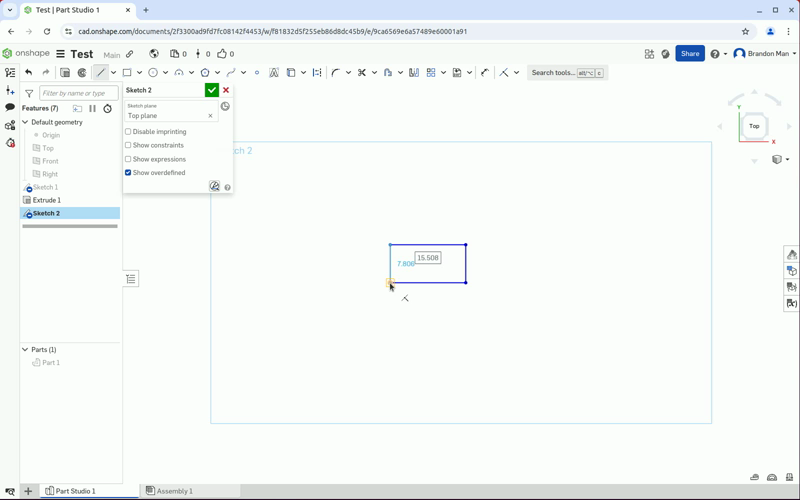
key(c)
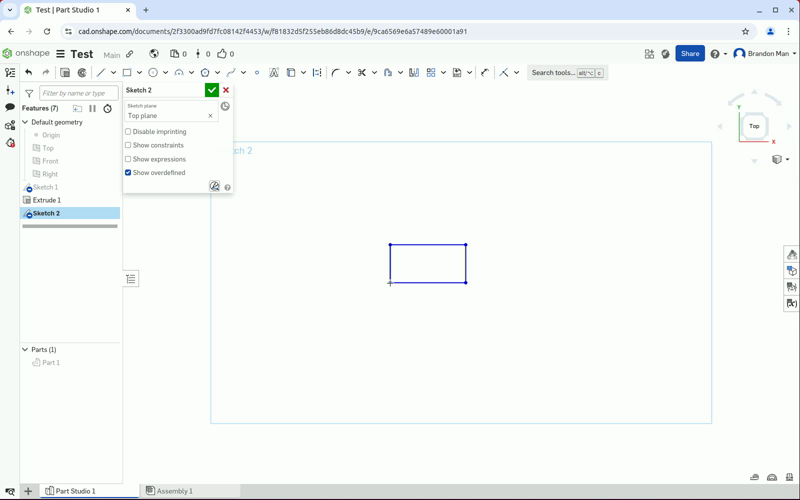
key_down(shift)
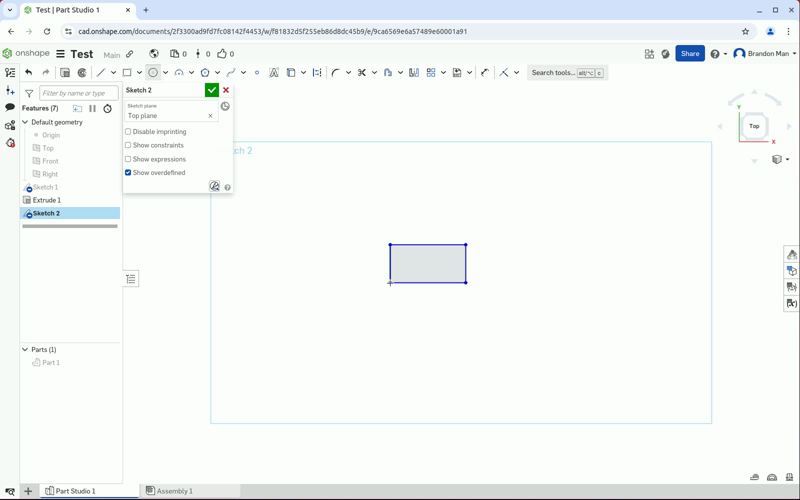
mouse_move(428, 264)
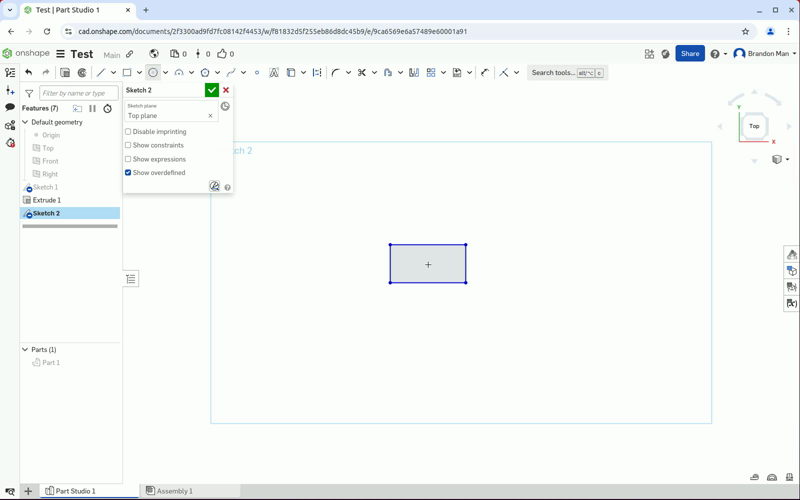
click(428, 264)
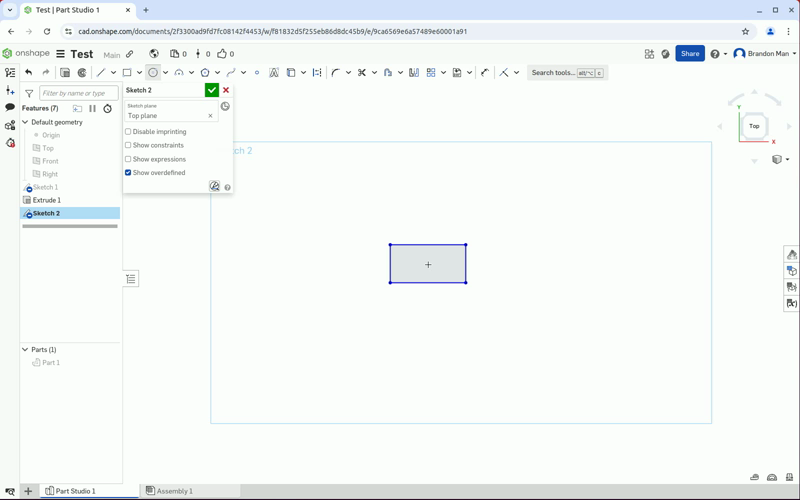
key_up(shift)
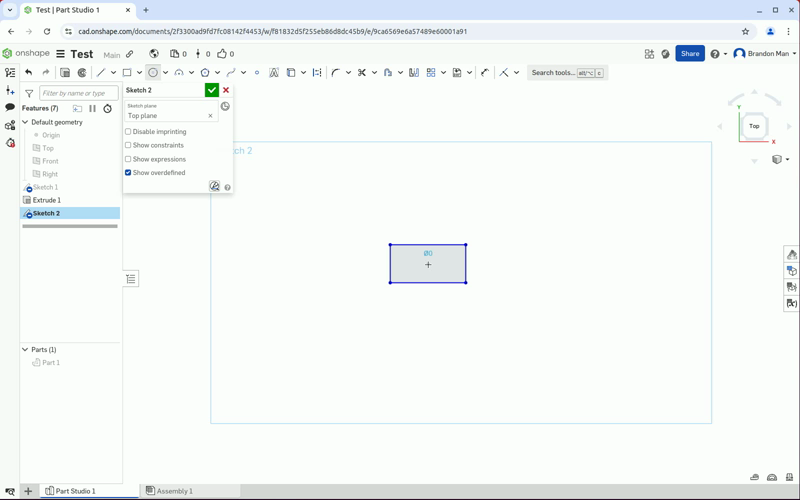
mouse_move(437, 264)
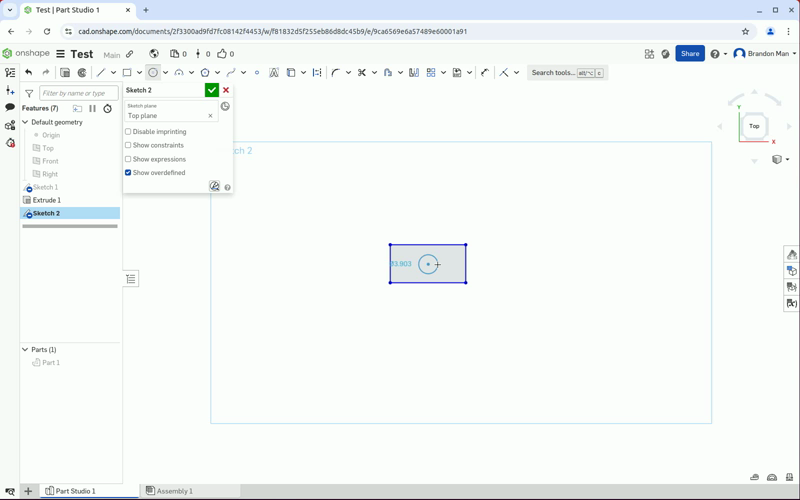
click(437, 264)
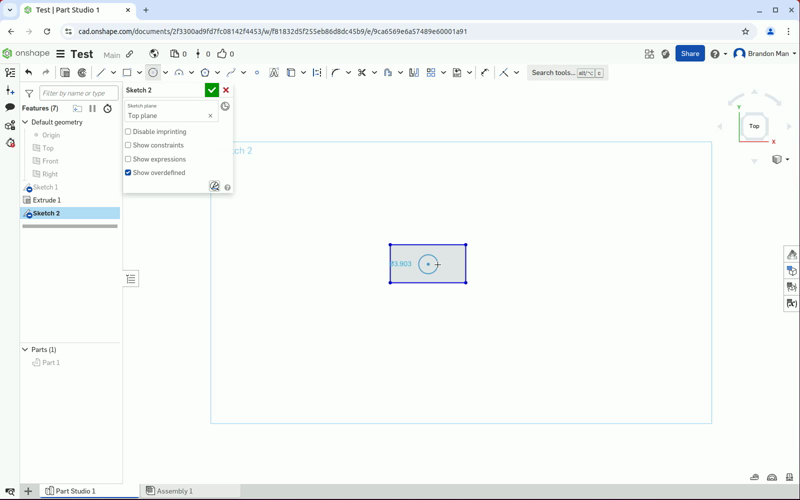
key(esc)
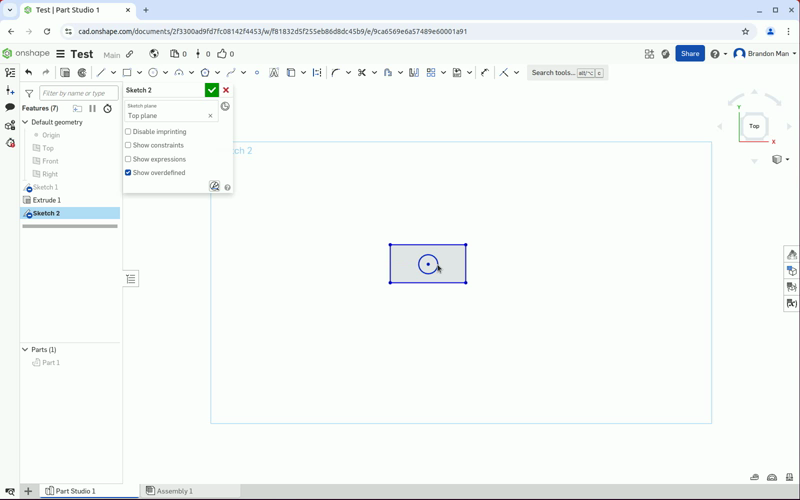
mouse_move(443, 269)
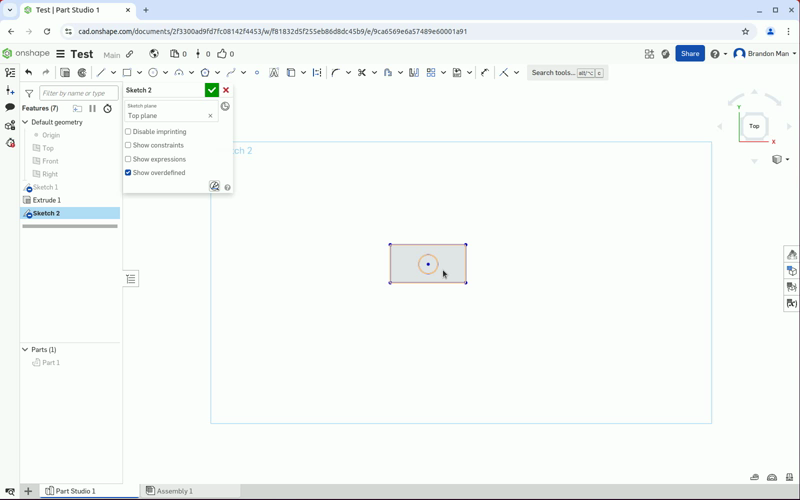
click(443, 269)
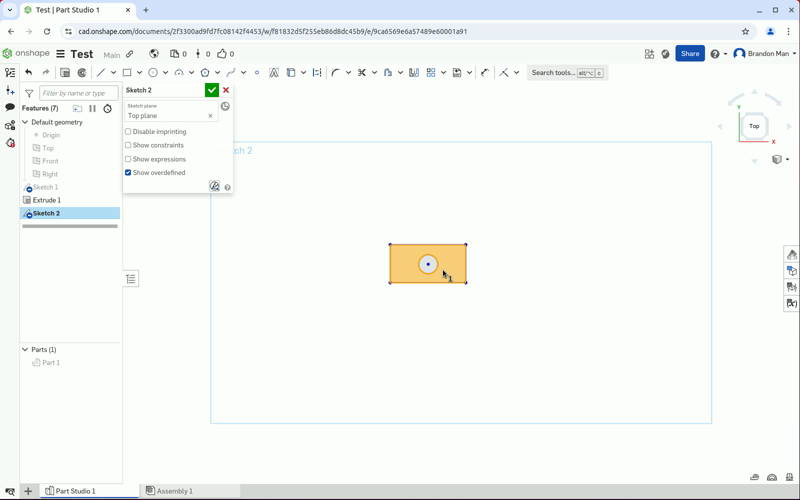
mouse_move(73, 352)
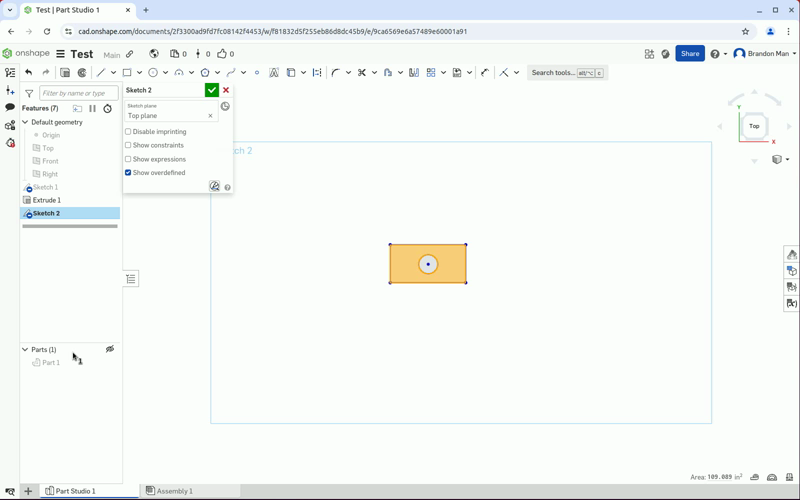
key(shift+y)
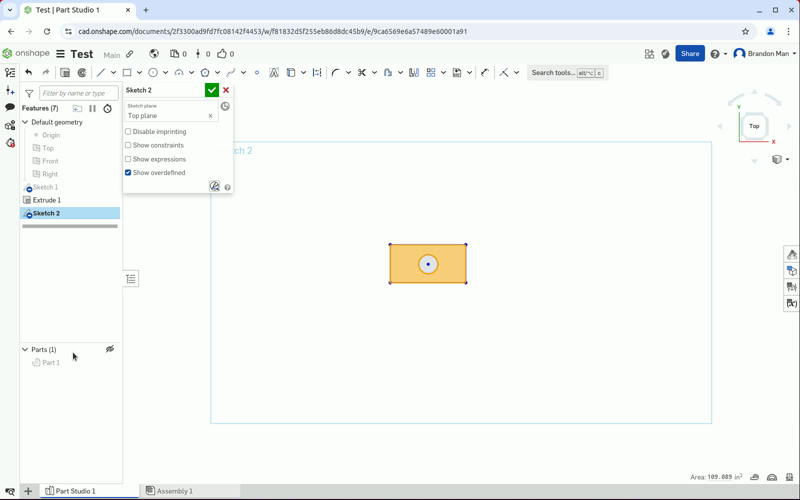
key(shift+e)
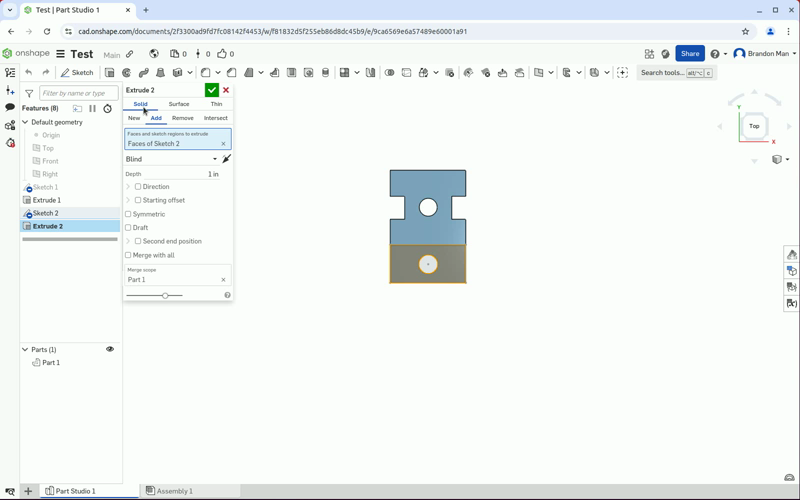
mouse_move(143, 106)
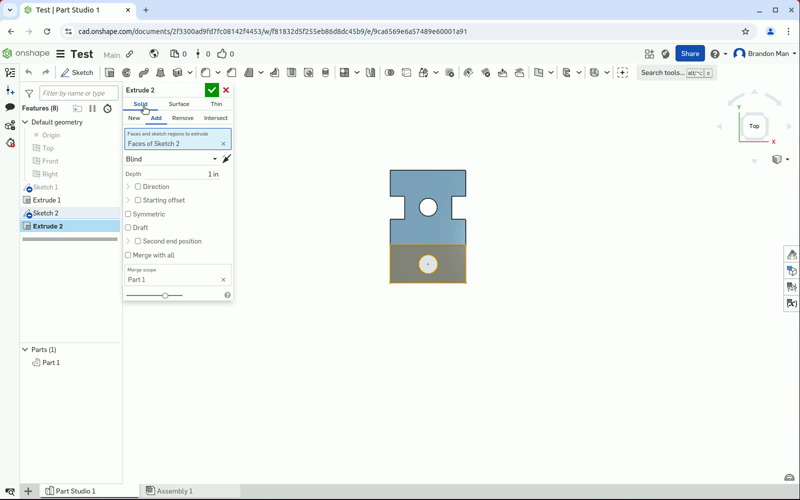
click(143, 106)
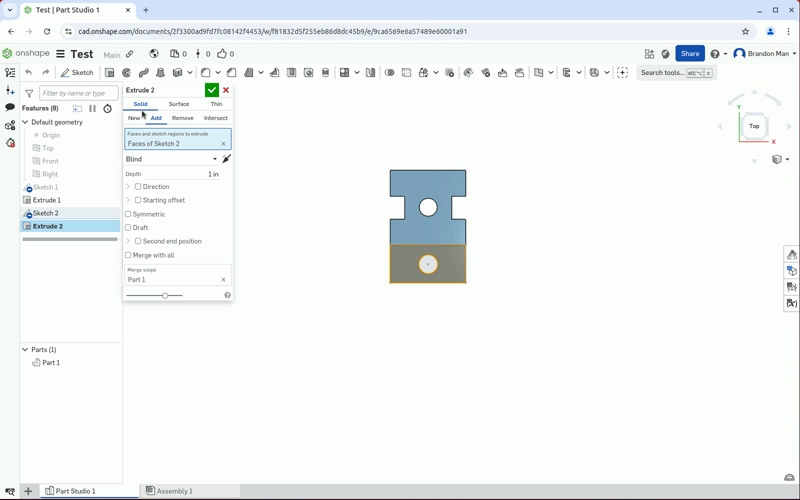
mouse_move(137, 120)
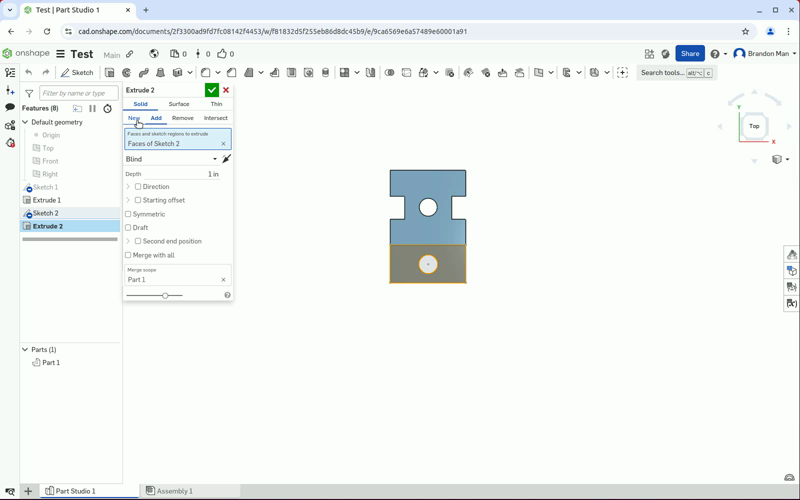
click(137, 120)
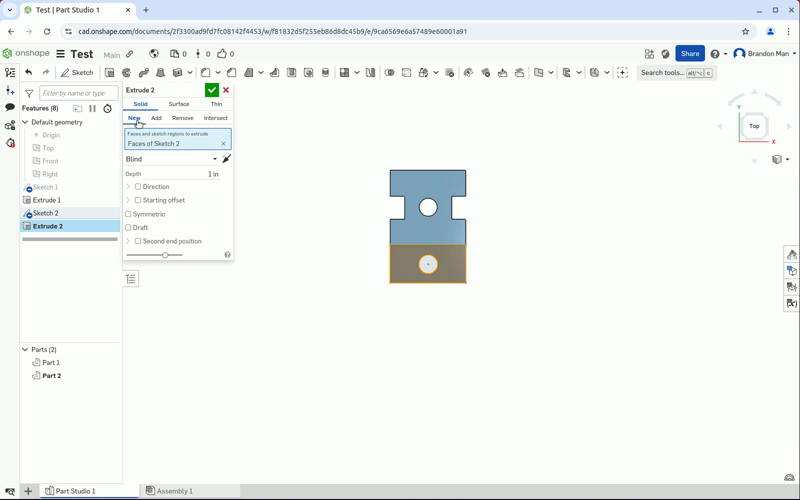
key(tab, 4)
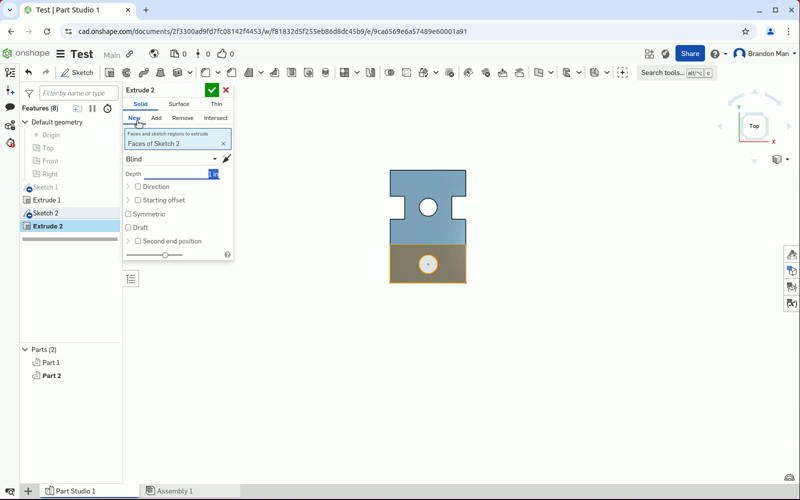
text(3.851)
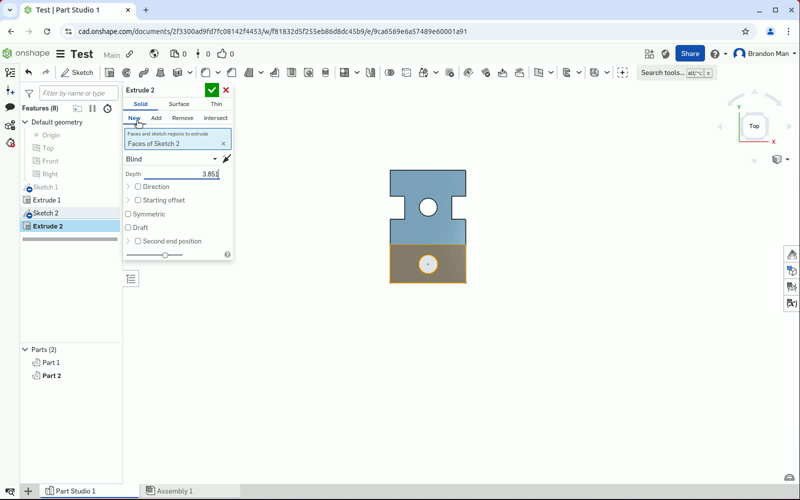
key(enter)
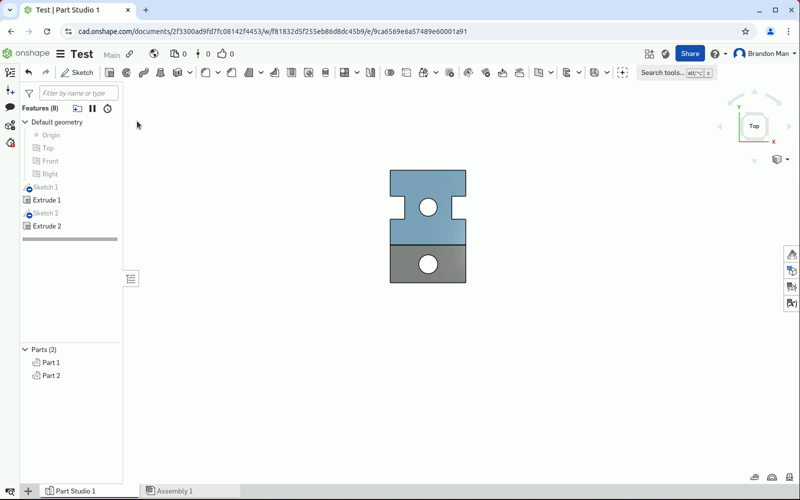
key(shift+h)
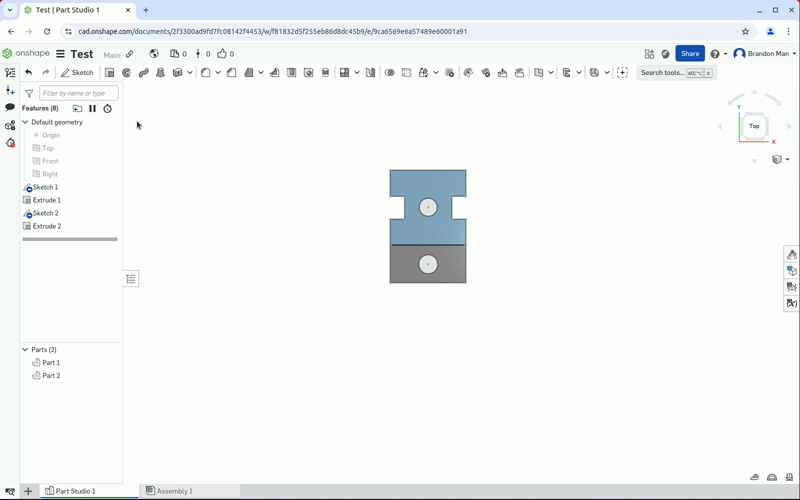
key(shift+h)
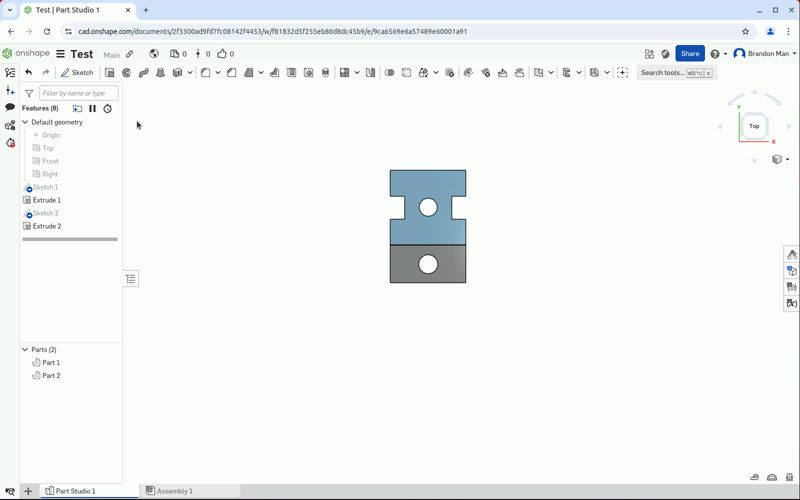
mouse_move(73, 189)
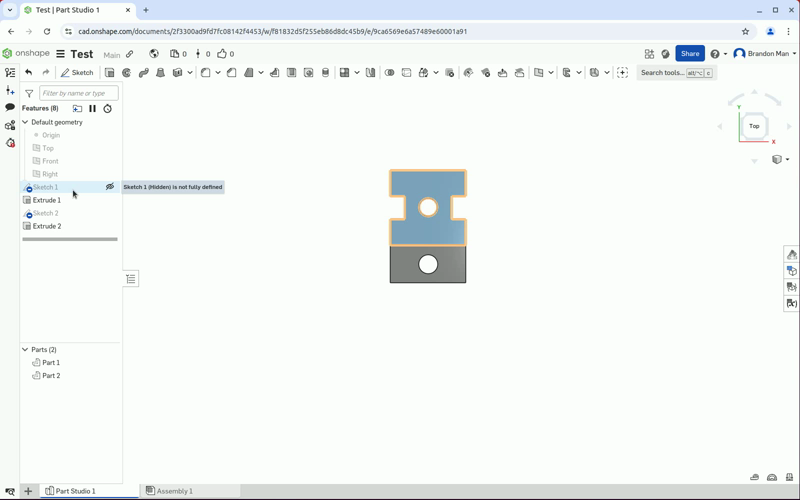
click(73, 189)
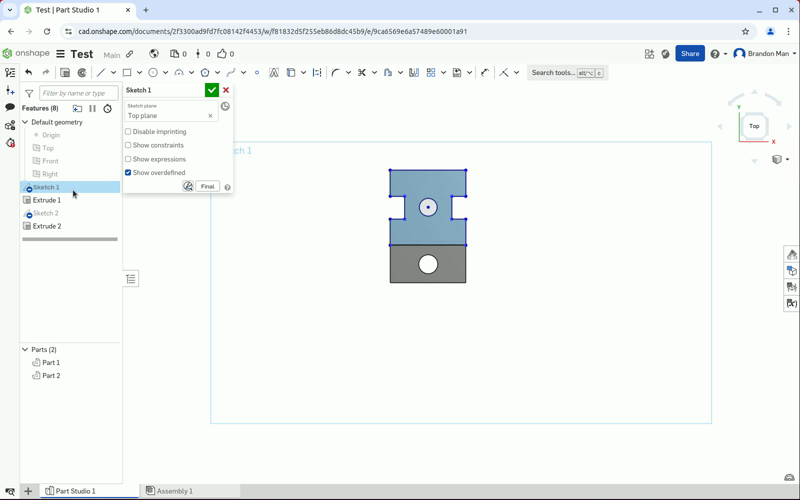
mouse_move(229, 92)
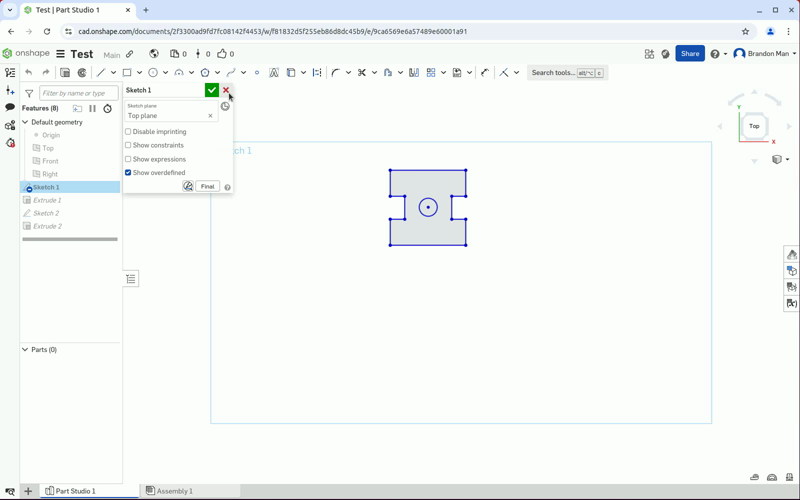
click(229, 92)
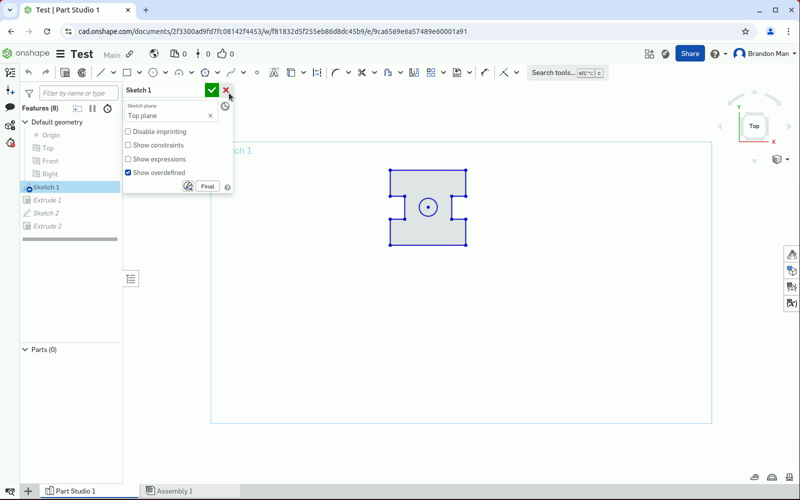
key(shift+s)
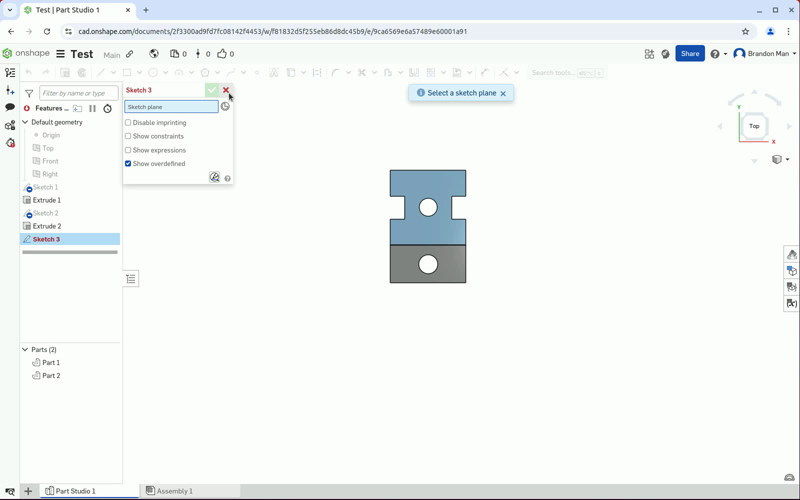
mouse_move(73, 150)
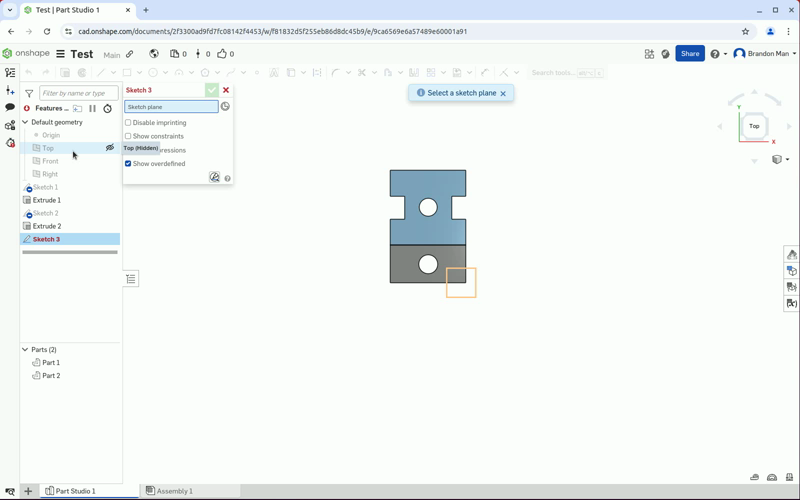
click(73, 150)
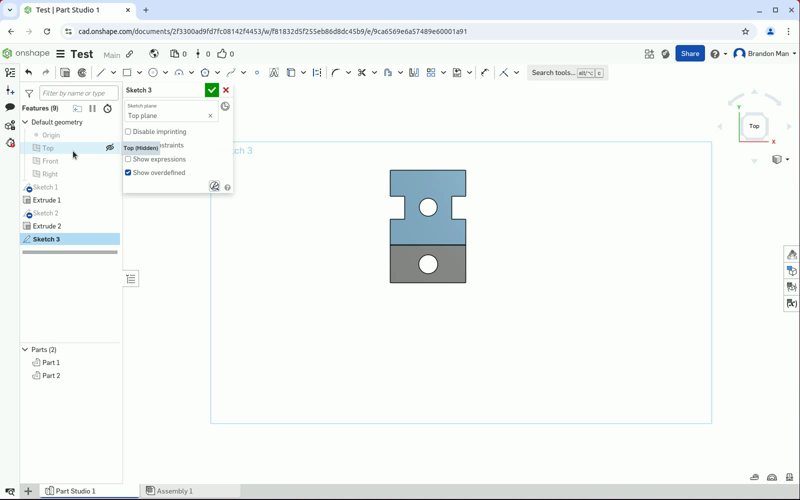
mouse_move(73, 352)
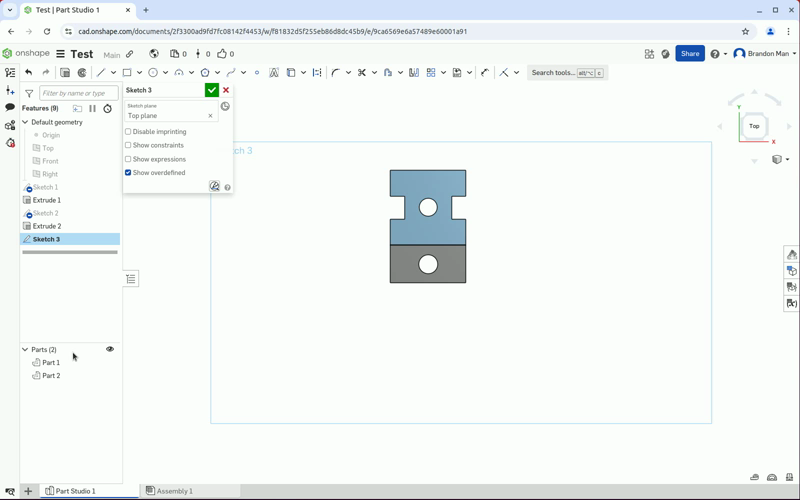
key(y)
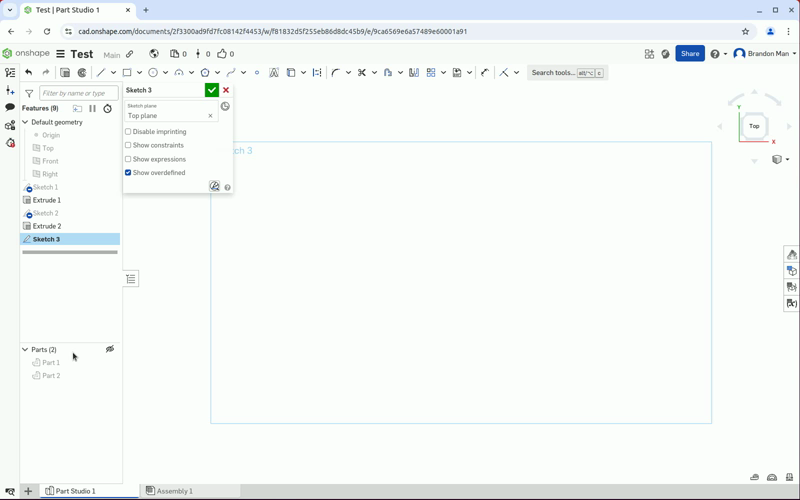
key(l)
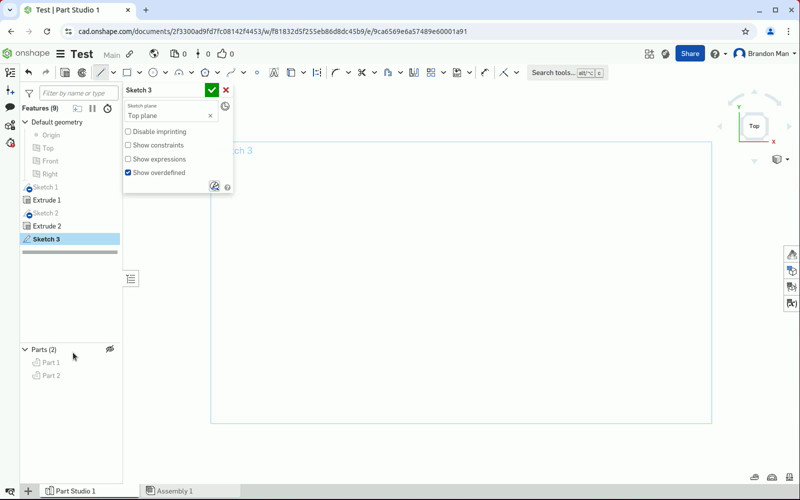
key_down(shift)
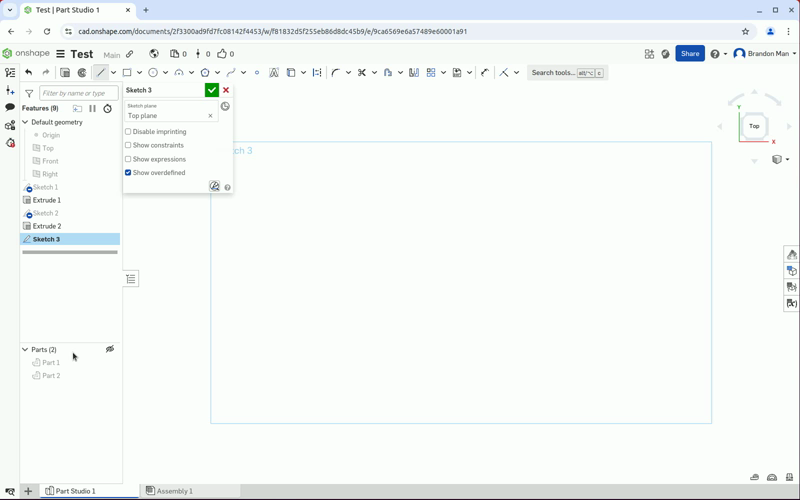
mouse_move(390, 218)
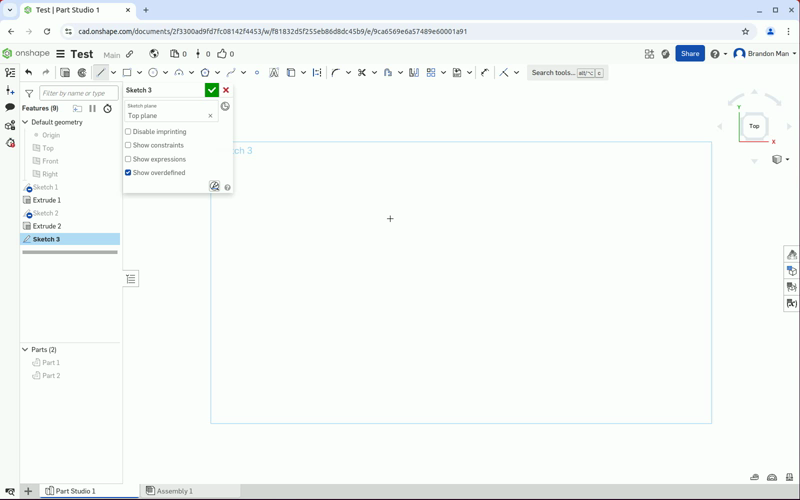
click(390, 218)
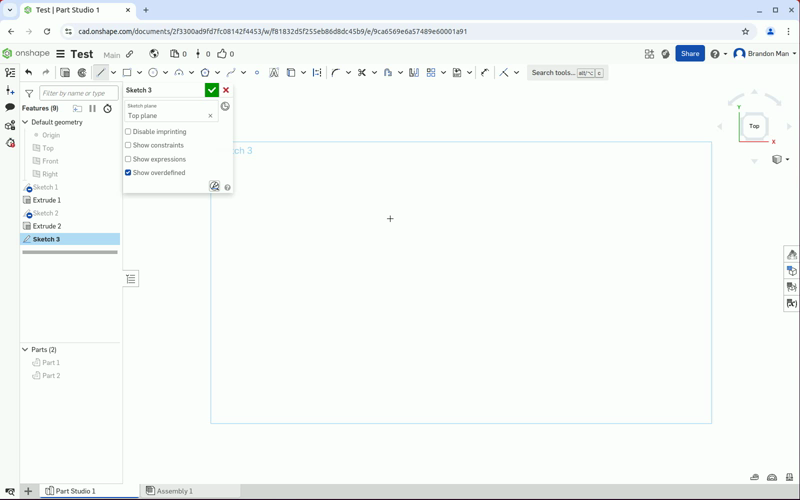
key_up(shift)
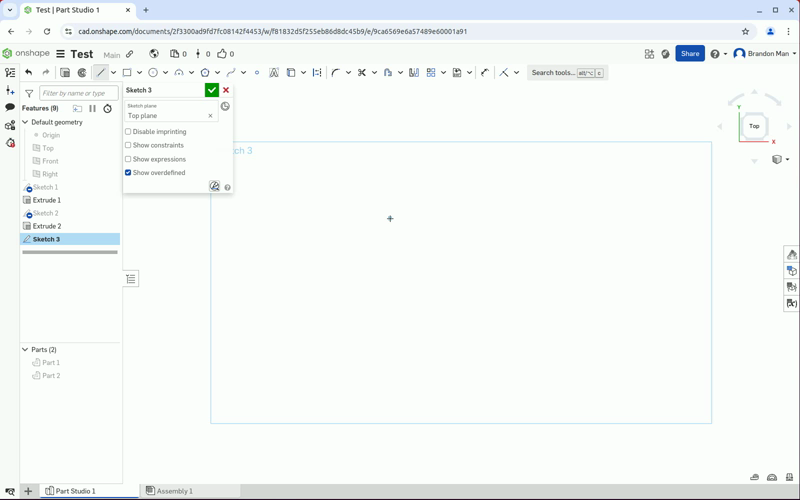
key_down(shift)
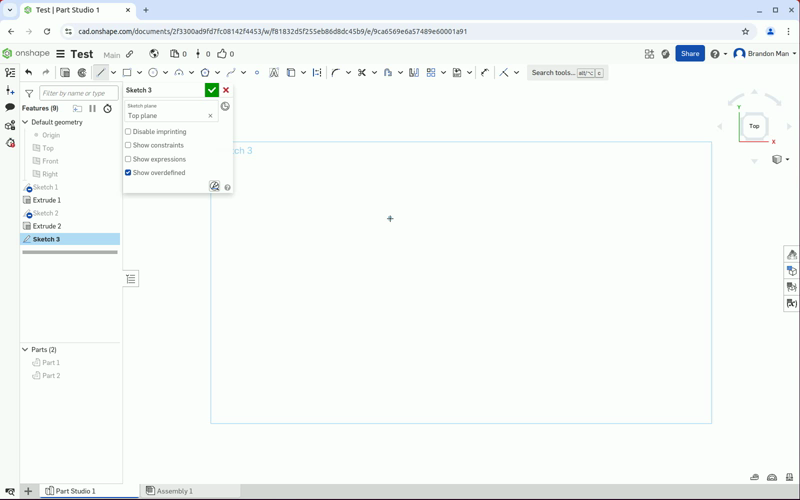
mouse_move(420, 218)
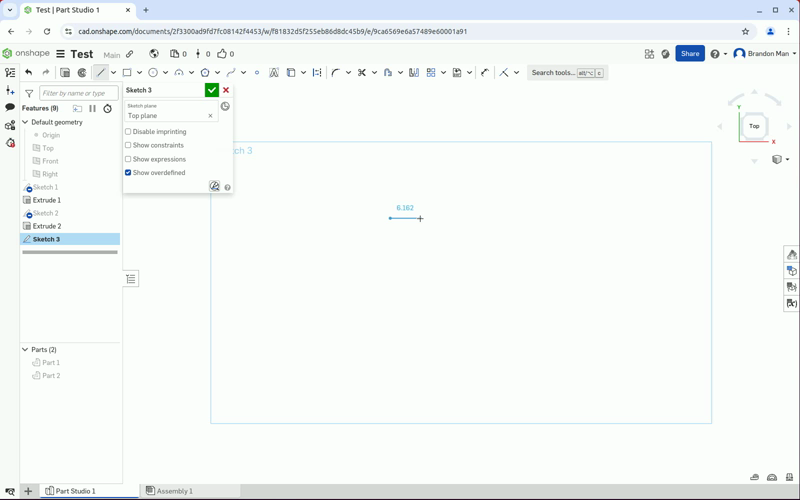
mouse_move(404, 218)
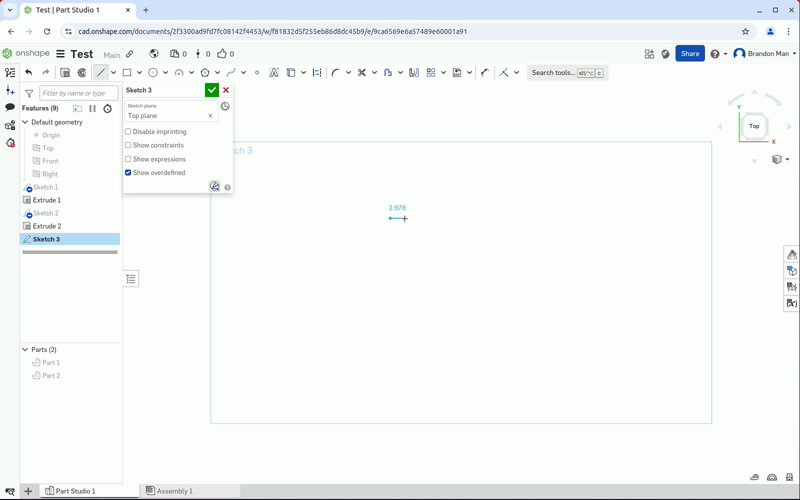
click(404, 218)
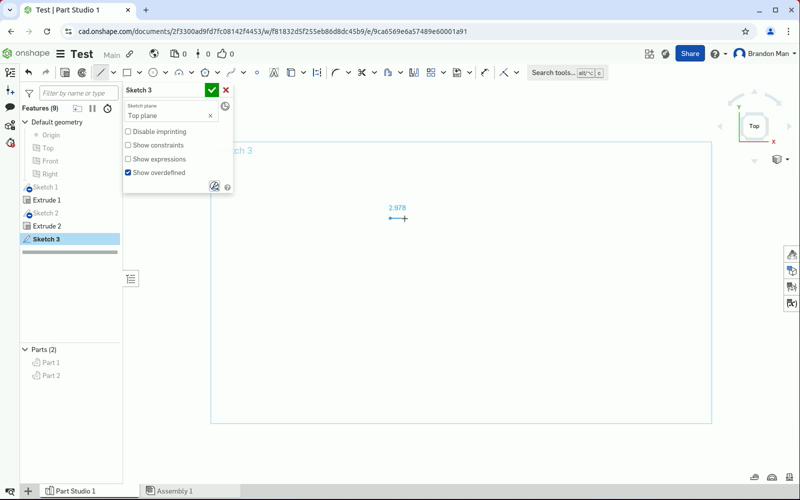
key_up(shift)
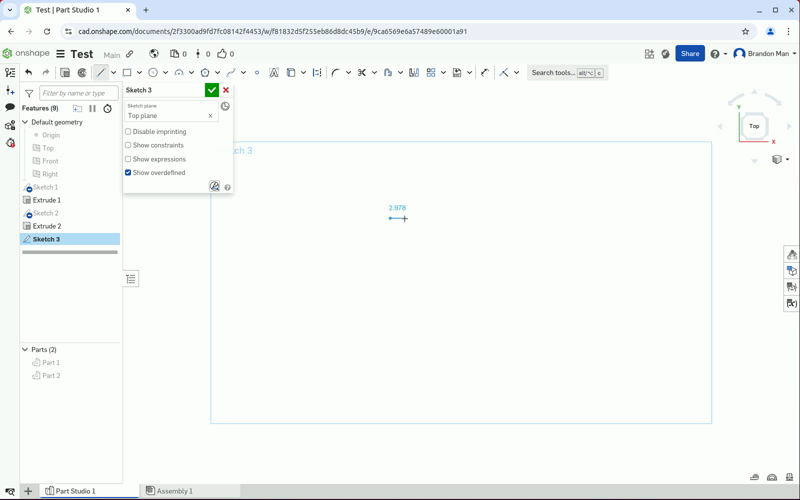
key_down(shift)
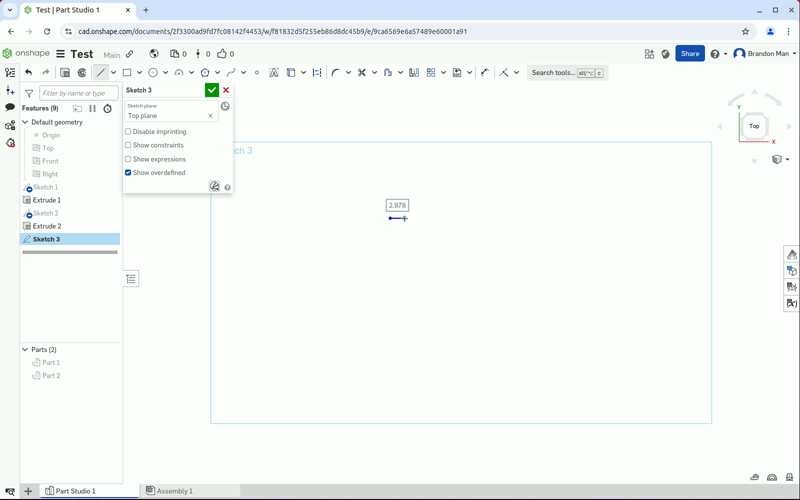
mouse_move(434, 218)
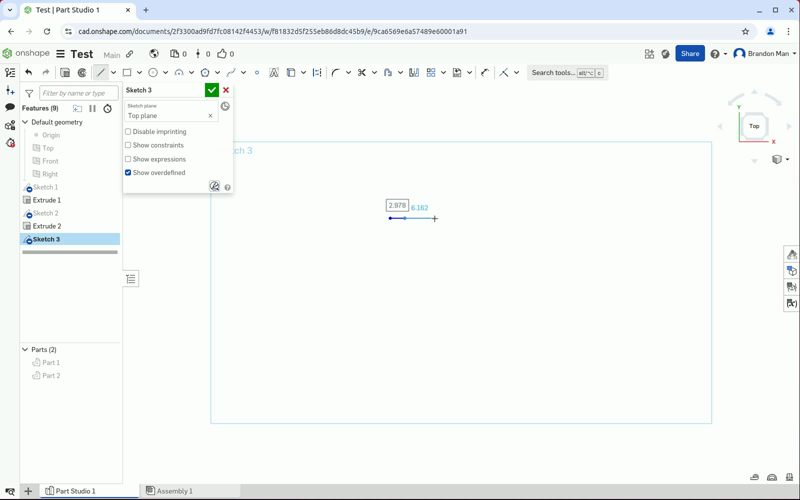
mouse_move(404, 195)
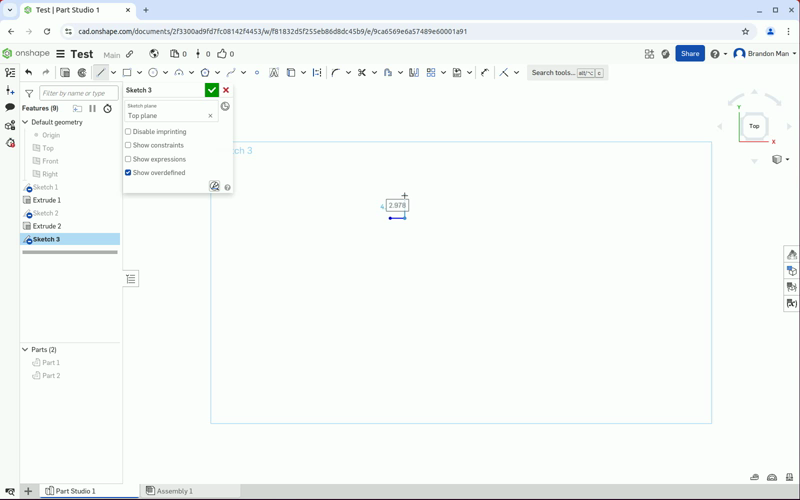
click(404, 195)
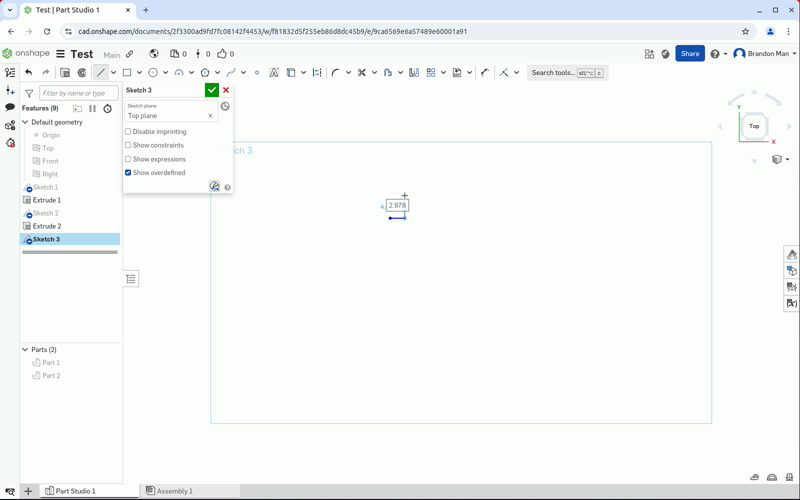
key_up(shift)
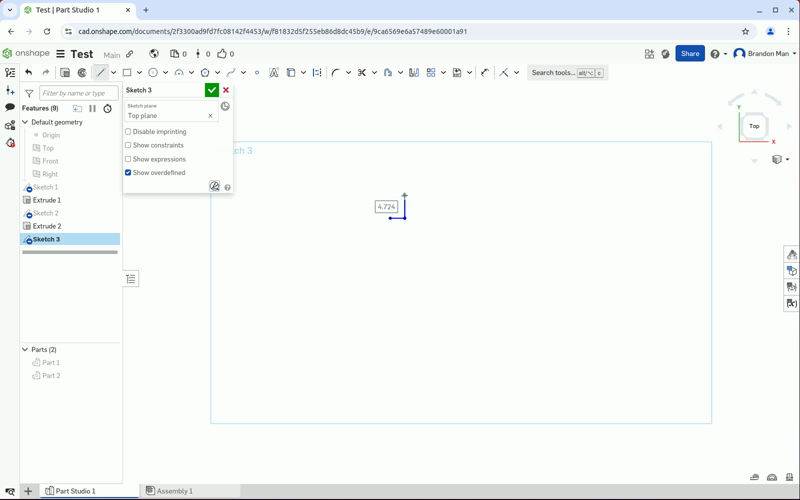
key_down(shift)
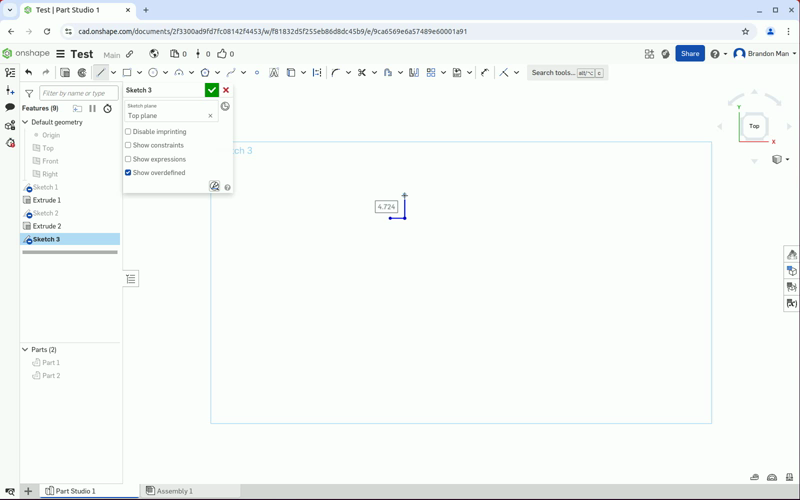
mouse_move(434, 195)
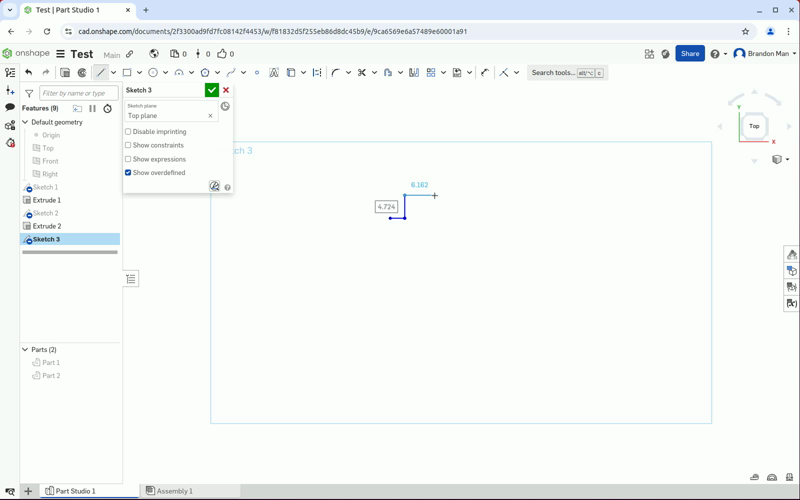
mouse_move(390, 195)
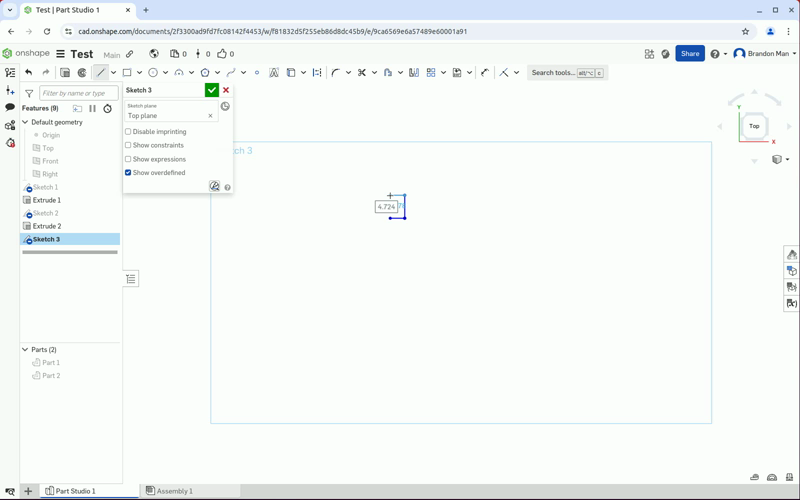
click(390, 195)
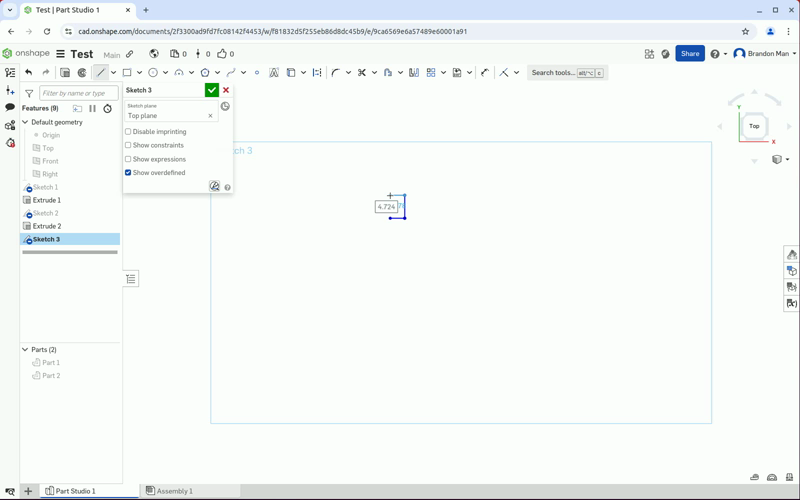
key_up(shift)
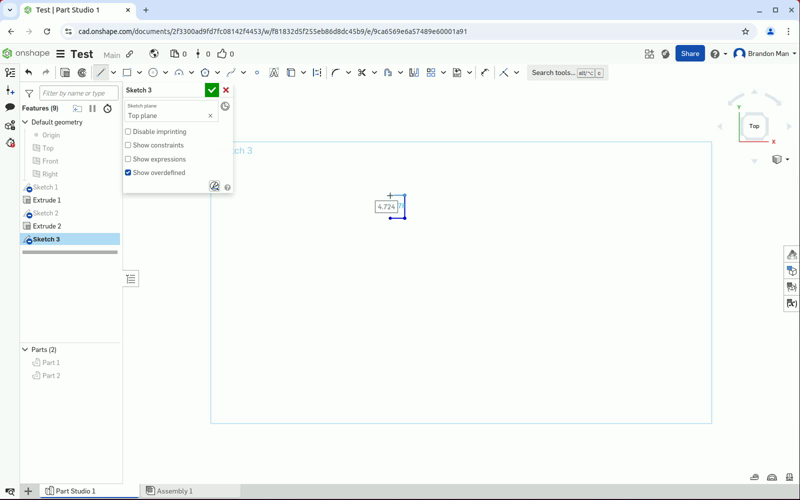
mouse_move(420, 195)
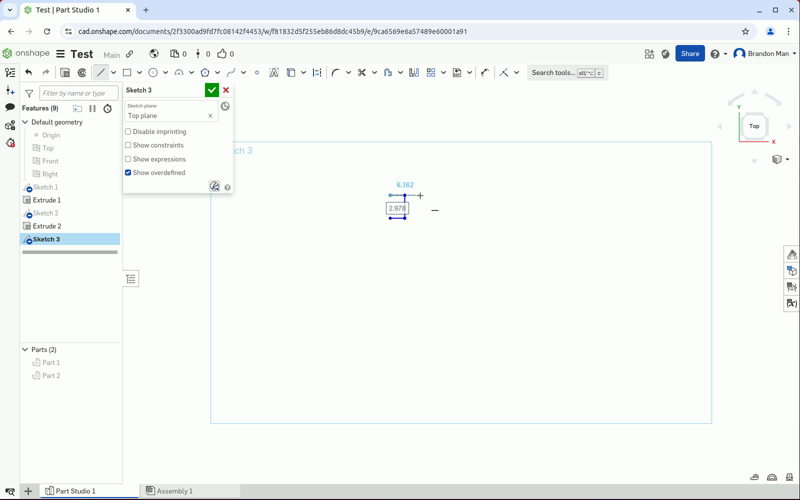
key_down(shift)
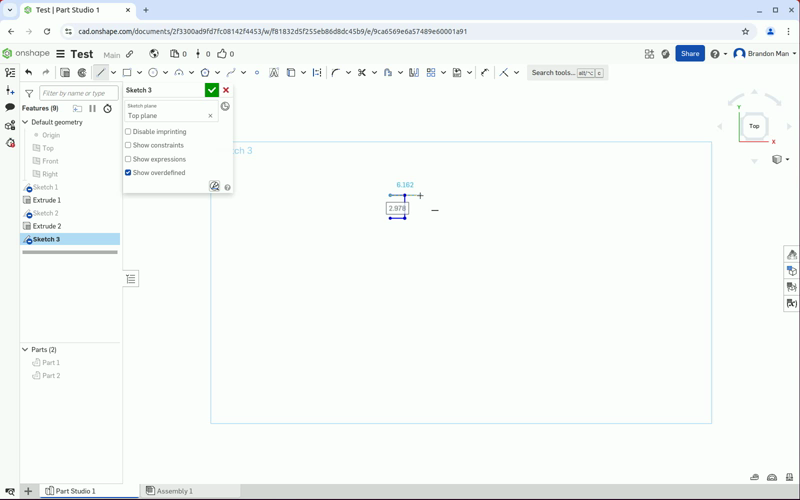
mouse_move(390, 218)
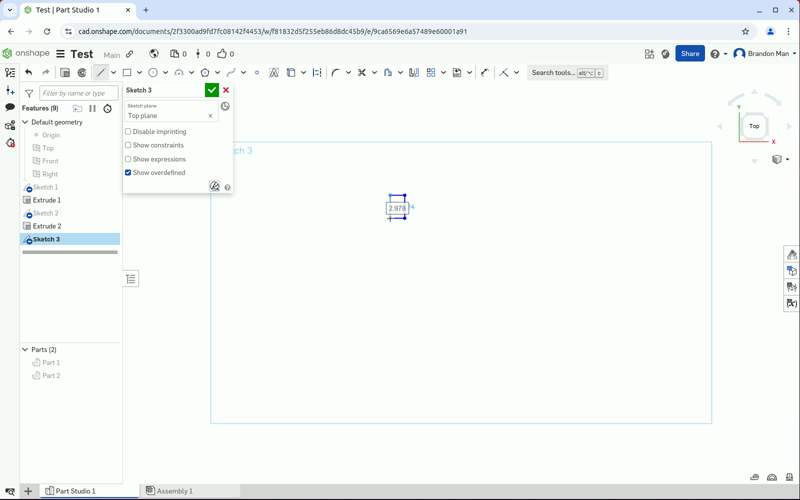
key_up(shift)
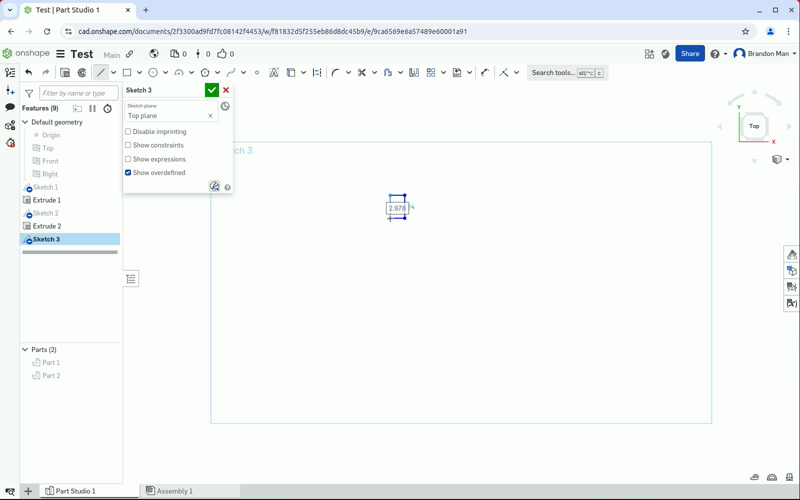
click(390, 218)
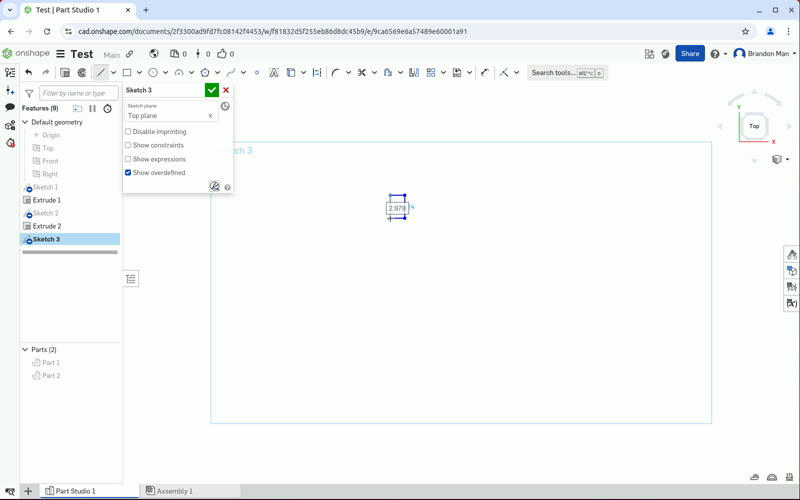
key(esc)
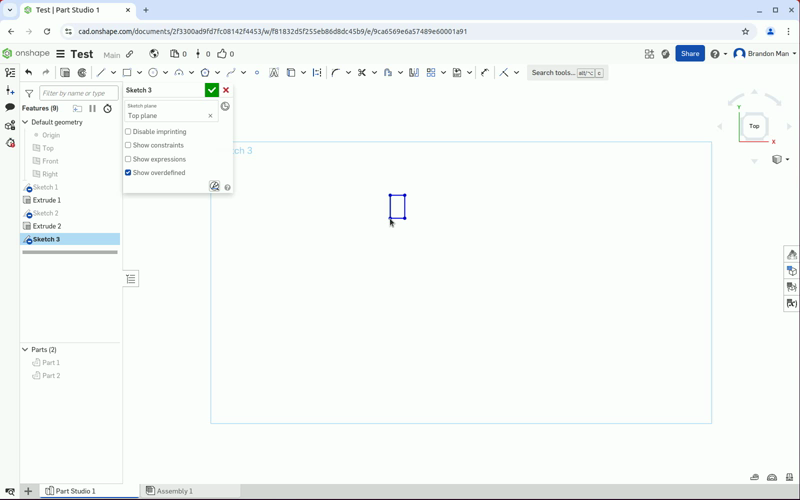
mouse_move(401, 212)
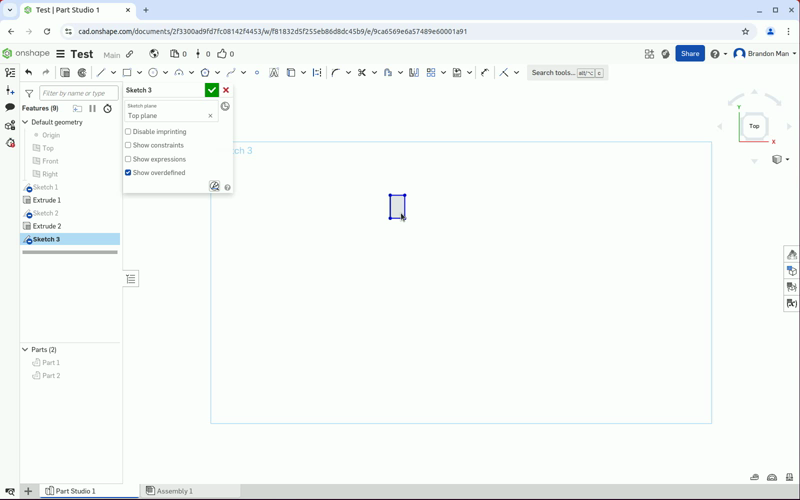
scroll(6)
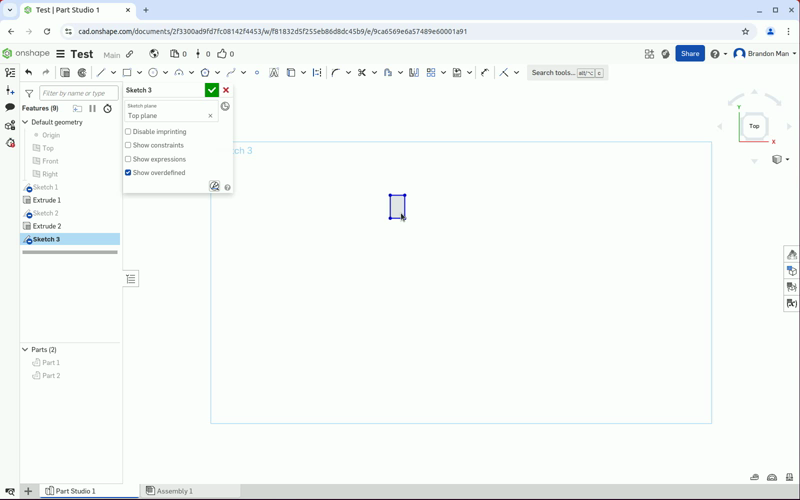
scroll(6)
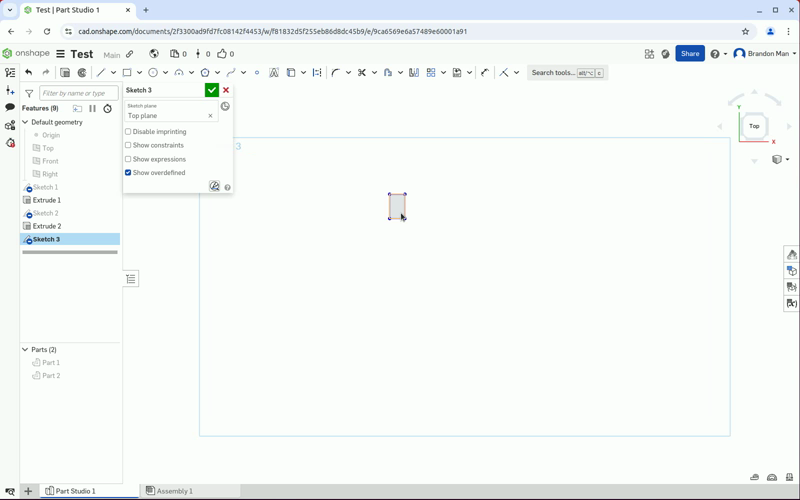
scroll(6)
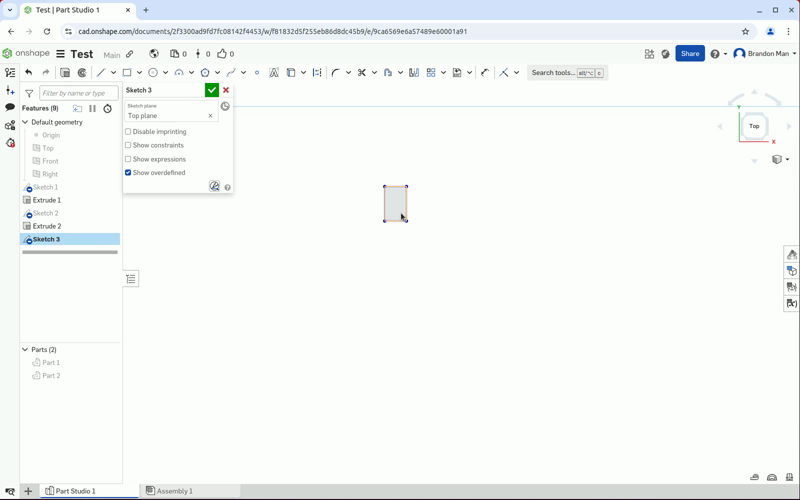
scroll(6)
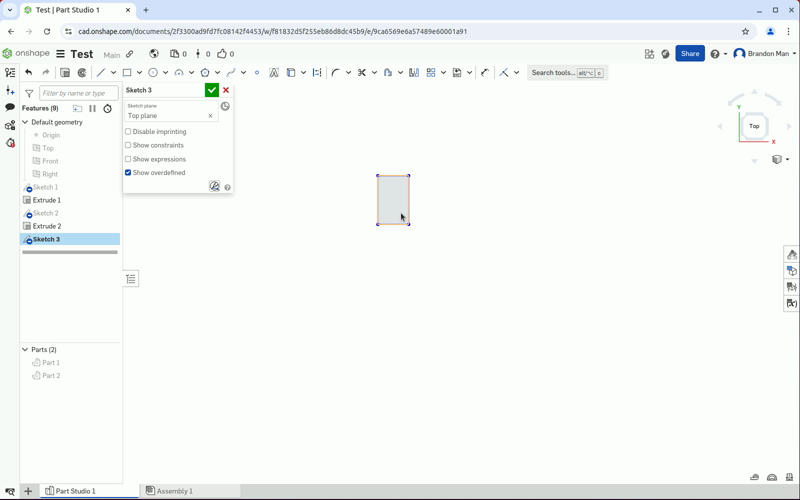
scroll(6)
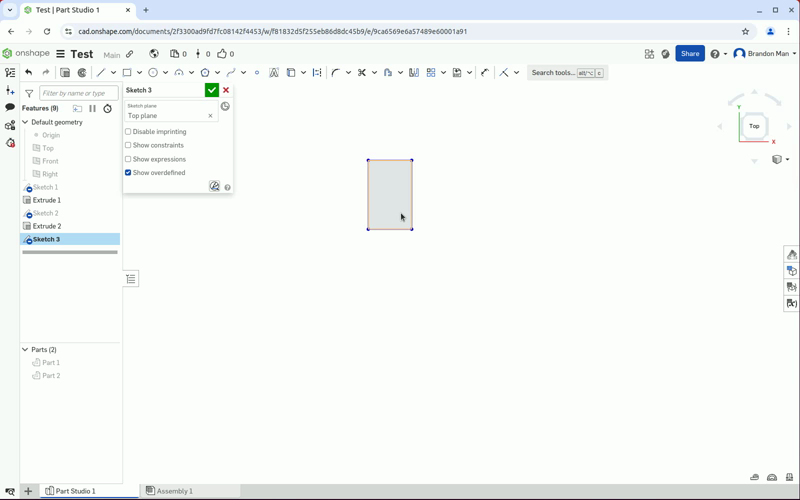
scroll(6)
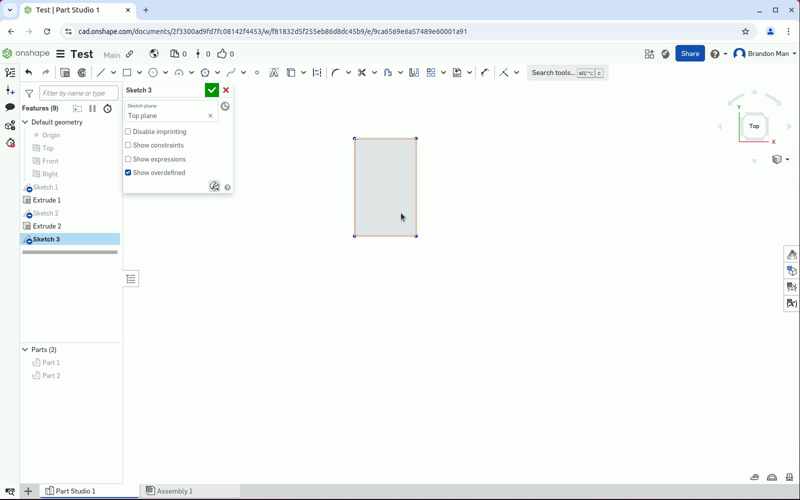
scroll(6)
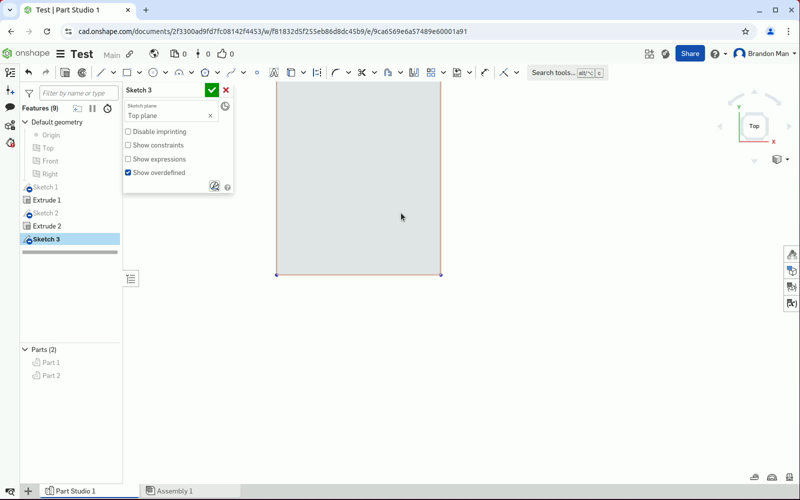
click(401, 212)
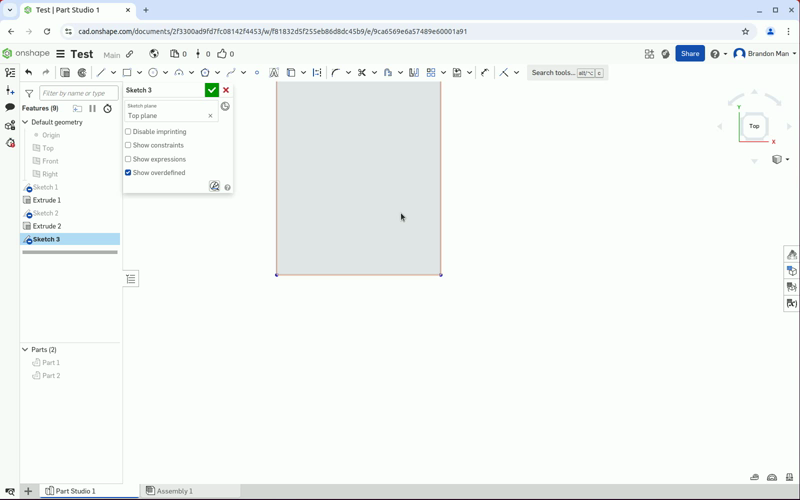
scroll(-6)
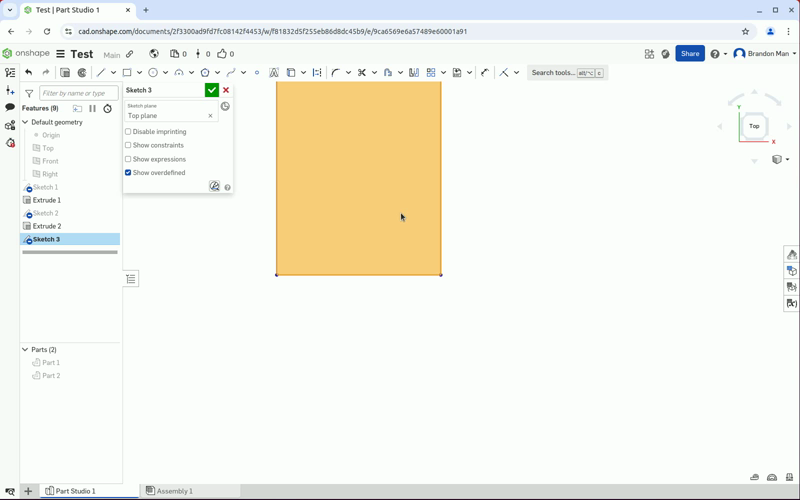
scroll(-6)
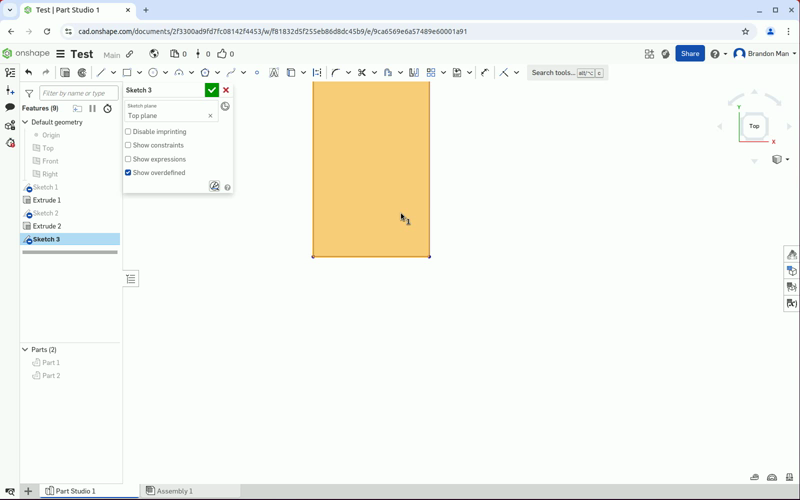
scroll(-6)
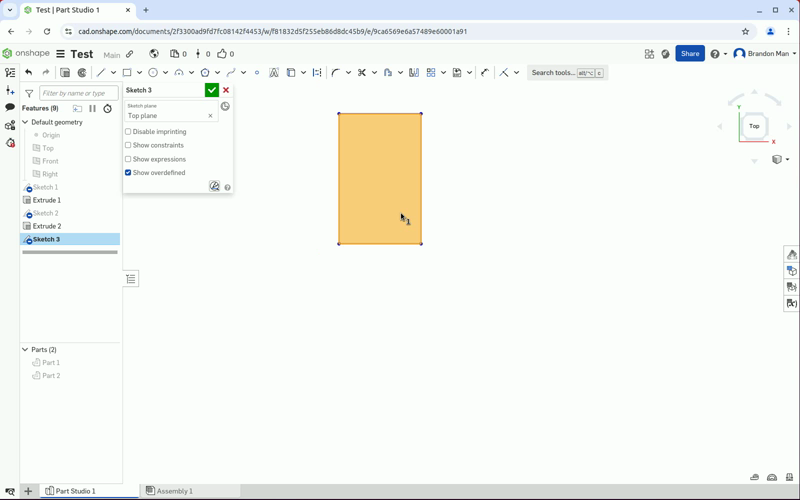
scroll(-6)
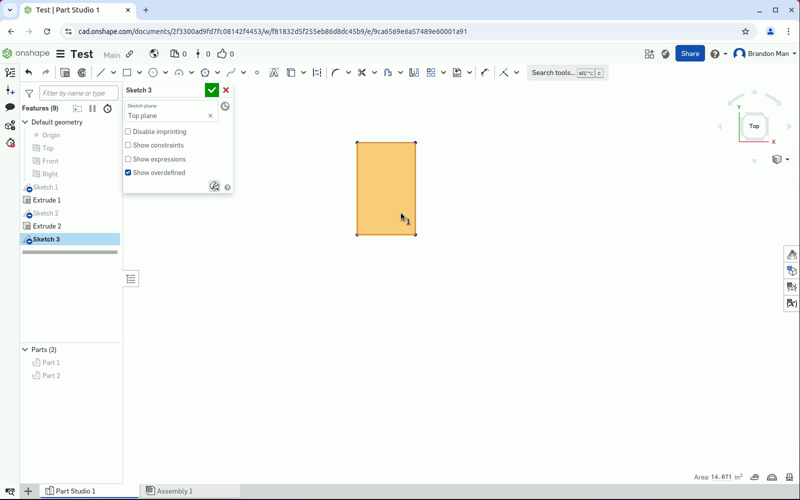
scroll(-6)
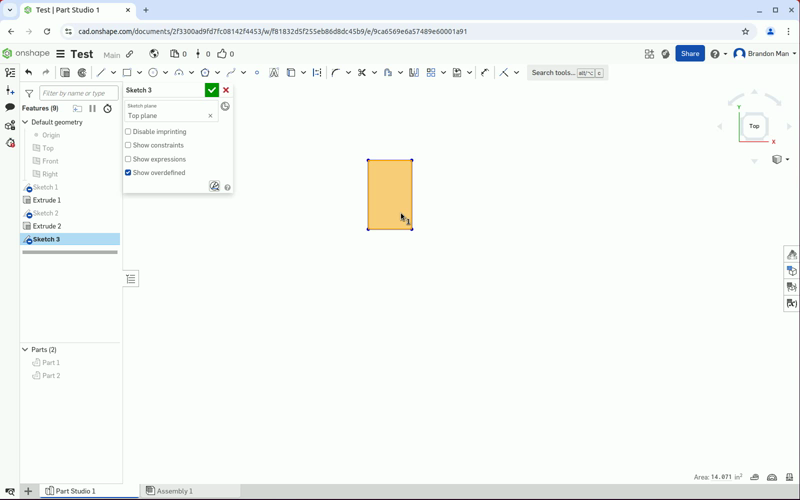
scroll(-6)
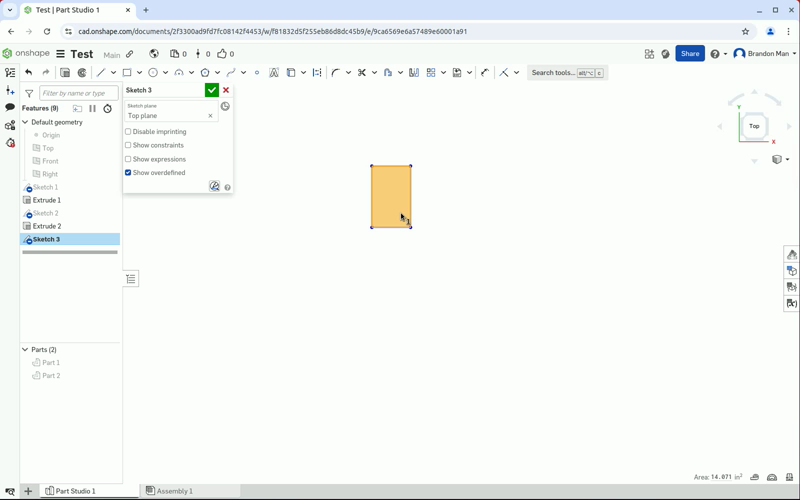
scroll(-6)
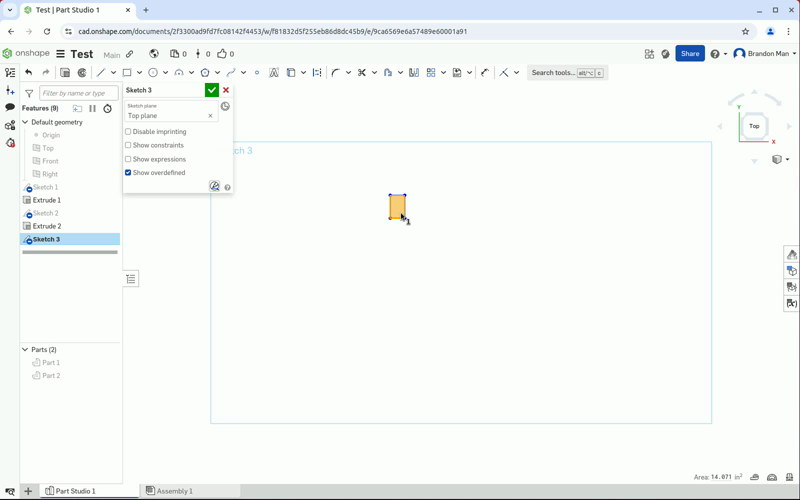
mouse_move(73, 352)
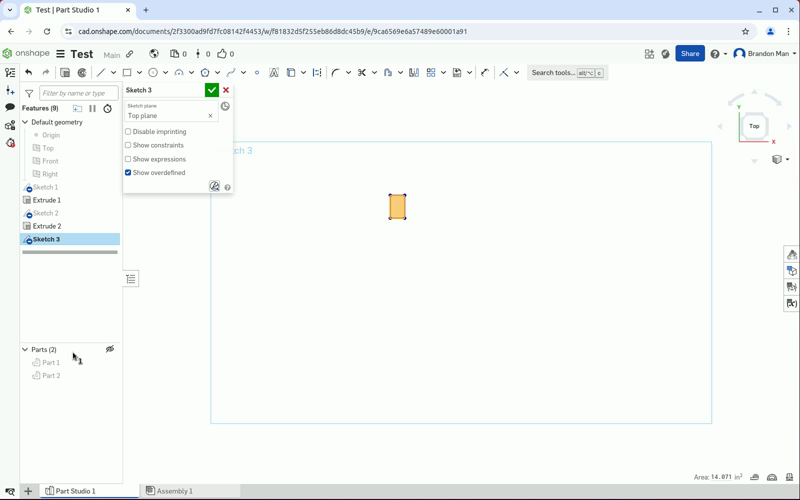
key(shift+y)
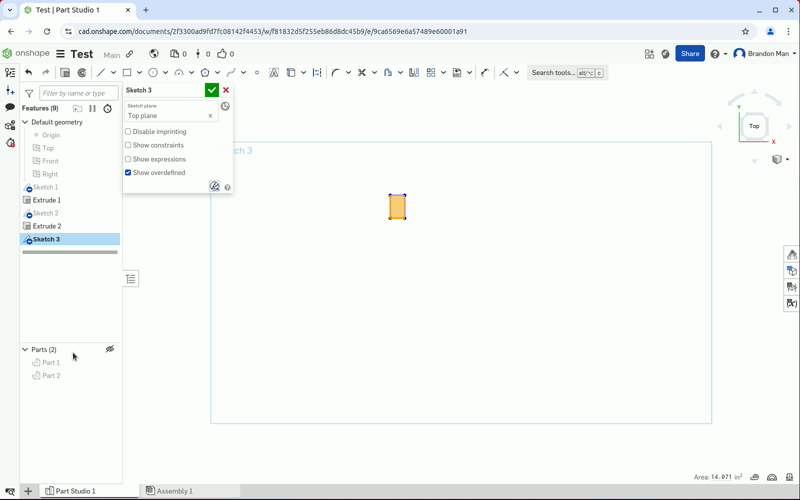
key(shift+e)
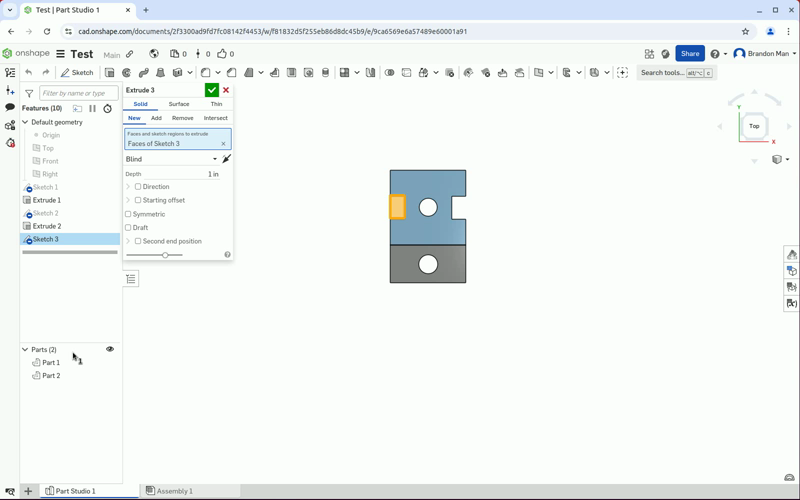
mouse_move(143, 106)
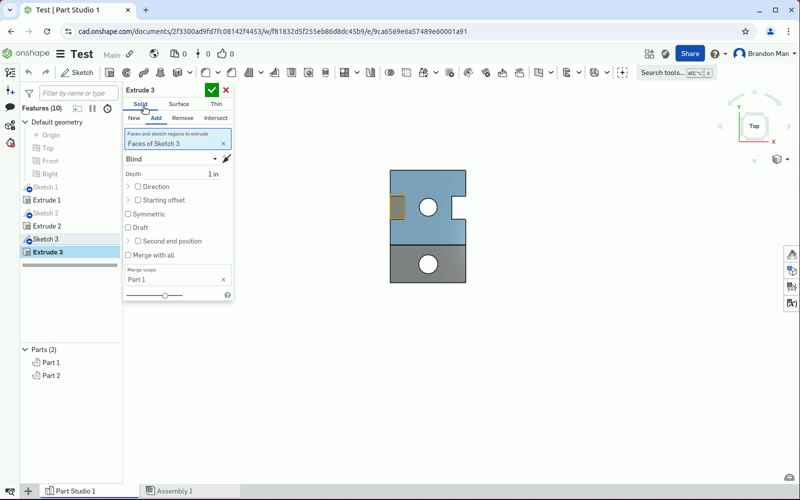
click(143, 106)
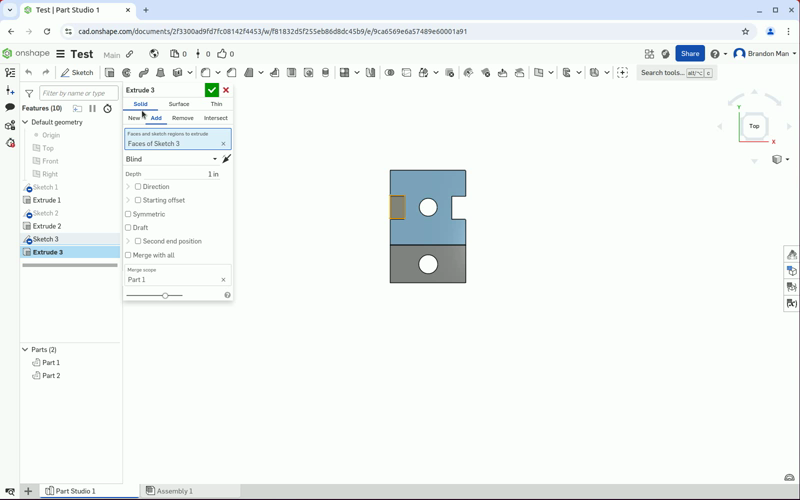
mouse_move(137, 120)
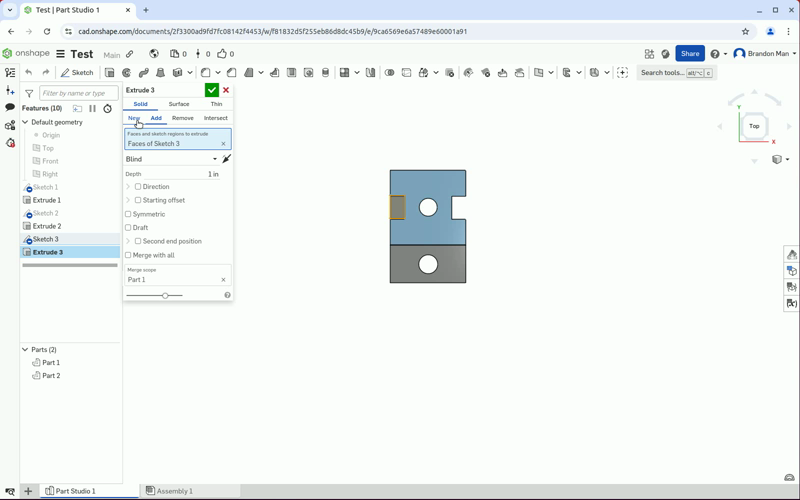
click(137, 120)
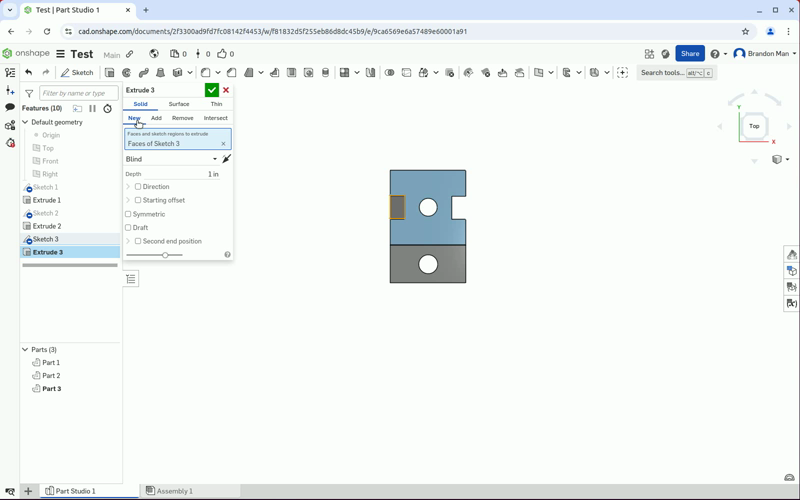
key(tab, 4)
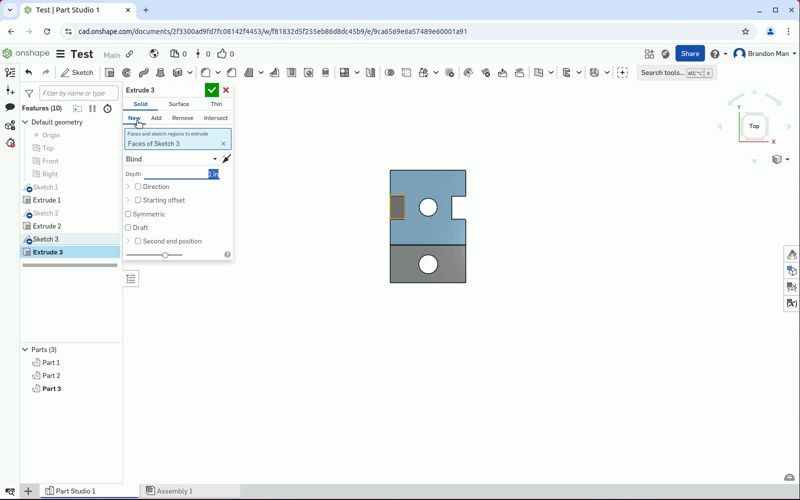
text(7.703)
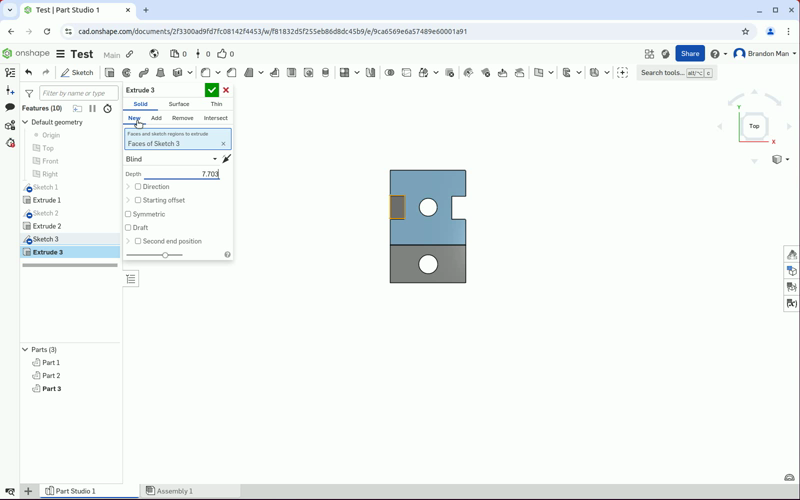
key(enter)
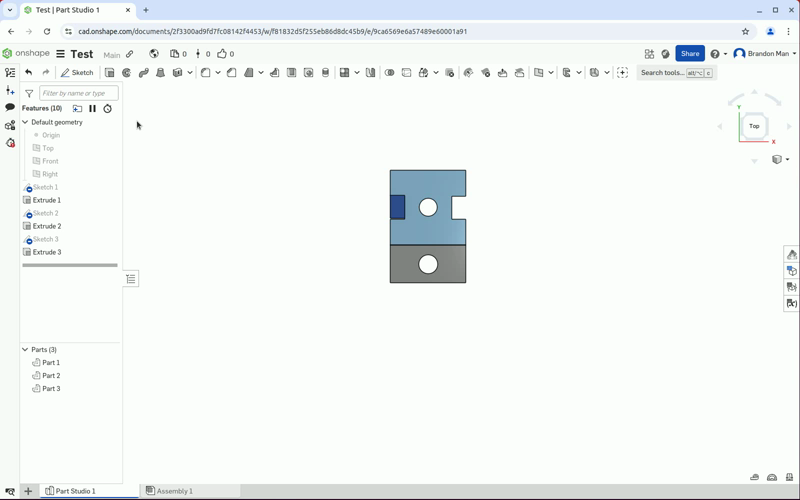
key(shift+h)
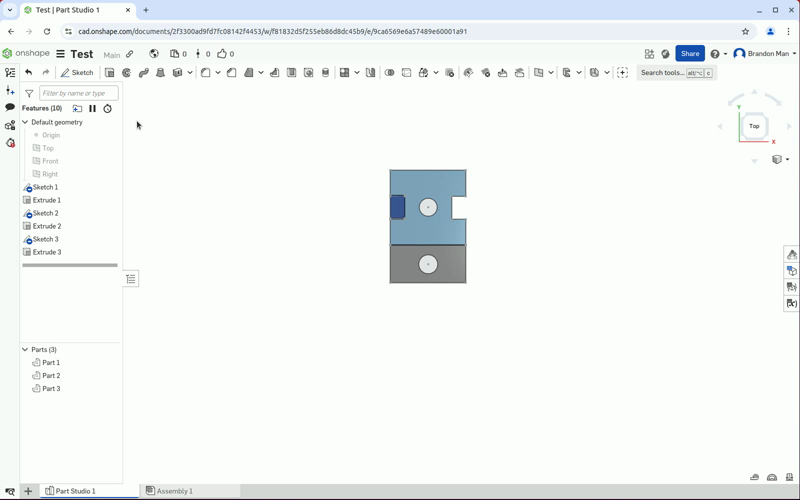
key(shift+h)
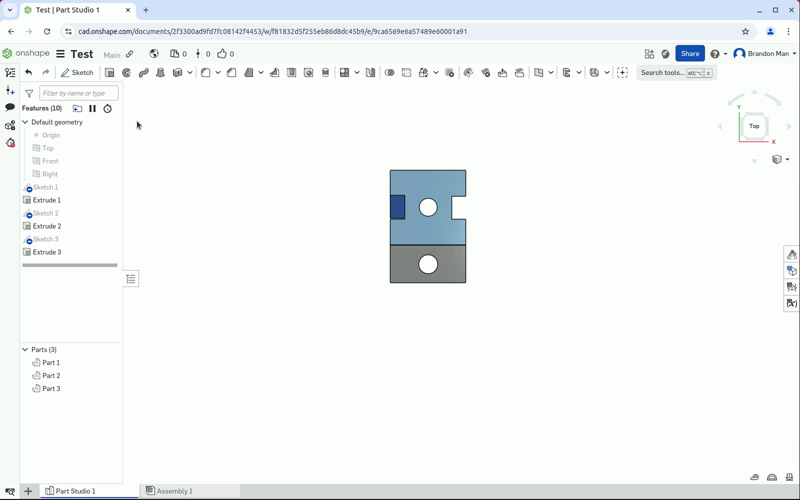
mouse_move(73, 189)
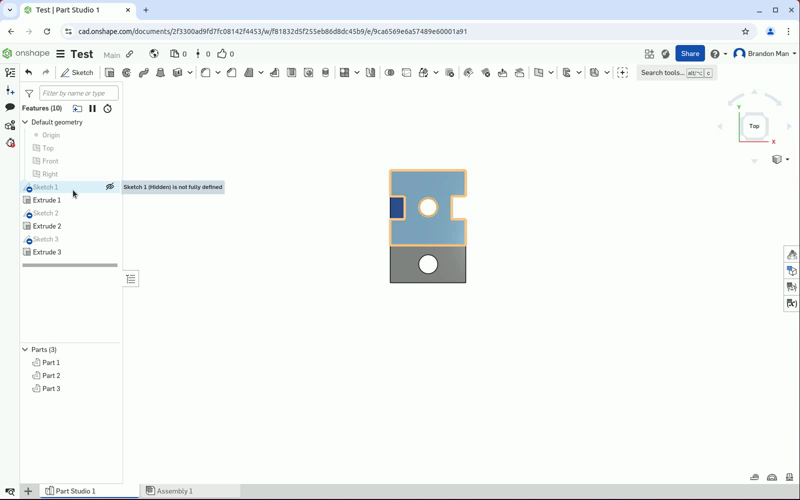
click(73, 189)
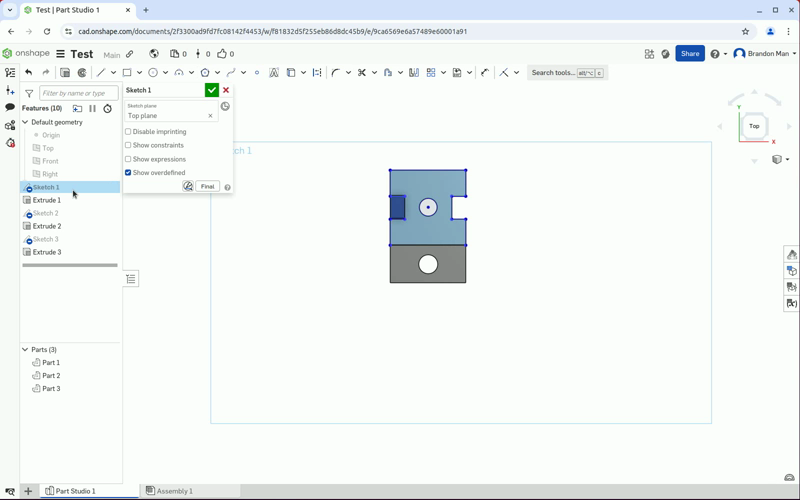
mouse_move(229, 92)
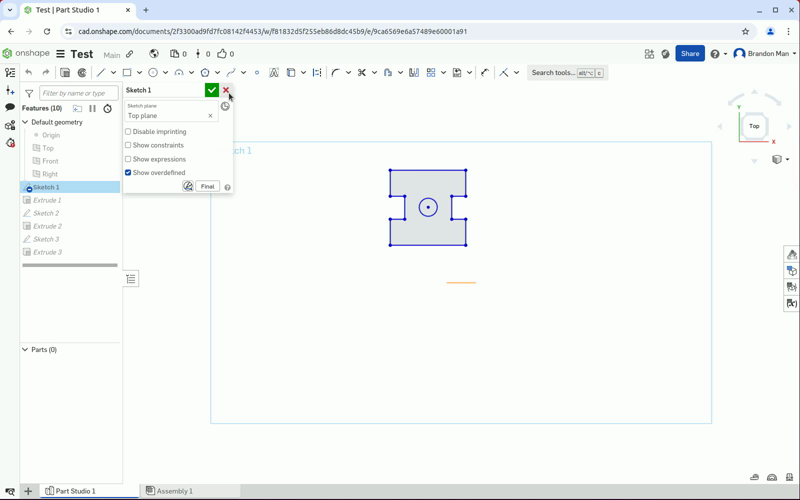
click(229, 92)
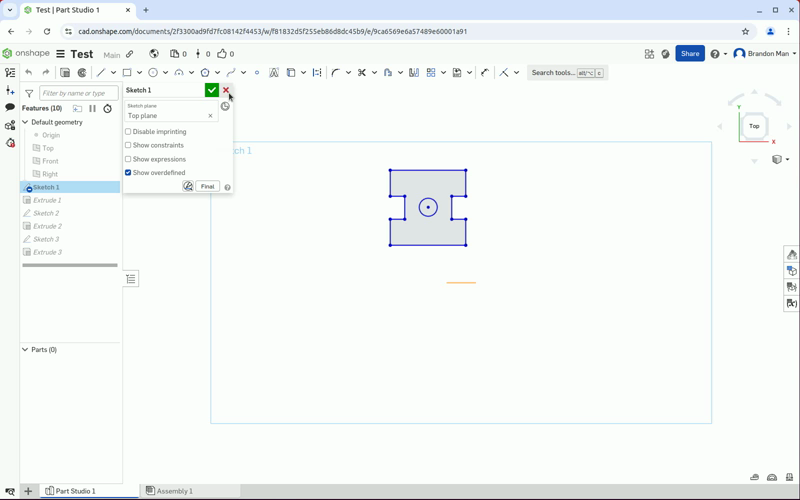
key(shift+s)
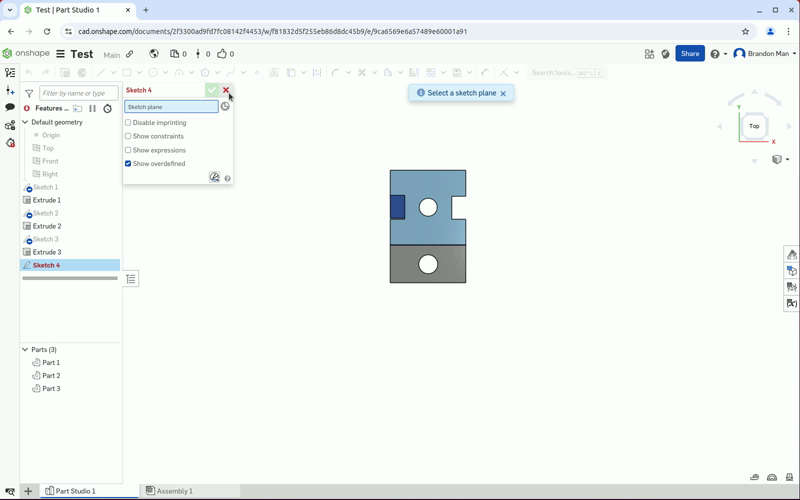
mouse_move(73, 150)
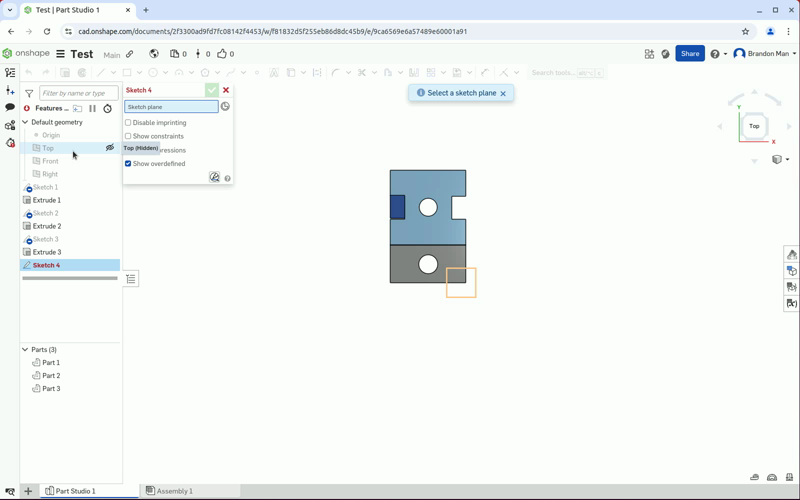
click(73, 150)
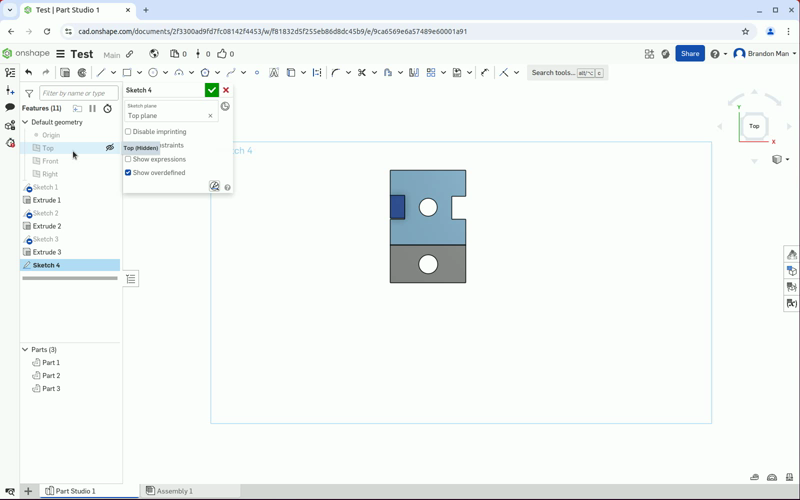
mouse_move(73, 352)
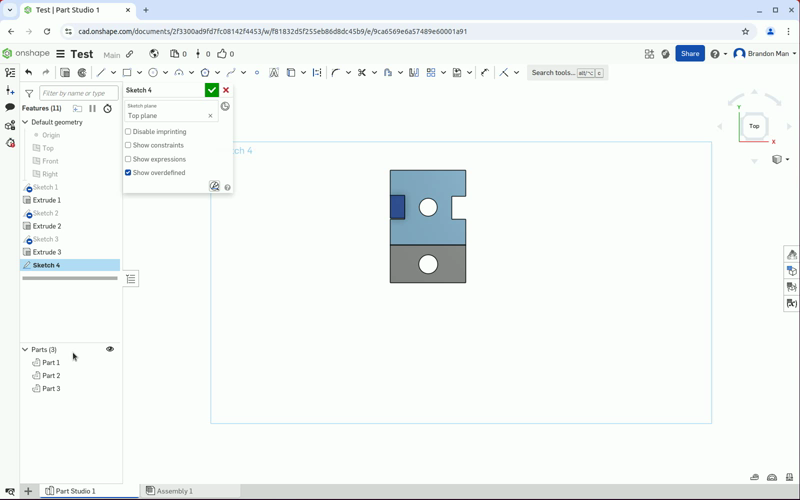
key(y)
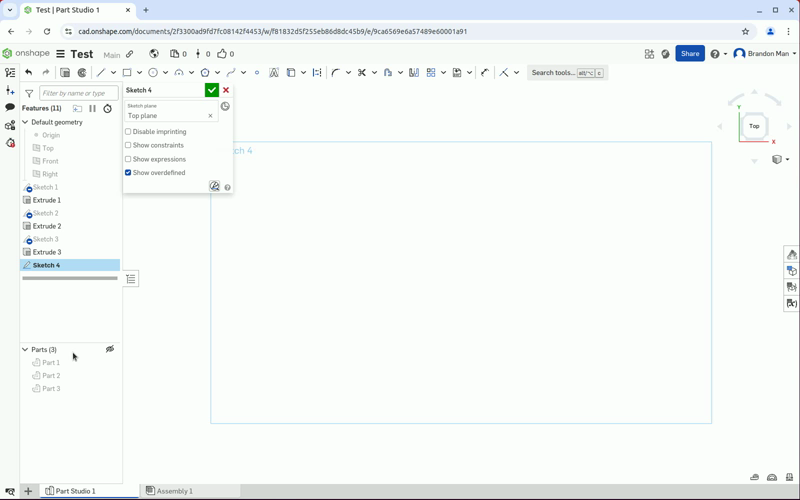
key(l)
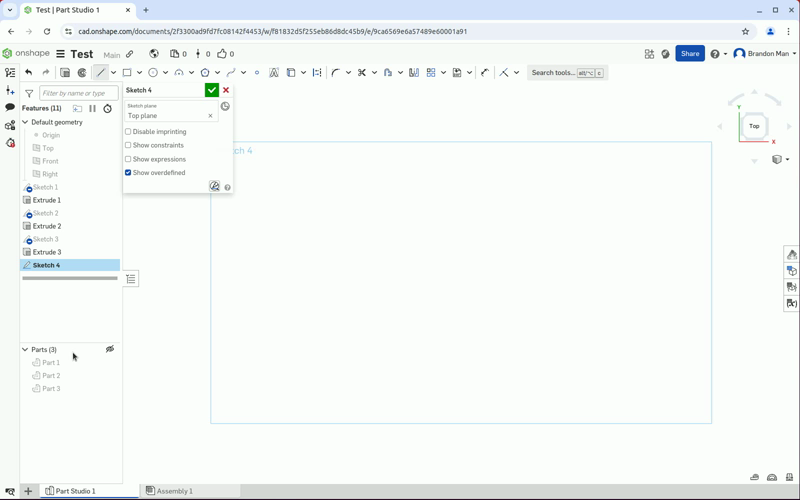
key_down(shift)
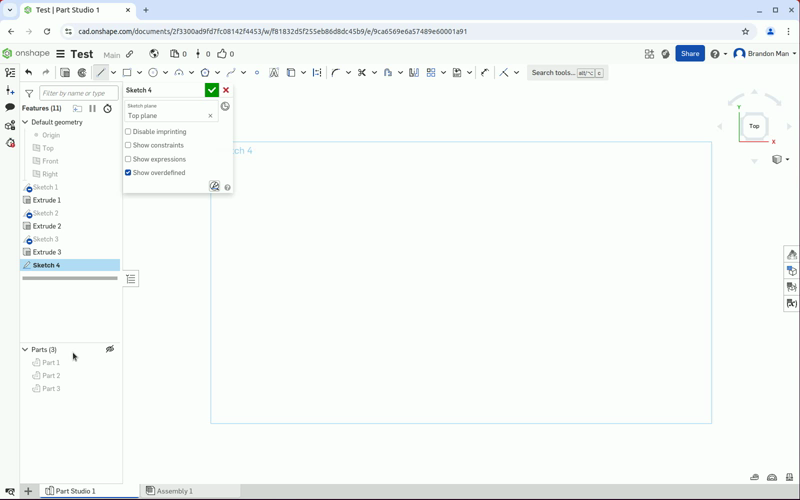
mouse_move(451, 218)
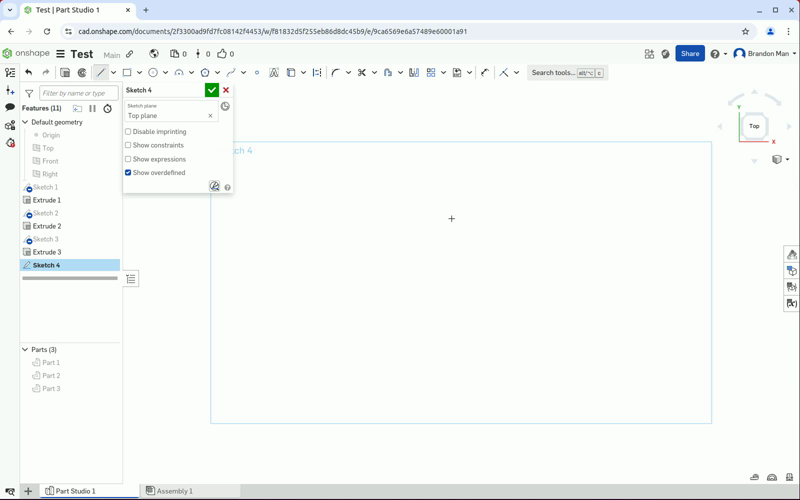
click(451, 218)
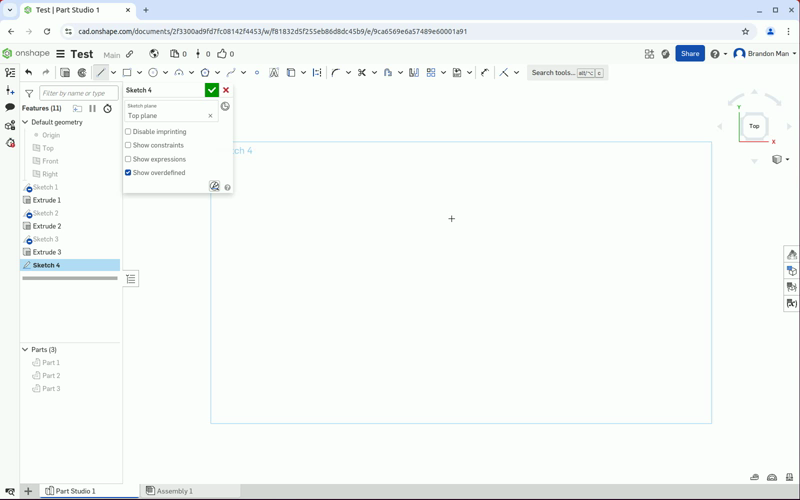
key_up(shift)
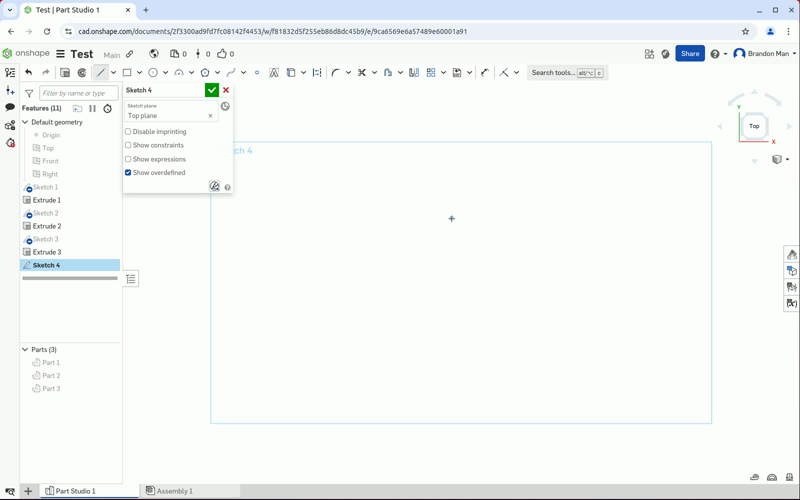
key_down(shift)
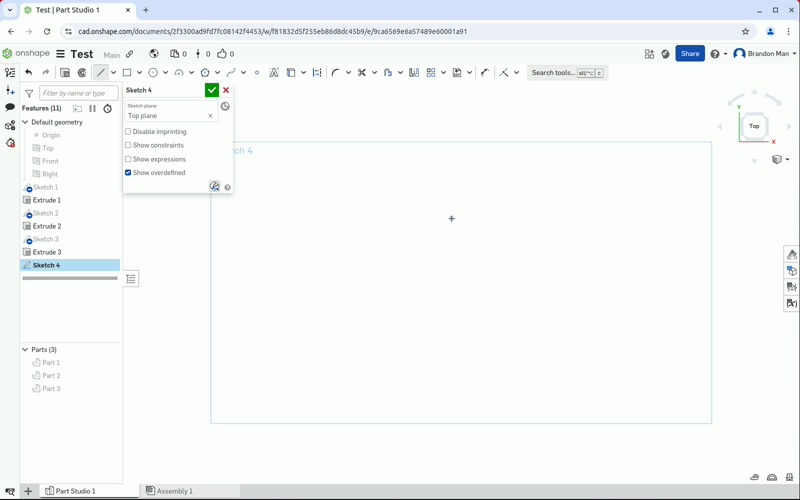
mouse_move(481, 218)
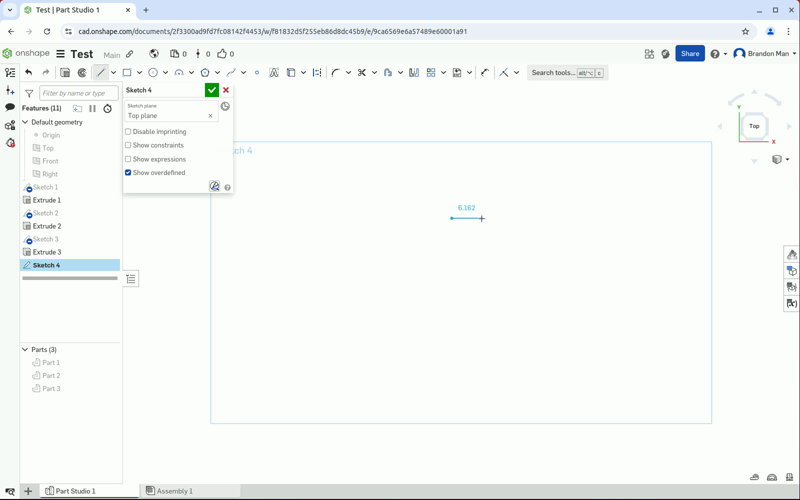
mouse_move(466, 218)
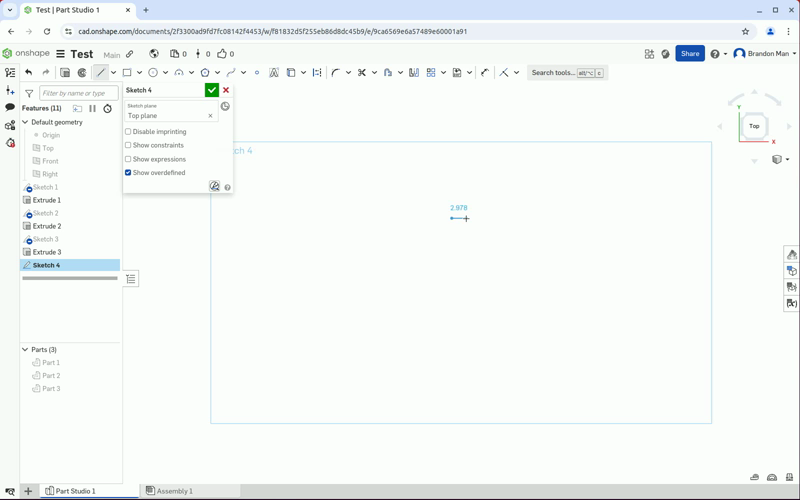
click(466, 218)
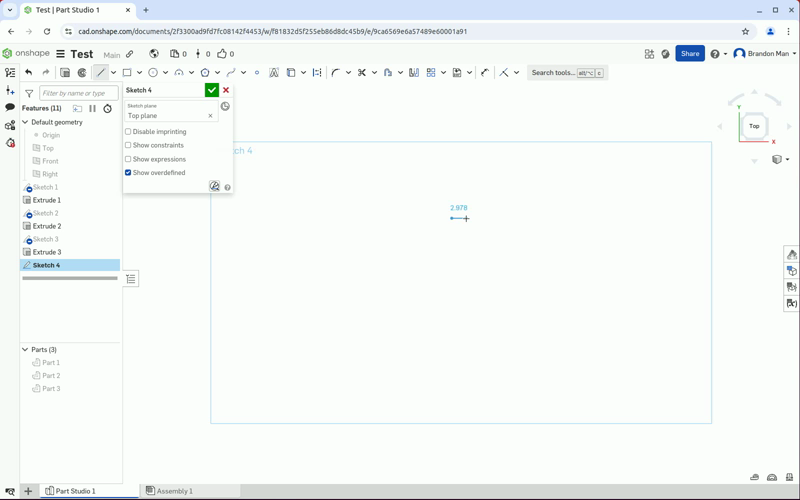
key_up(shift)
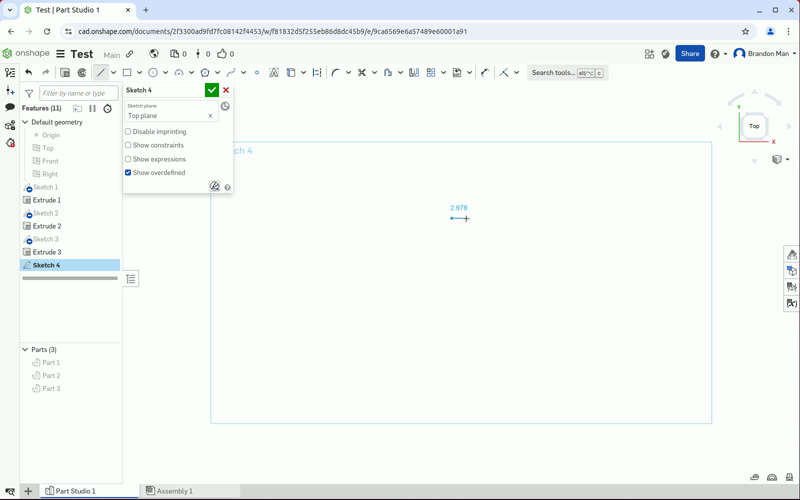
key_down(shift)
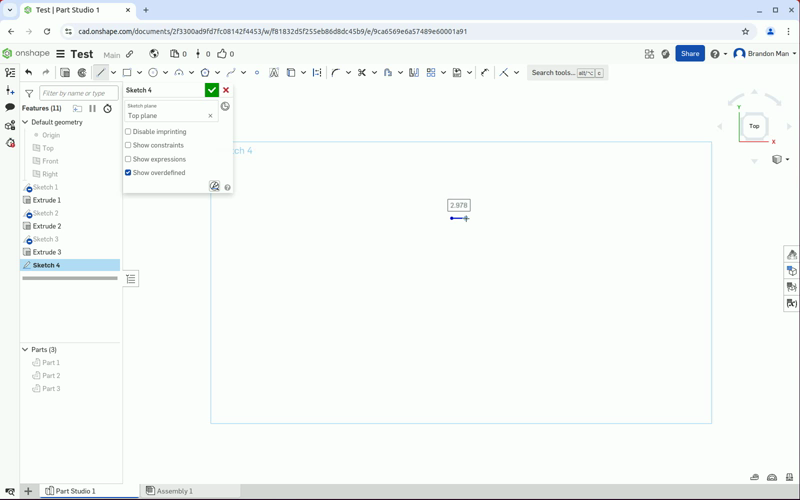
mouse_move(496, 218)
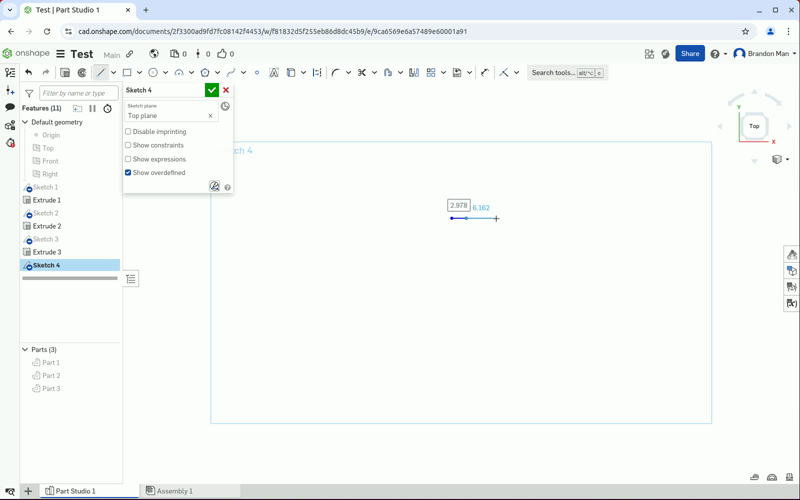
mouse_move(466, 195)
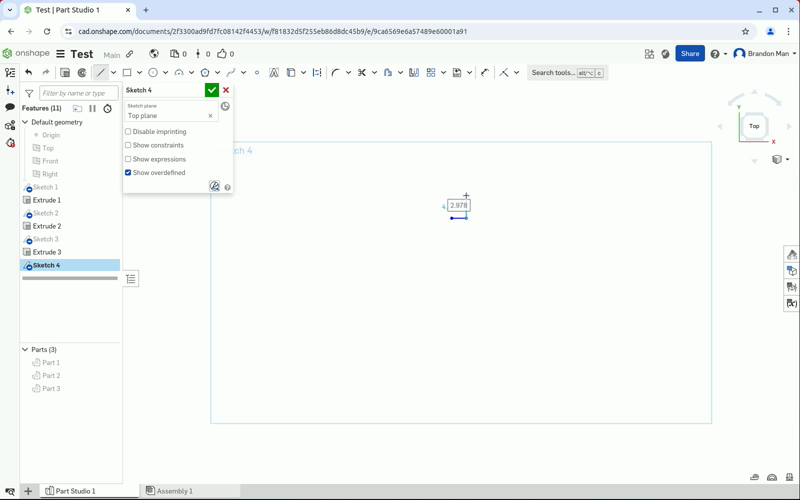
click(466, 195)
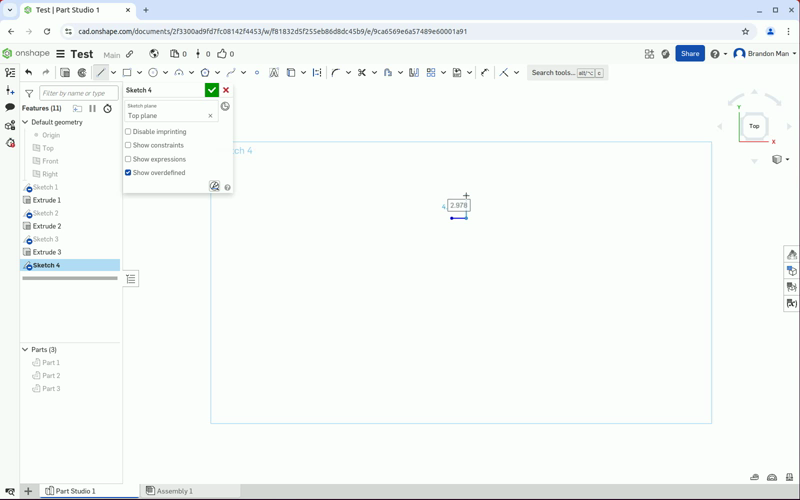
key_up(shift)
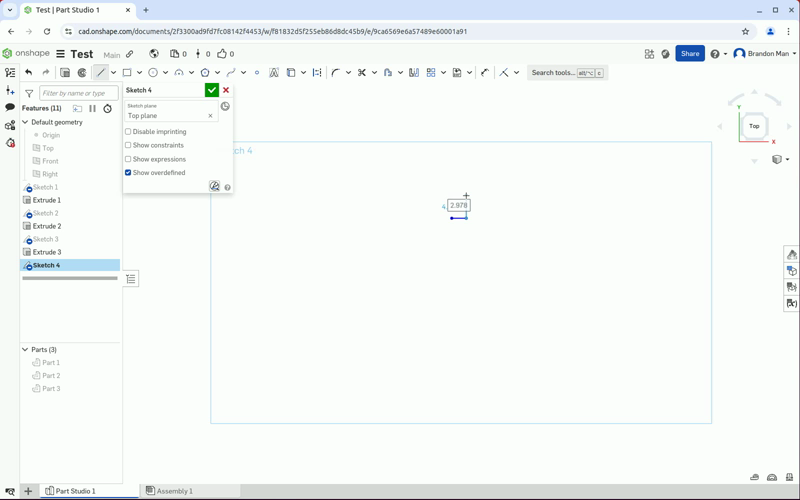
key_down(shift)
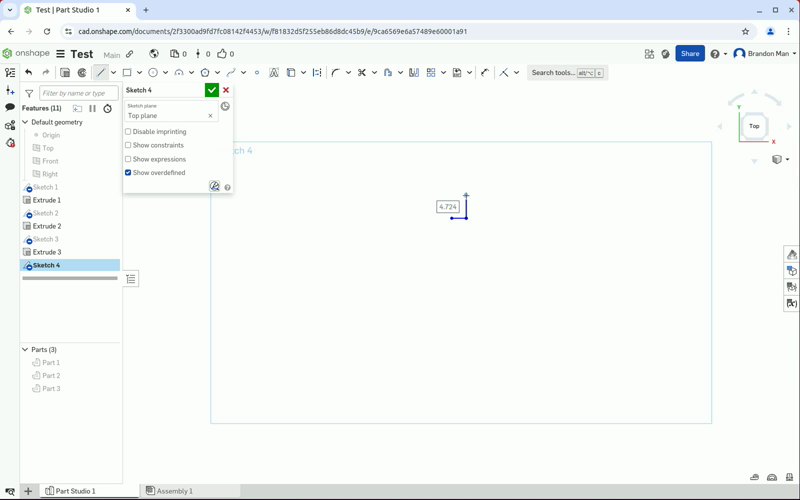
mouse_move(496, 195)
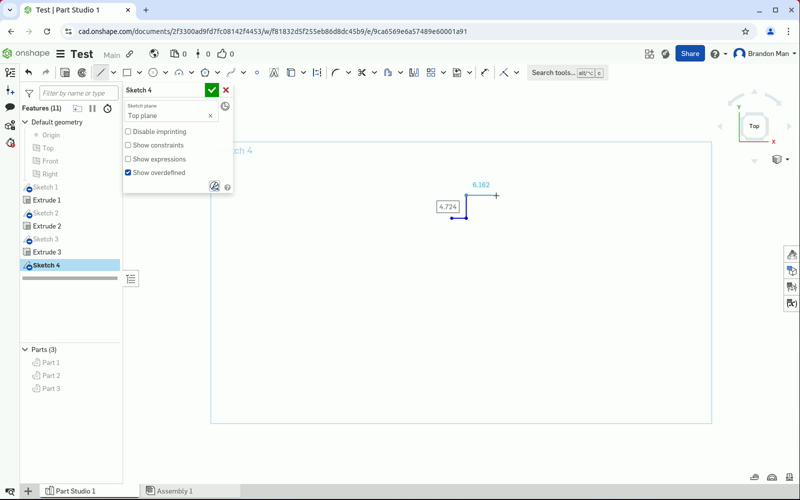
mouse_move(451, 195)
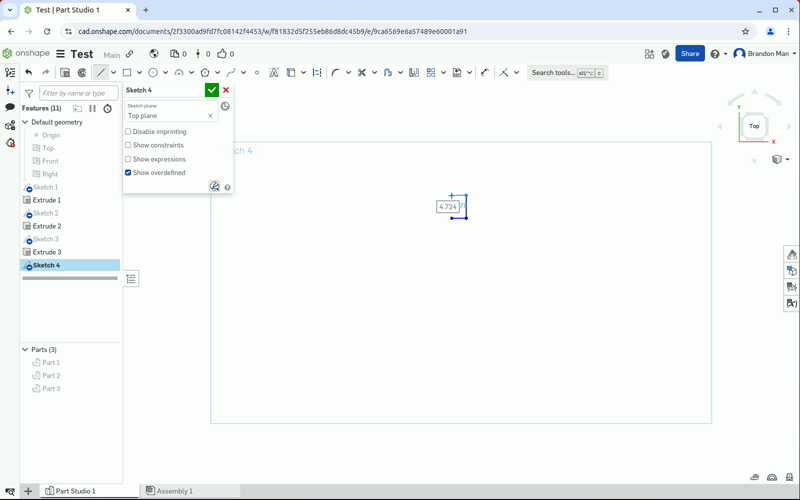
click(451, 195)
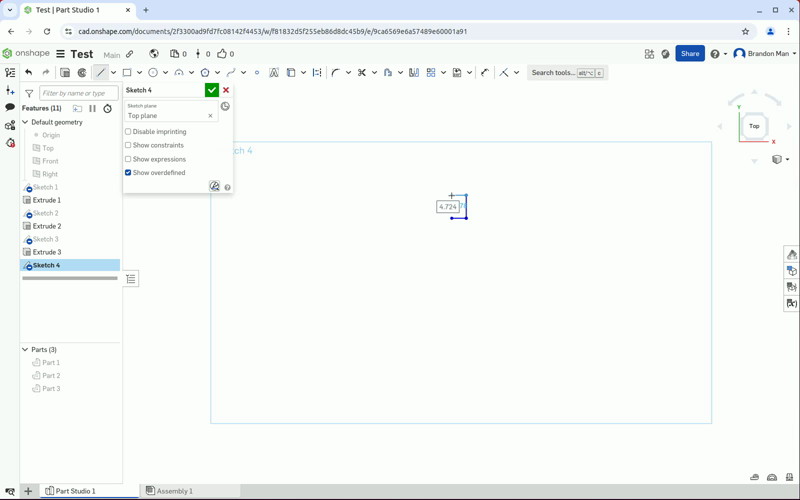
key_up(shift)
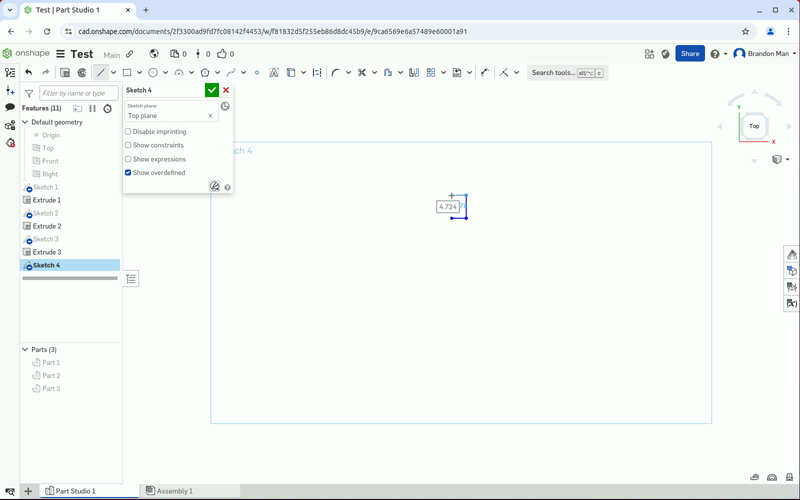
mouse_move(481, 195)
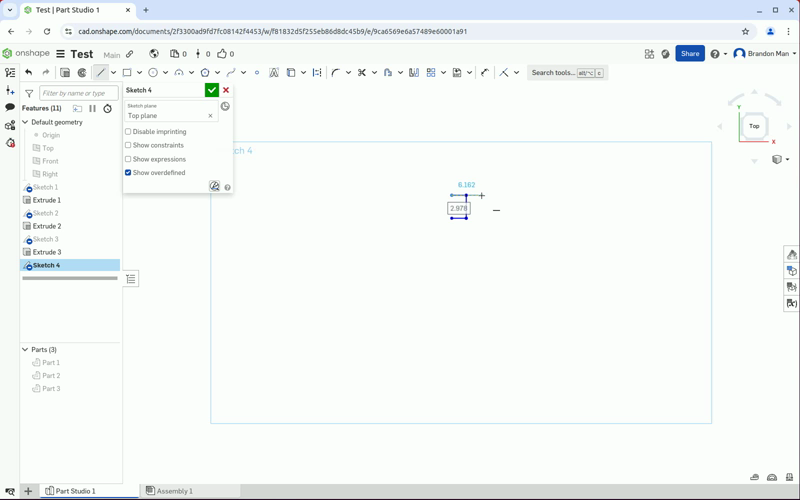
key_down(shift)
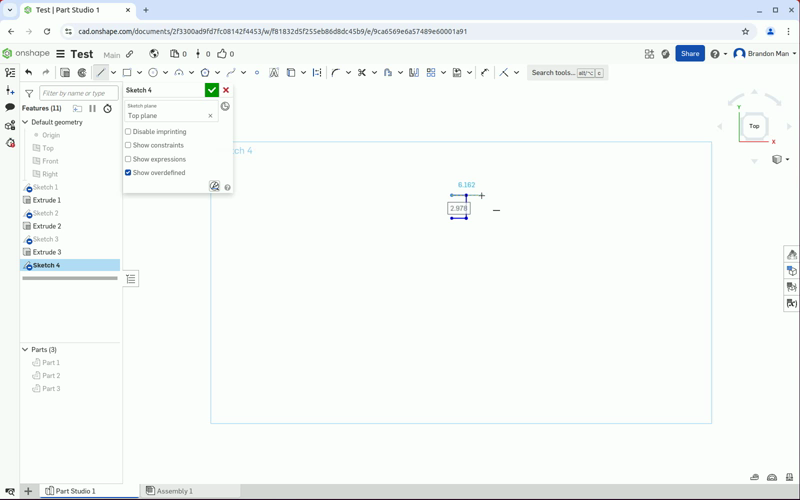
mouse_move(451, 218)
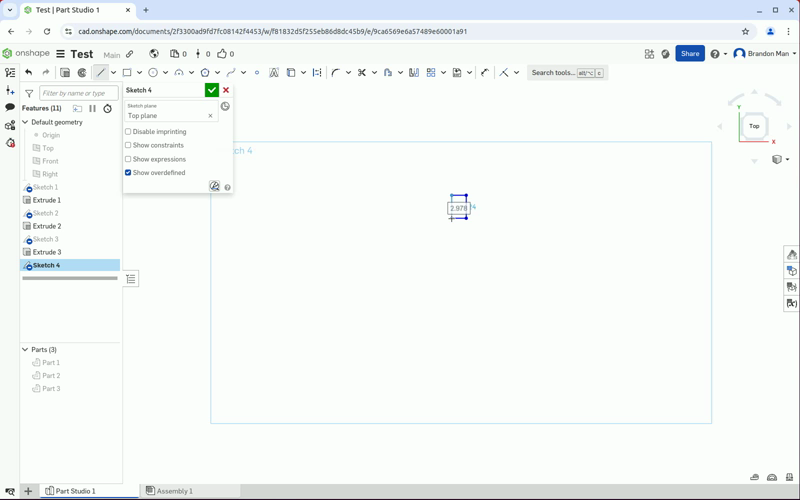
key_up(shift)
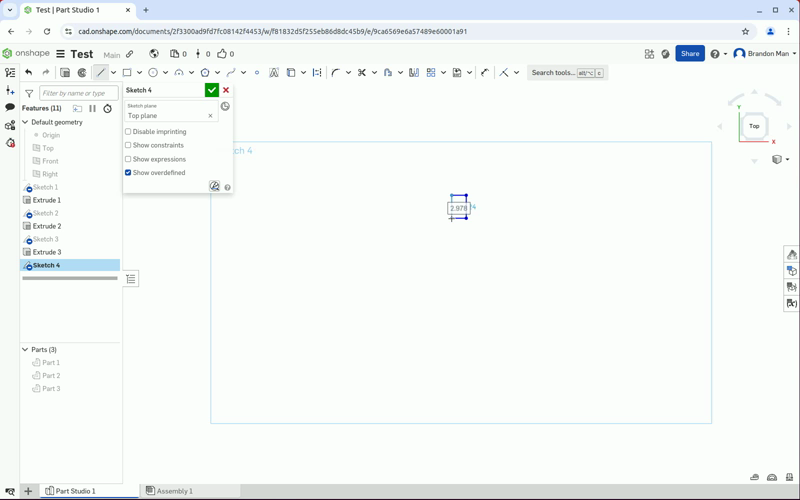
click(451, 218)
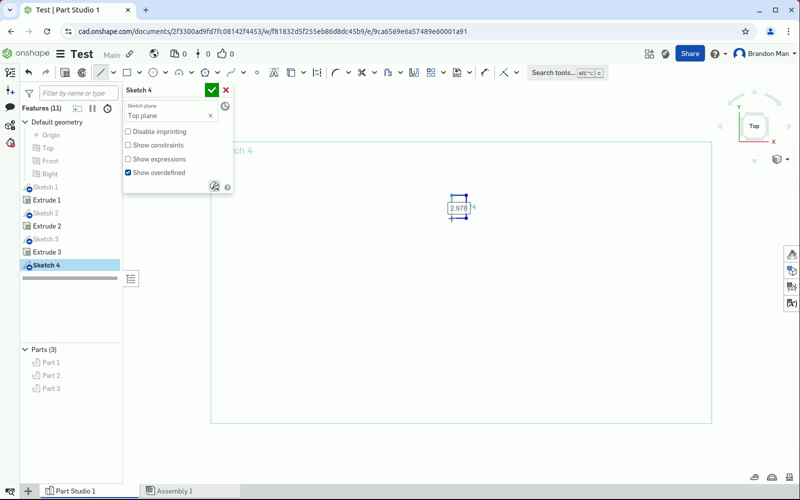
key(esc)
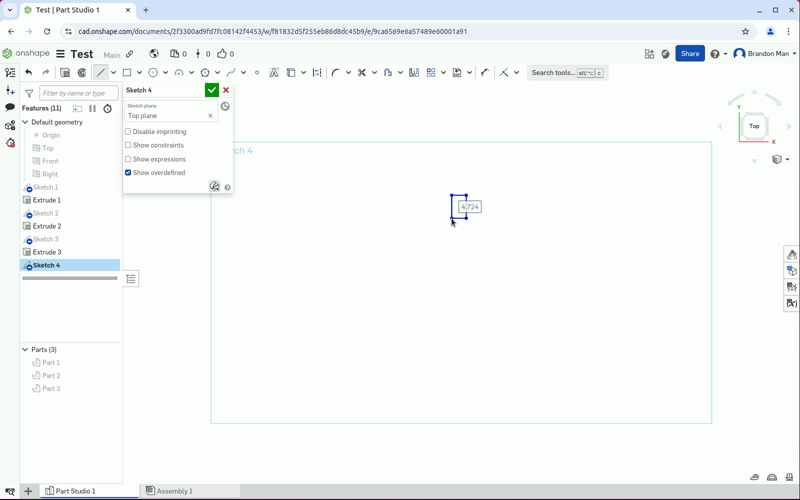
mouse_move(452, 212)
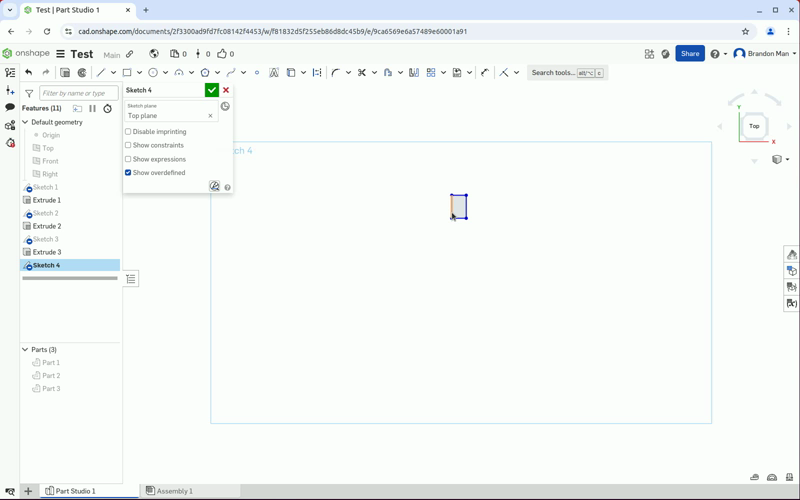
scroll(6)
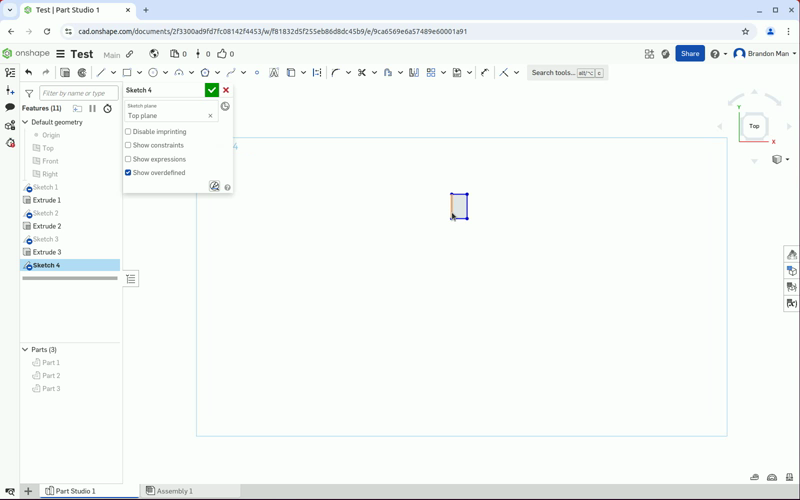
scroll(6)
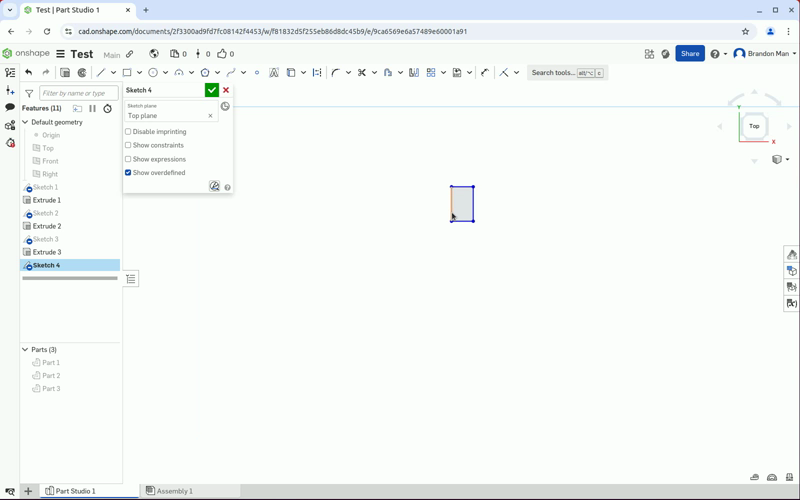
scroll(6)
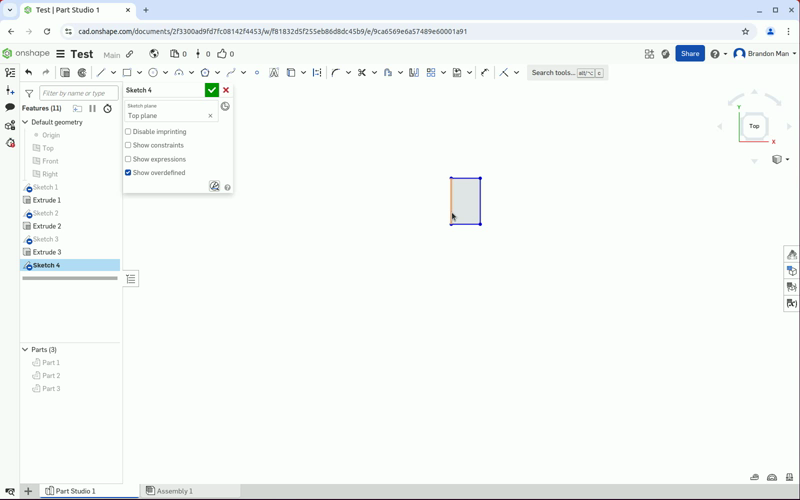
scroll(6)
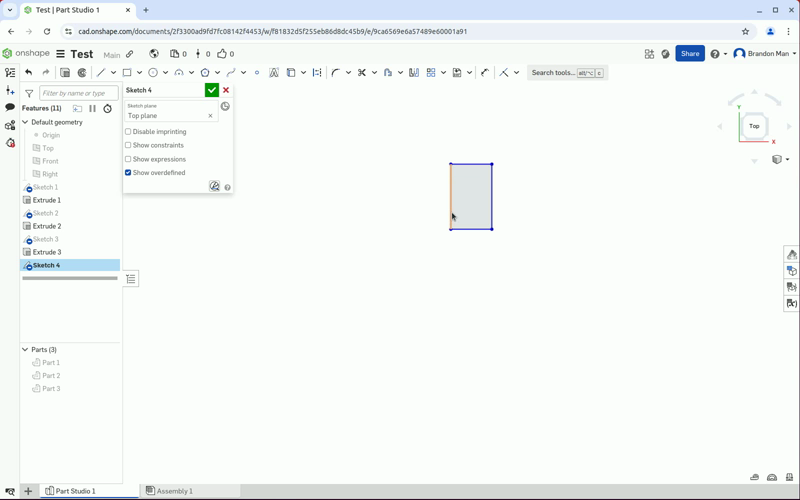
scroll(6)
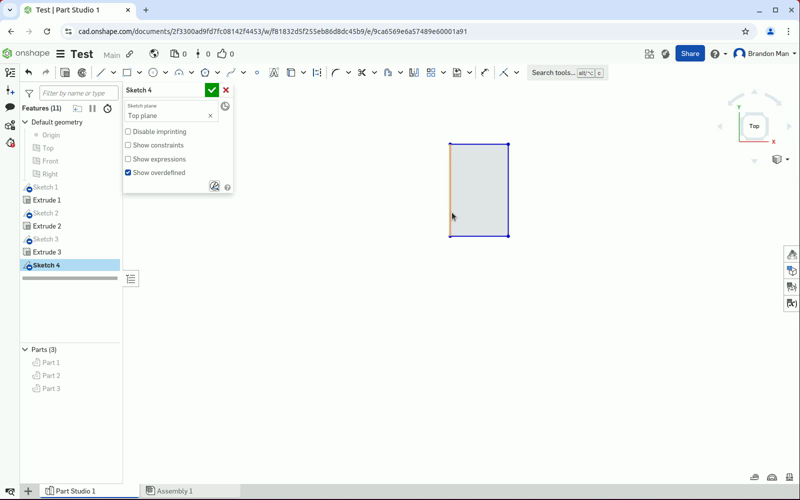
scroll(6)
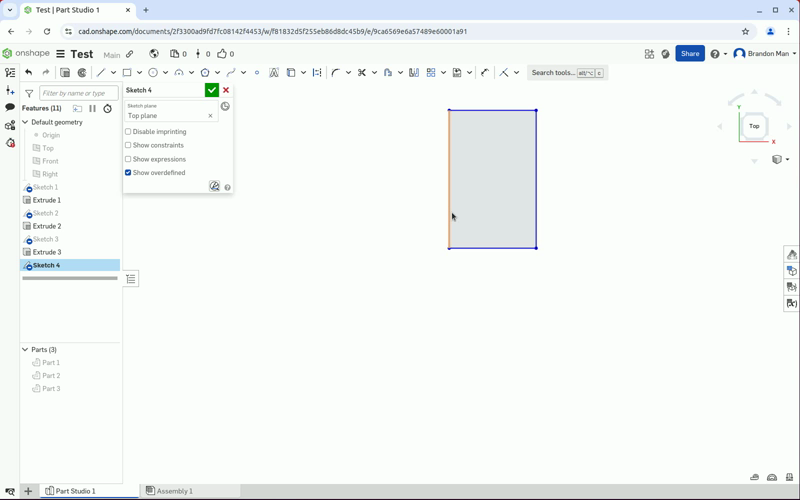
scroll(6)
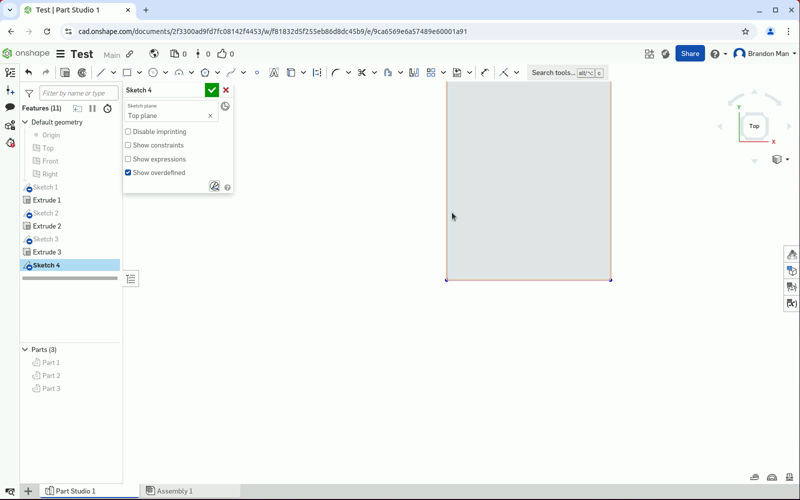
click(452, 212)
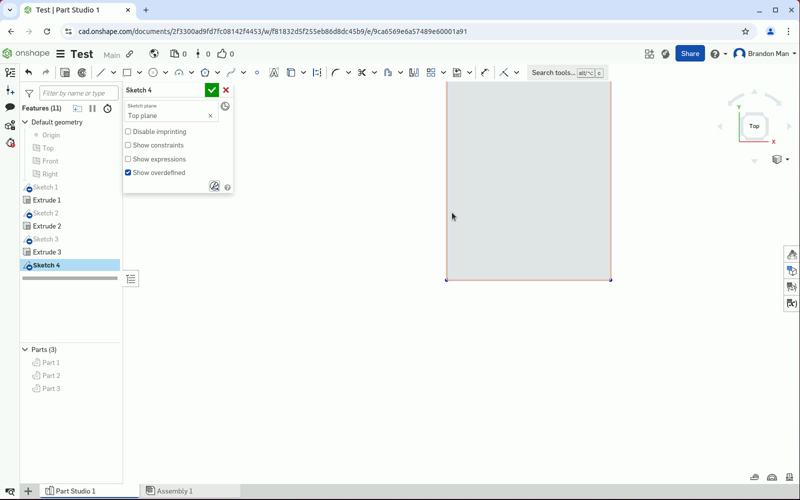
scroll(-6)
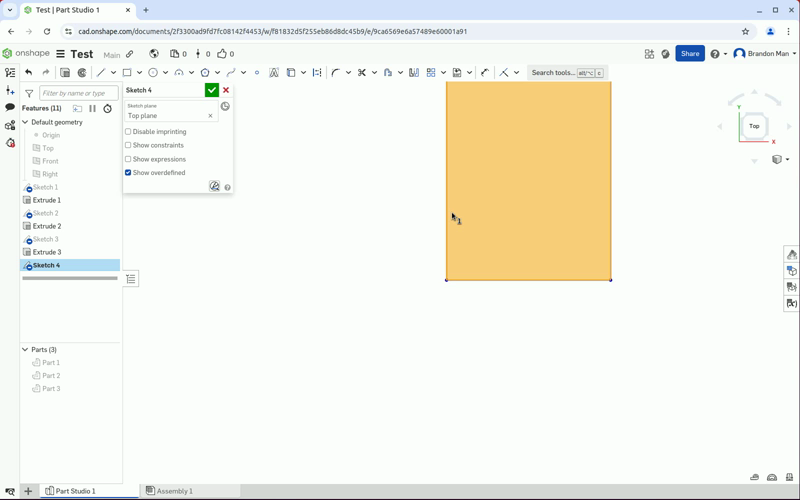
scroll(-6)
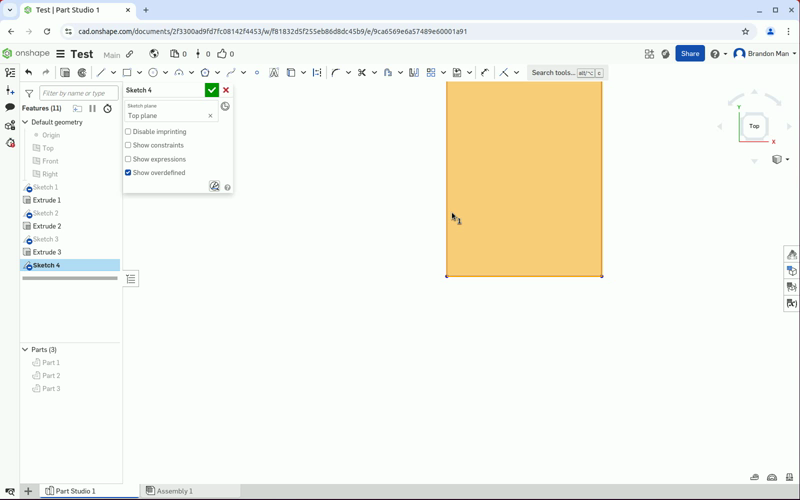
scroll(-6)
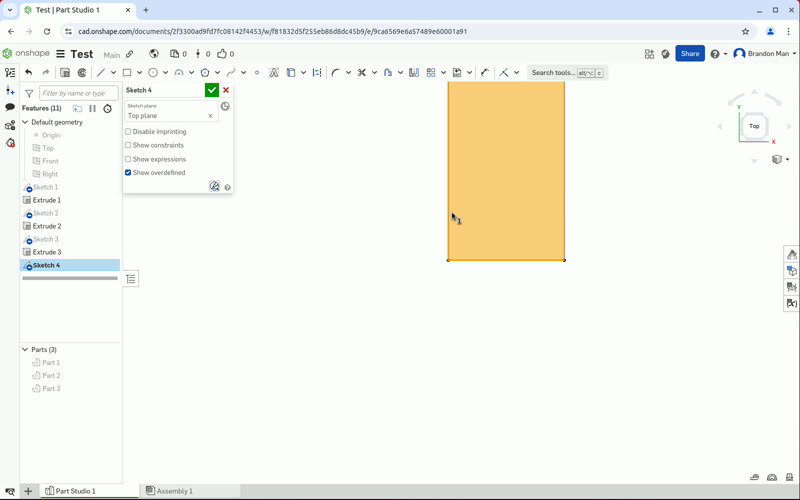
scroll(-6)
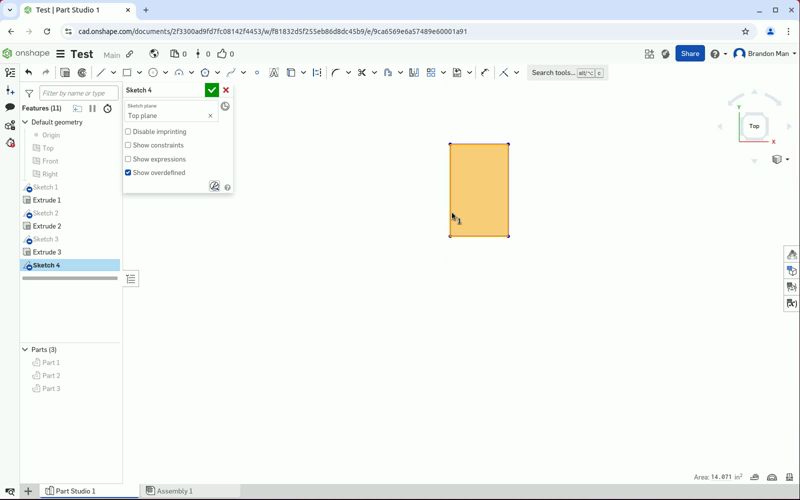
scroll(-6)
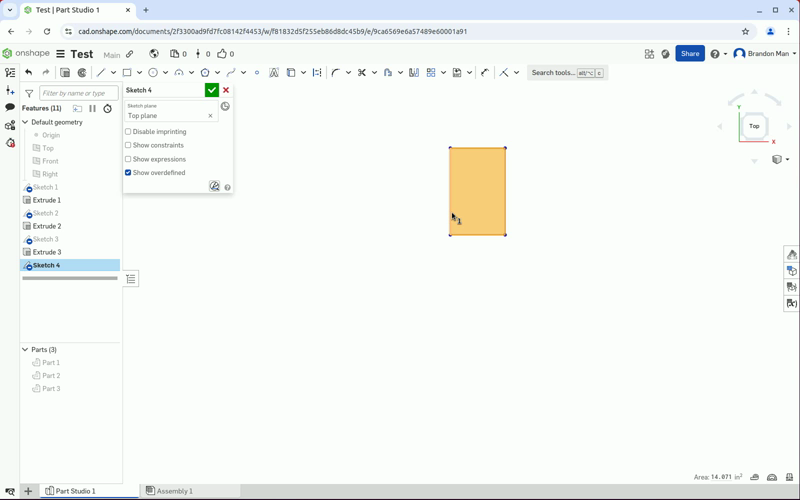
scroll(-6)
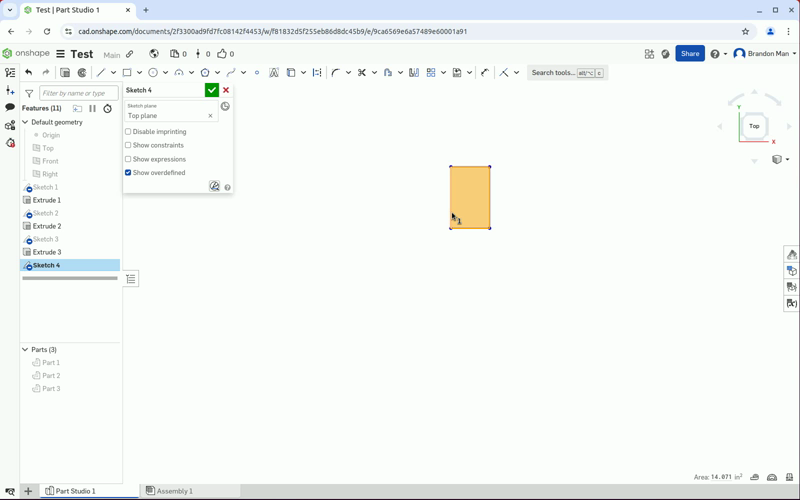
scroll(-6)
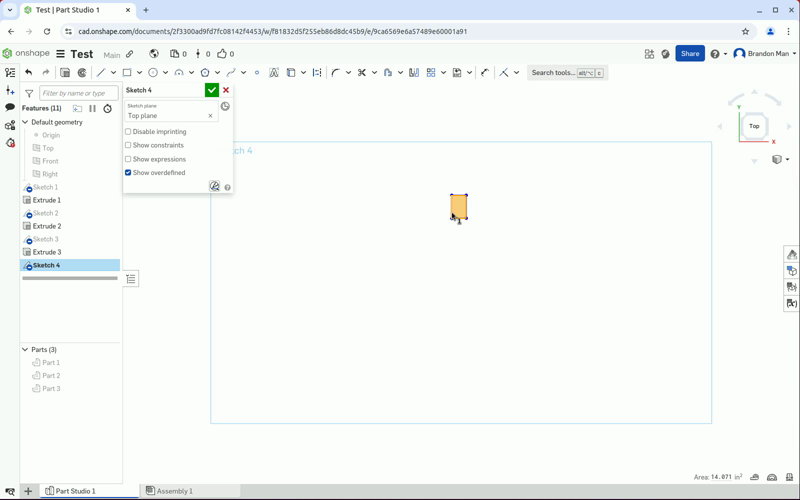
mouse_move(73, 352)
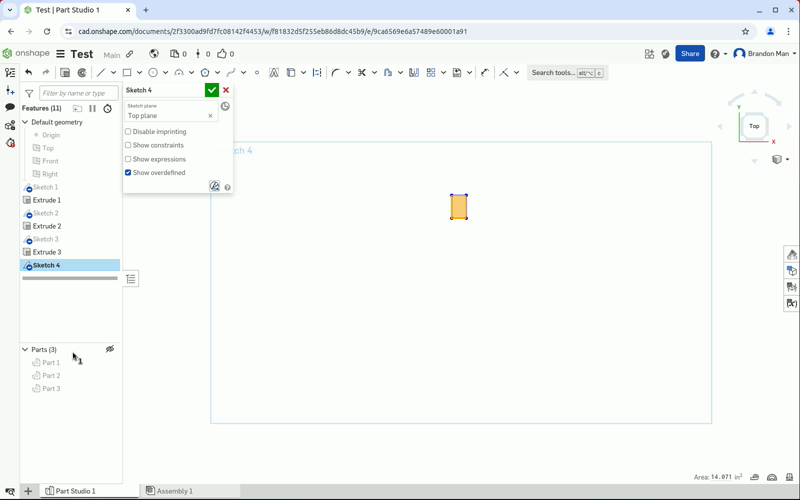
key(shift+y)
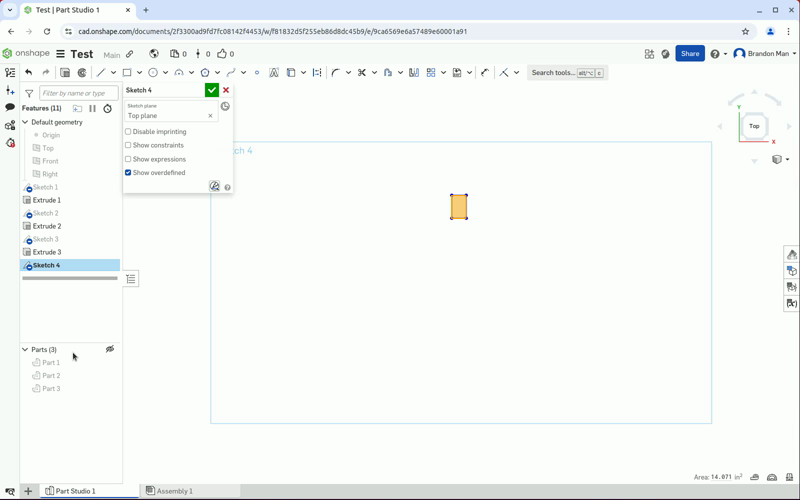
key(shift+e)
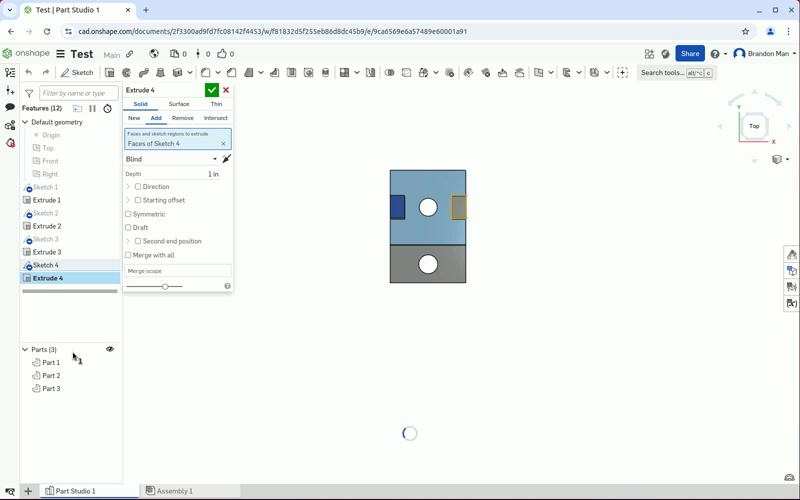
mouse_move(143, 106)
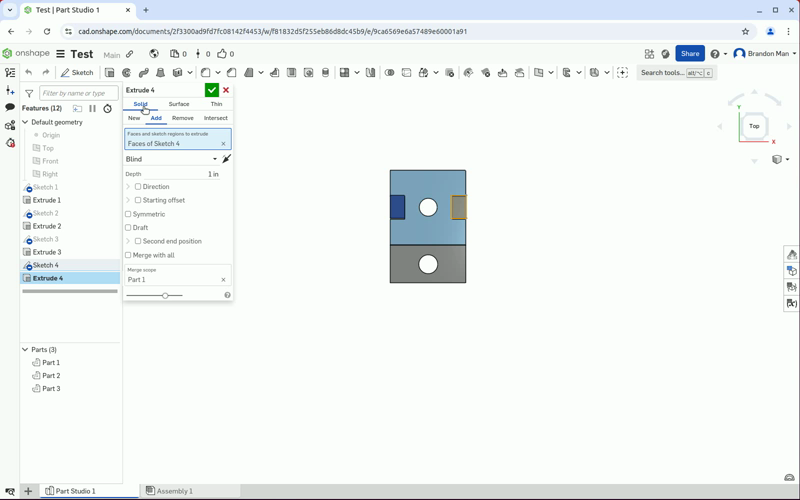
click(143, 106)
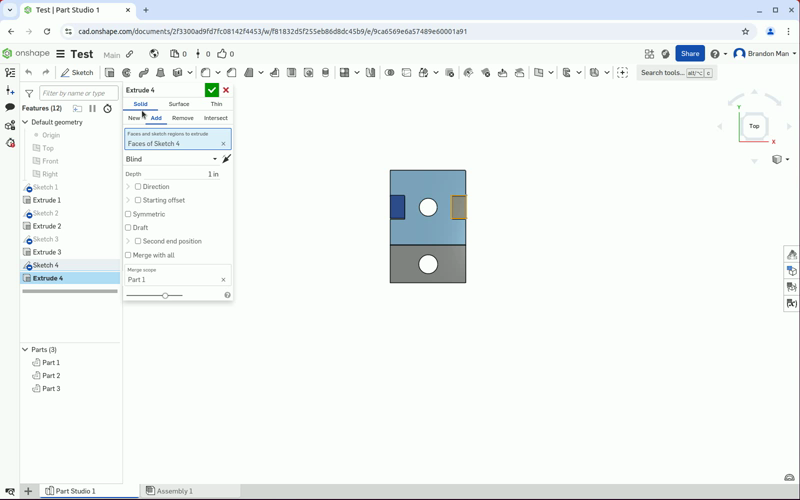
mouse_move(137, 120)
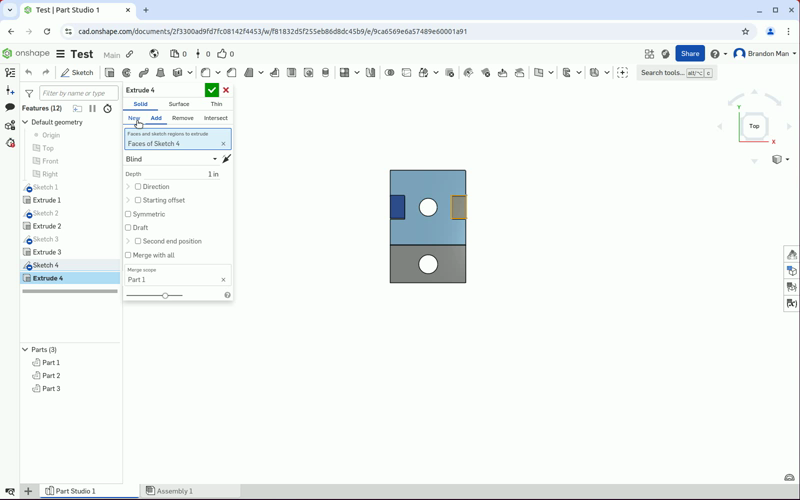
click(137, 120)
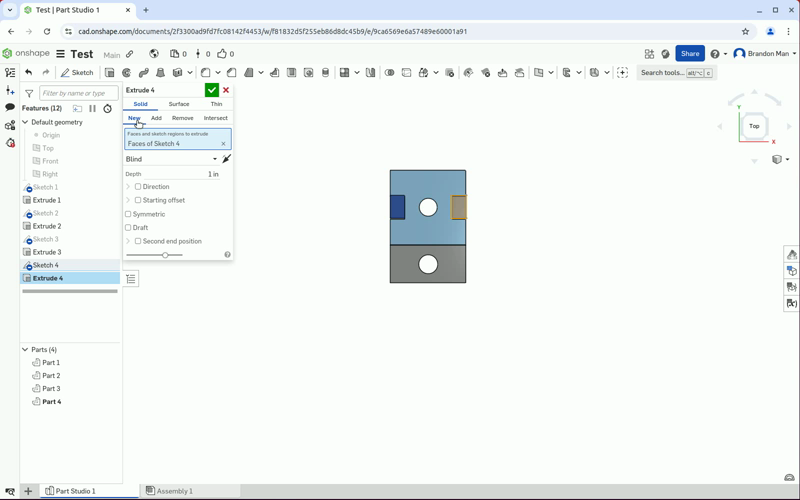
key(tab, 4)
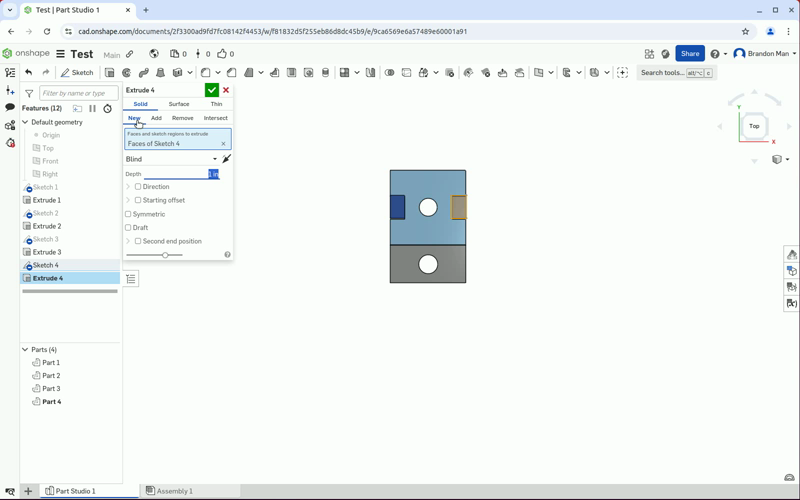
text(7.703)
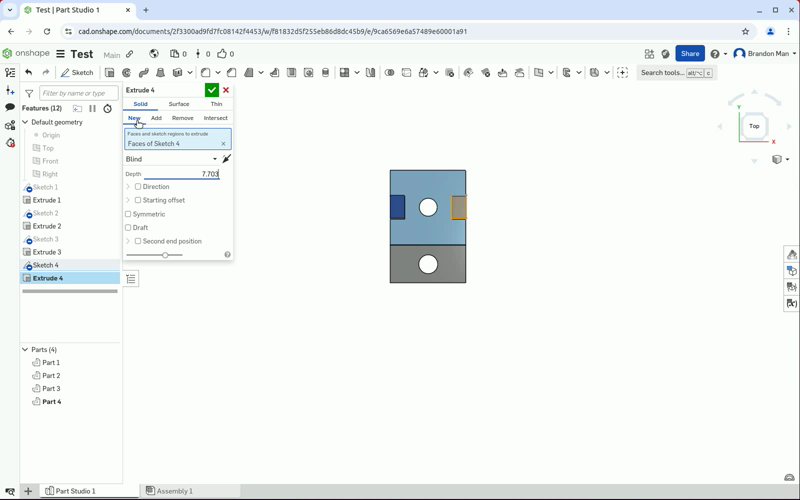
key(enter)
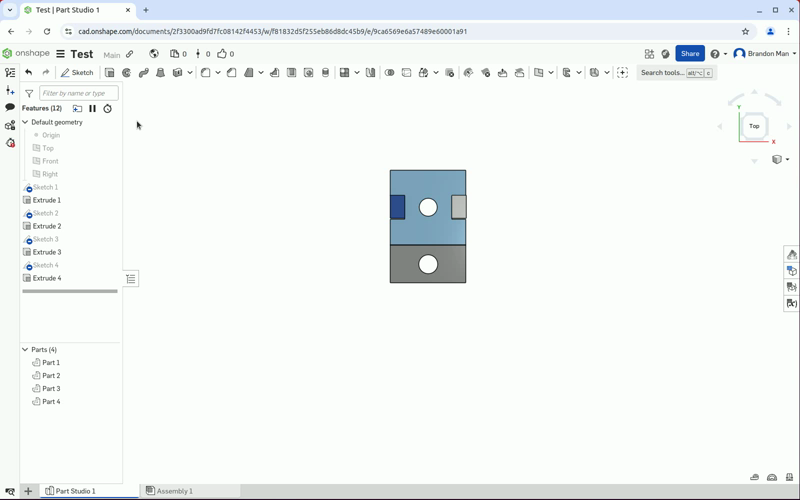
key(shift+h)
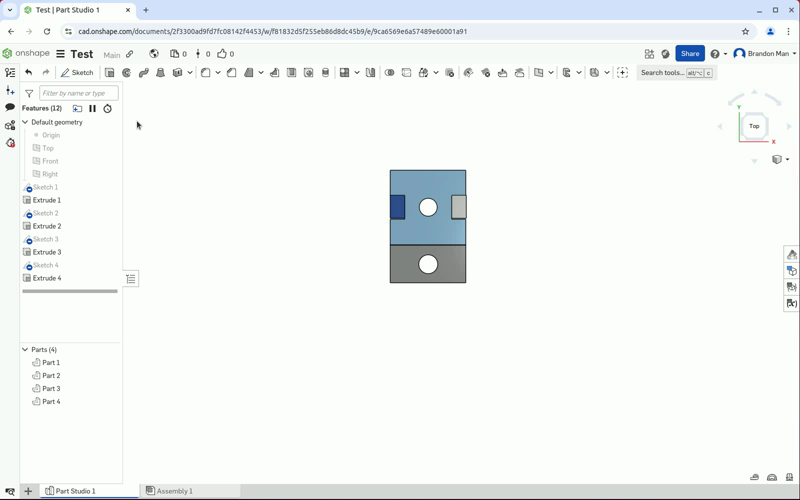
key(shift+h)
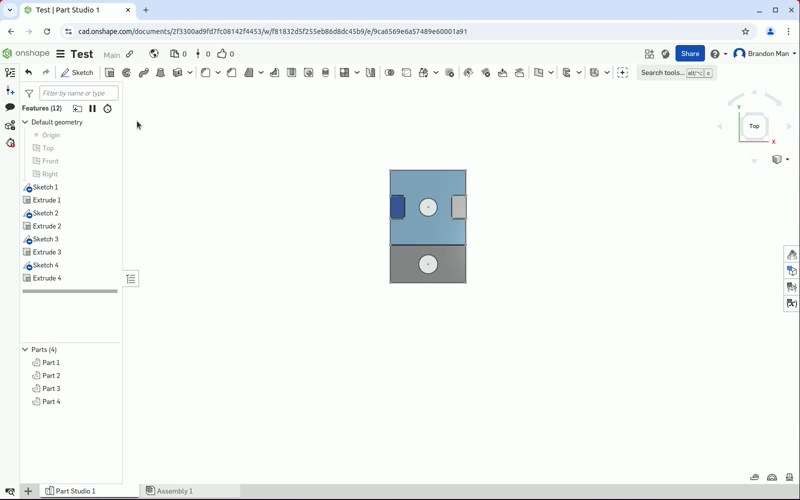
key(shift+7)
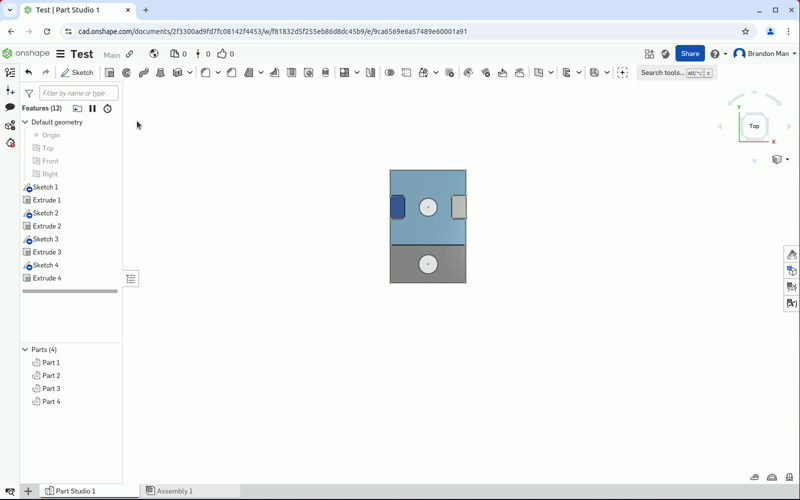
key(up, 3)
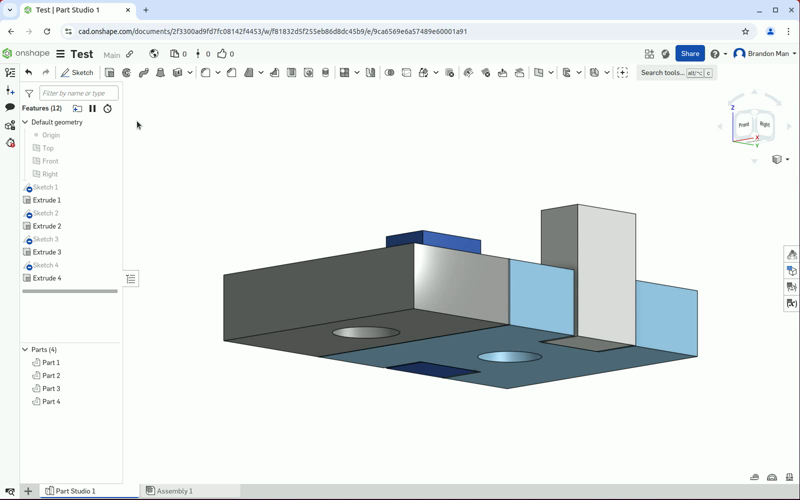
key(left, 3)
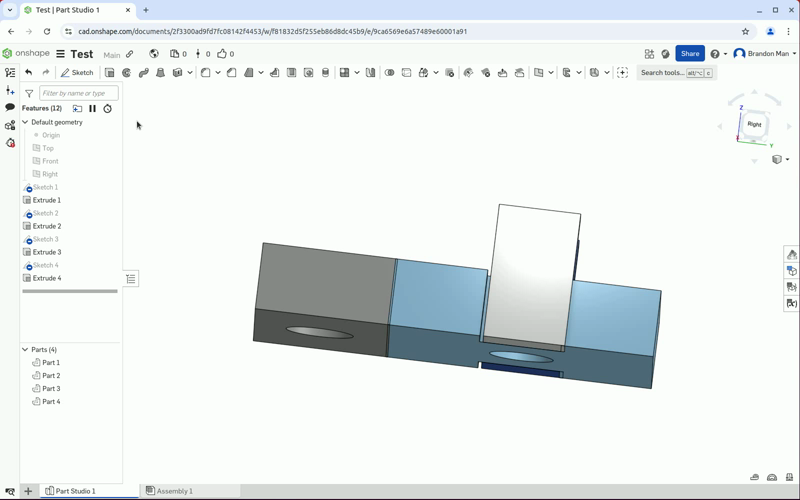
key(right, 3)
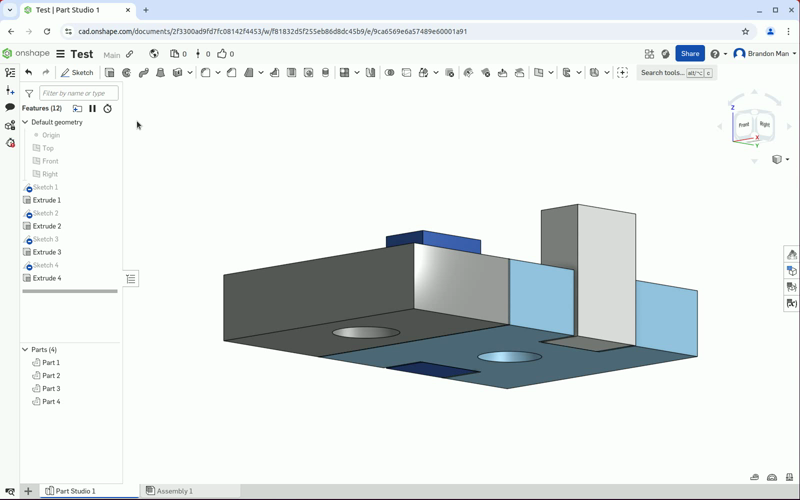
key(down, 3)
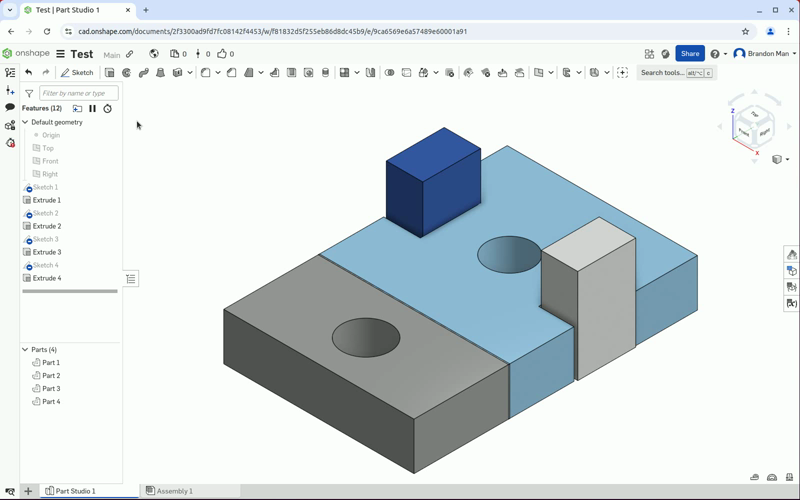
mouse_move(73, 189)
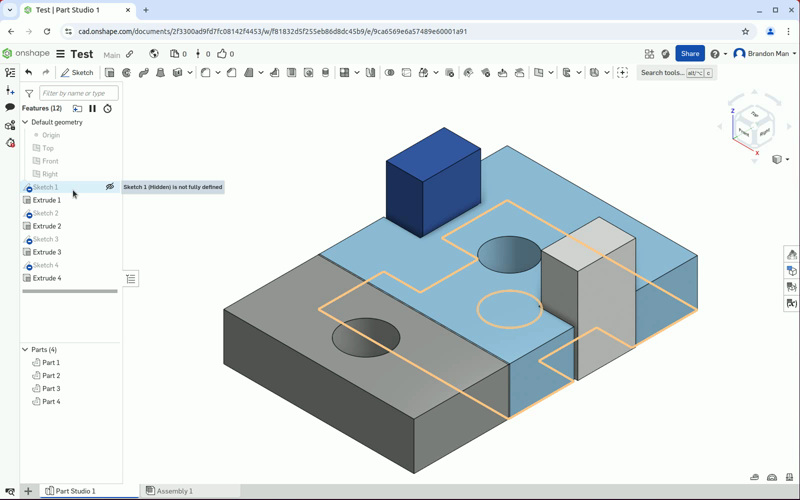
click(73, 189)